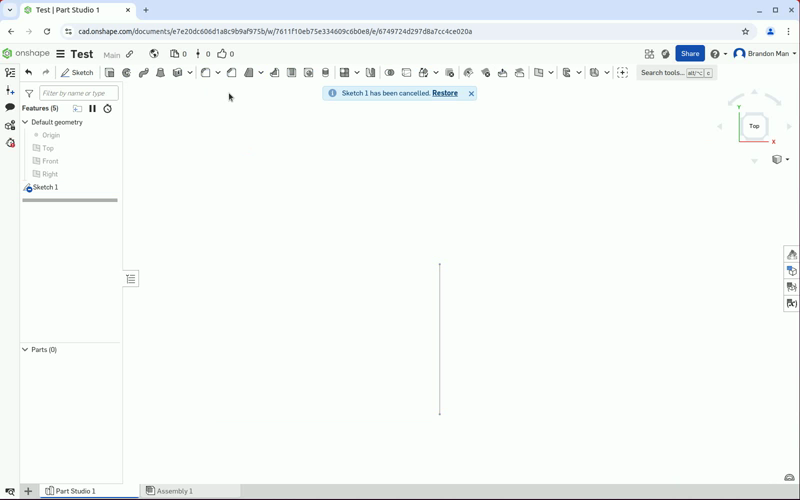
key(shift+h)
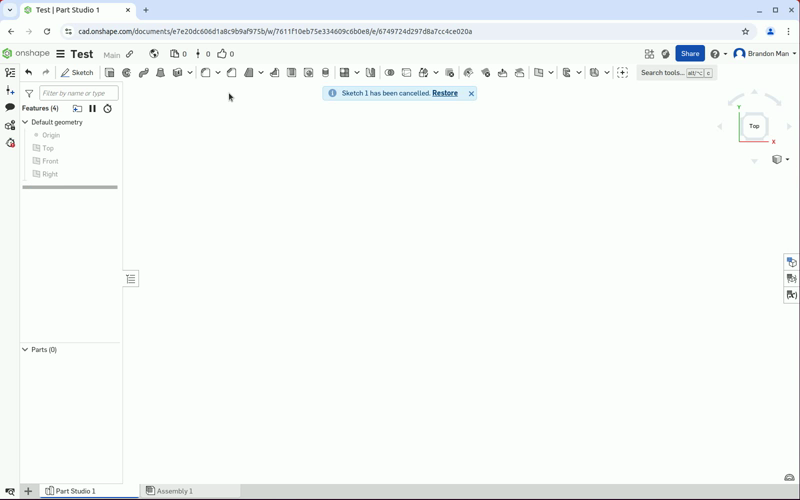
mouse_move(73, 352)
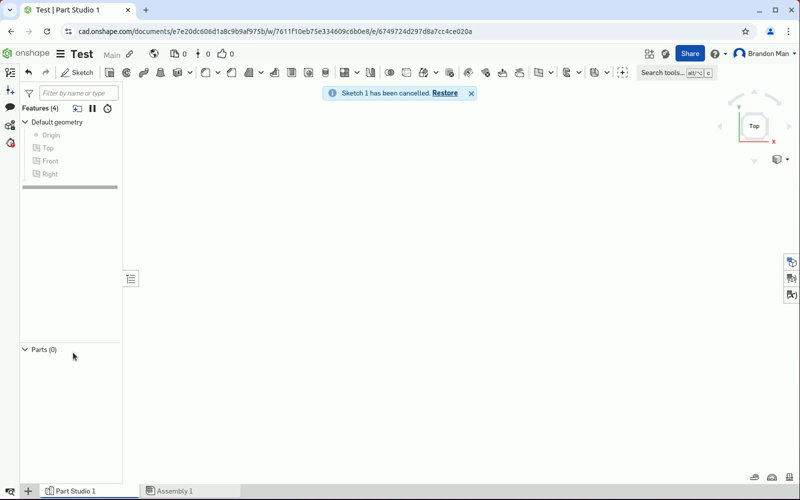
key(y)
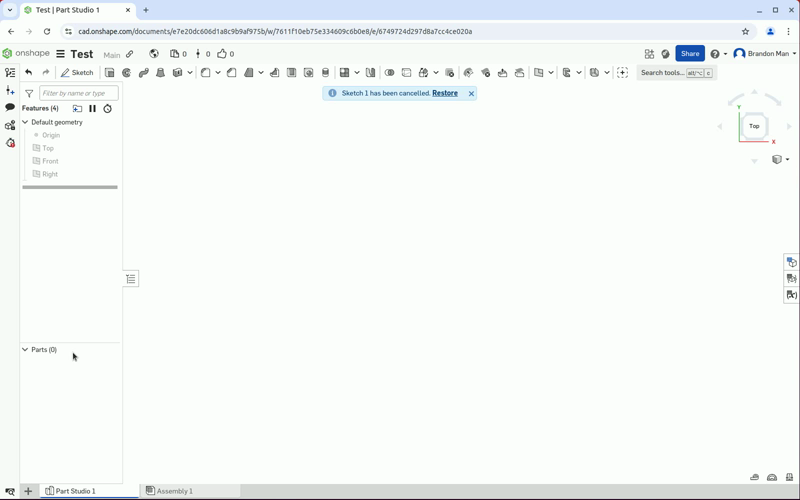
key(shift+p)
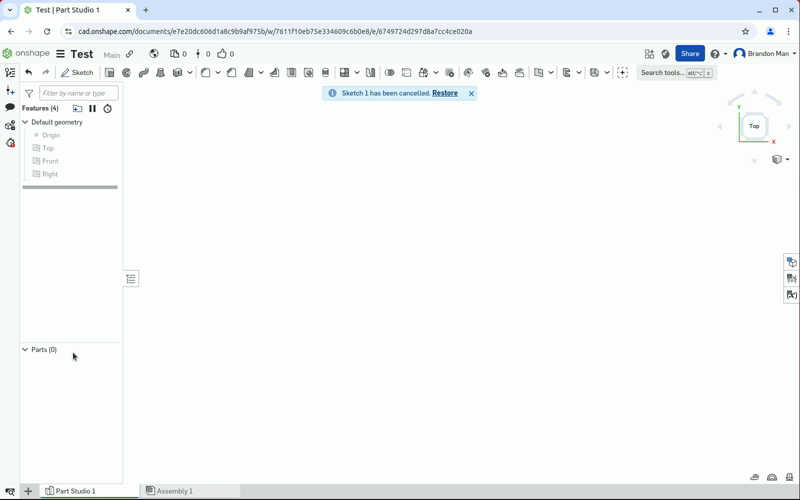
key(space)
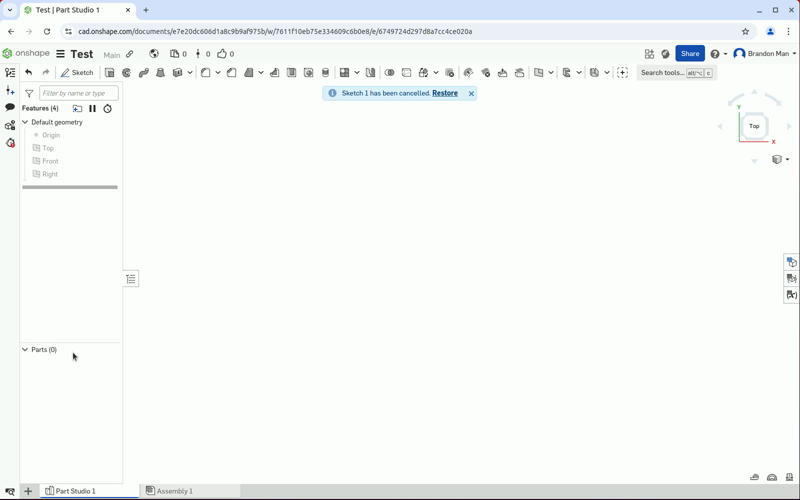
key_down(shift)
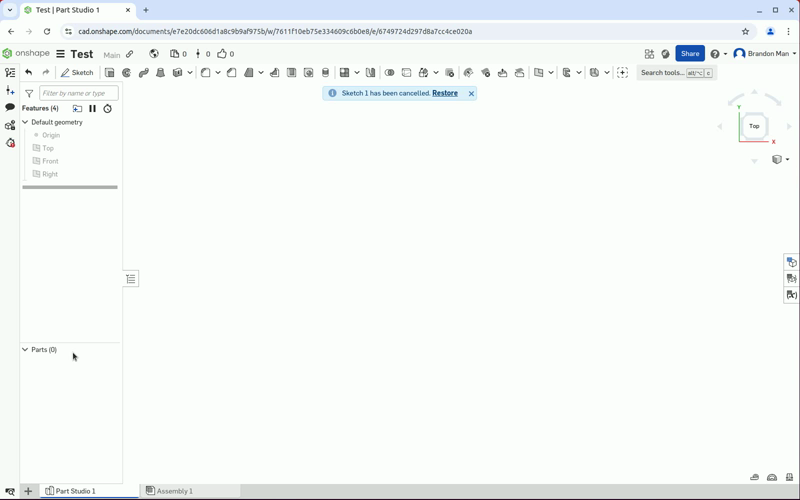
key(up)
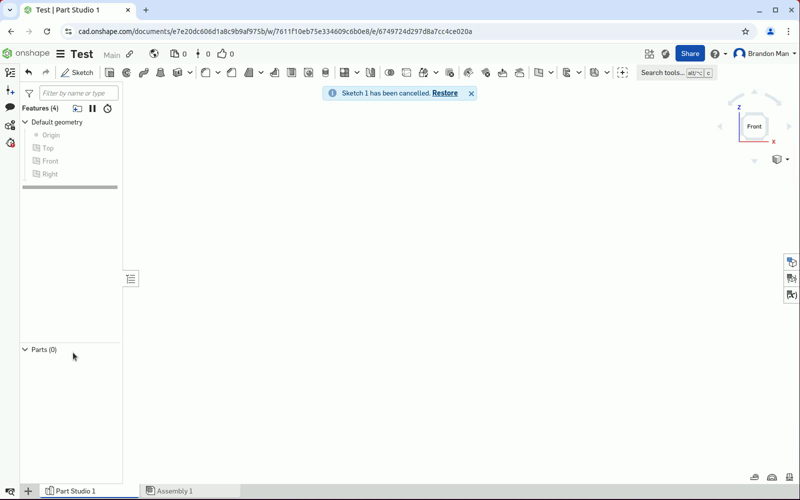
key_up(shift)
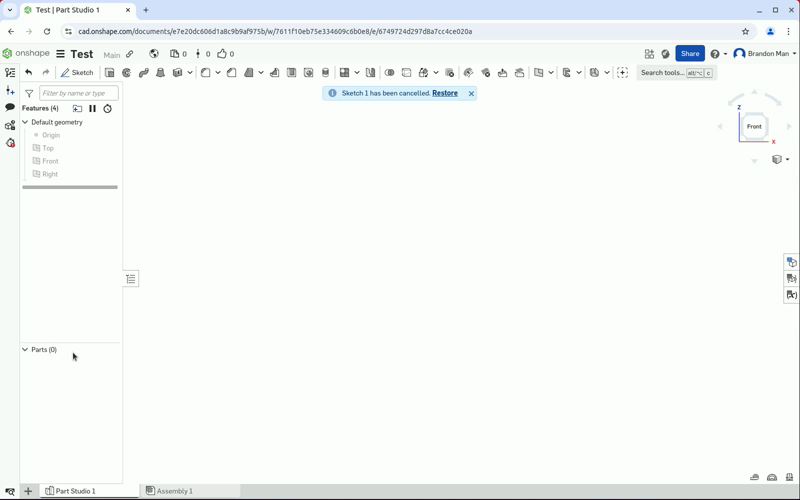
mouse_move(73, 352)
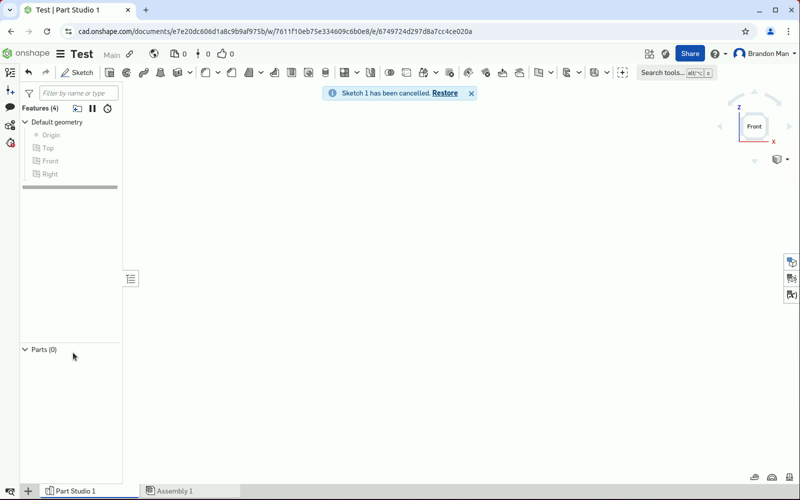
key(shift+y)
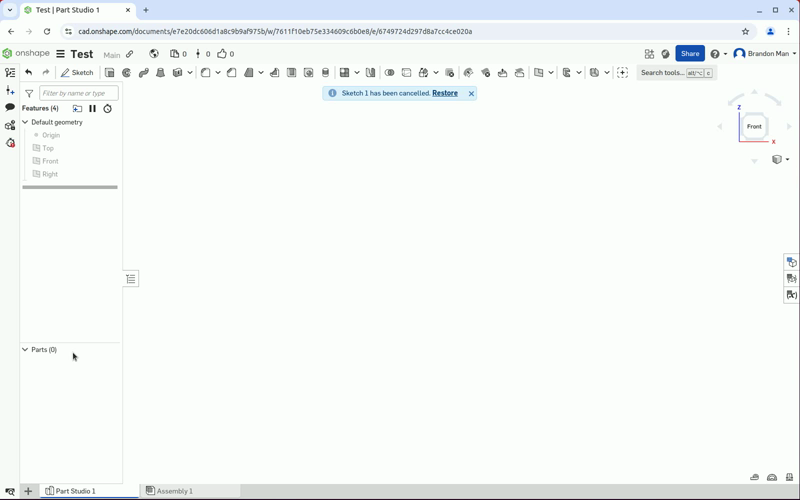
key(shift+s)
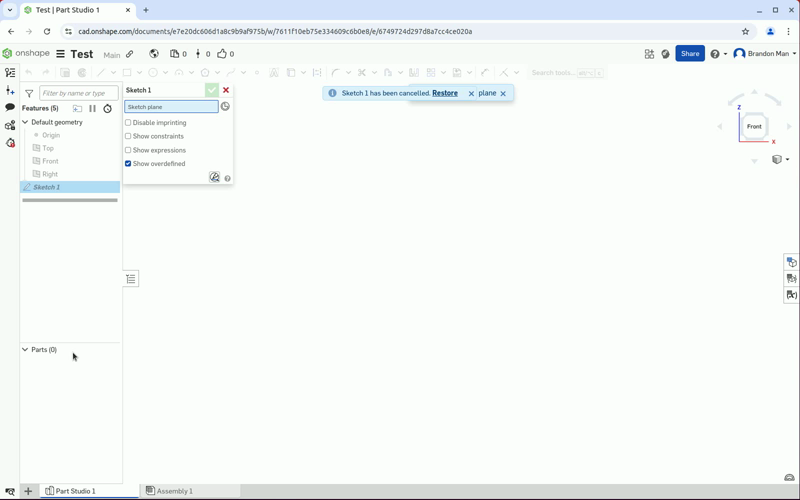
mouse_move(73, 163)
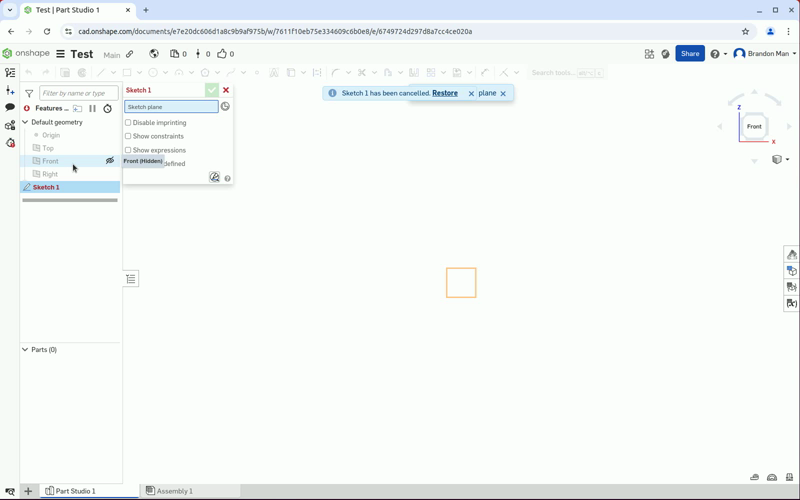
click(73, 163)
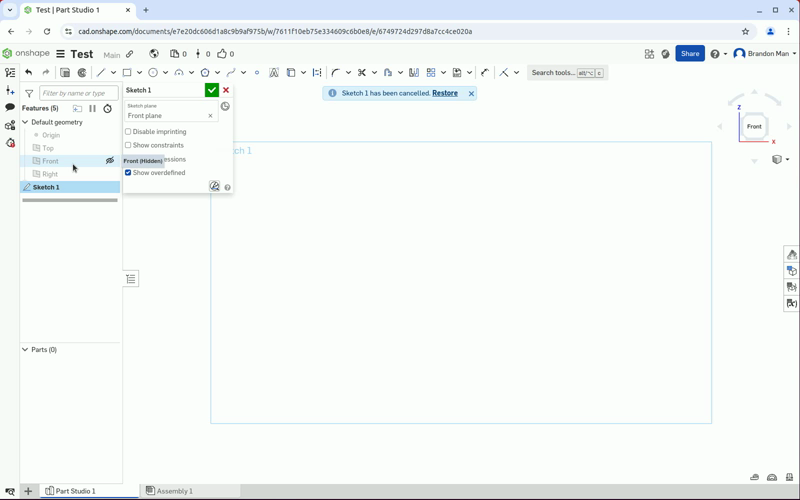
mouse_move(73, 352)
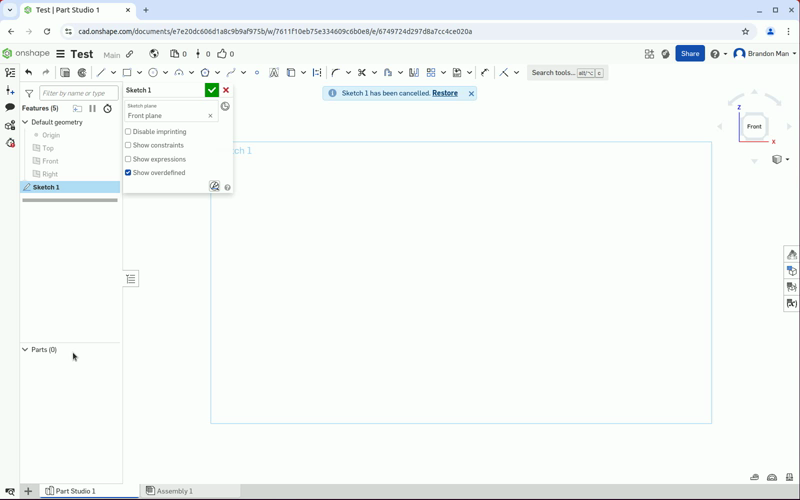
key(y)
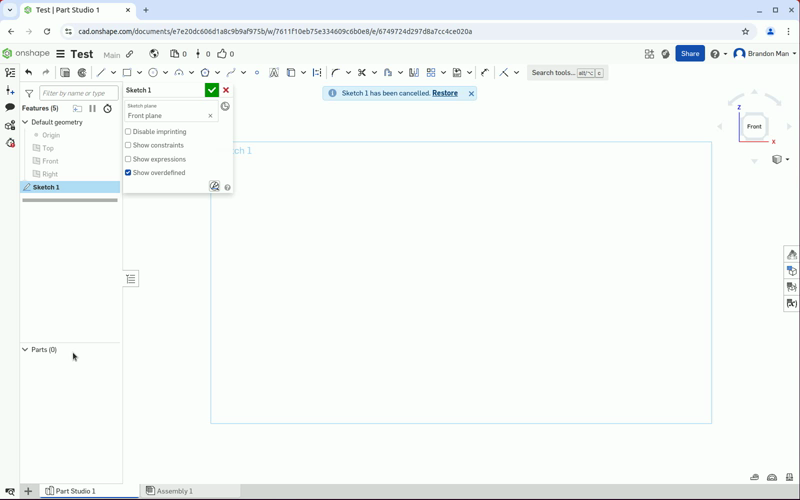
key(a)
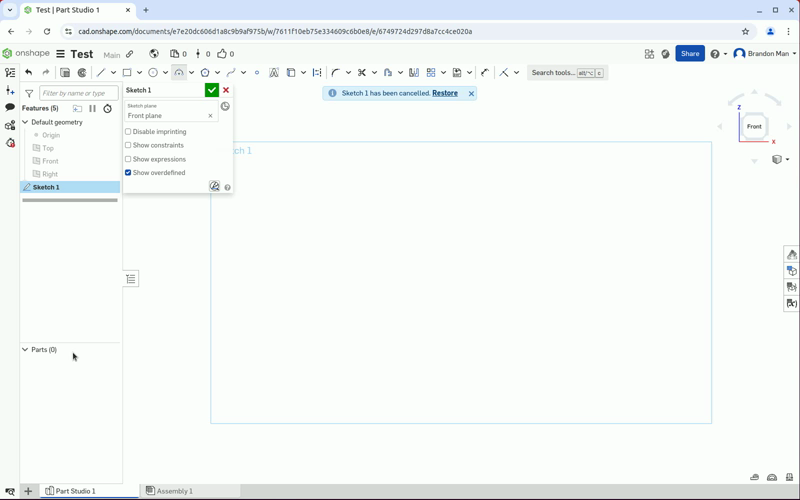
key_down(shift)
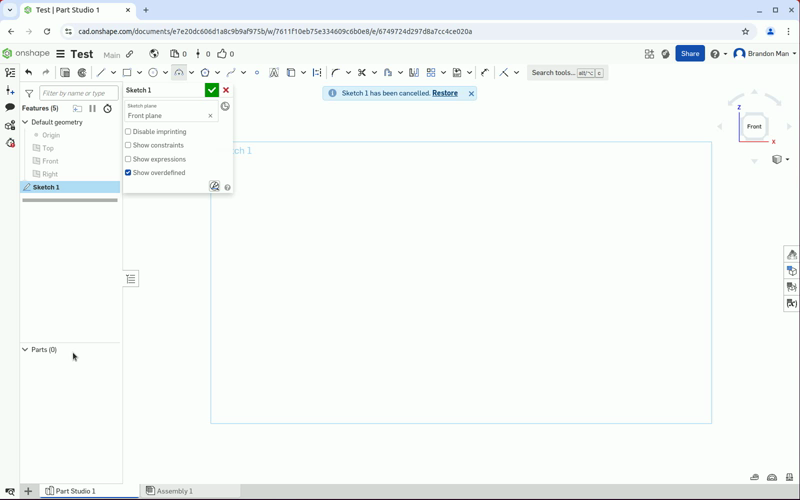
mouse_move(348, 217)
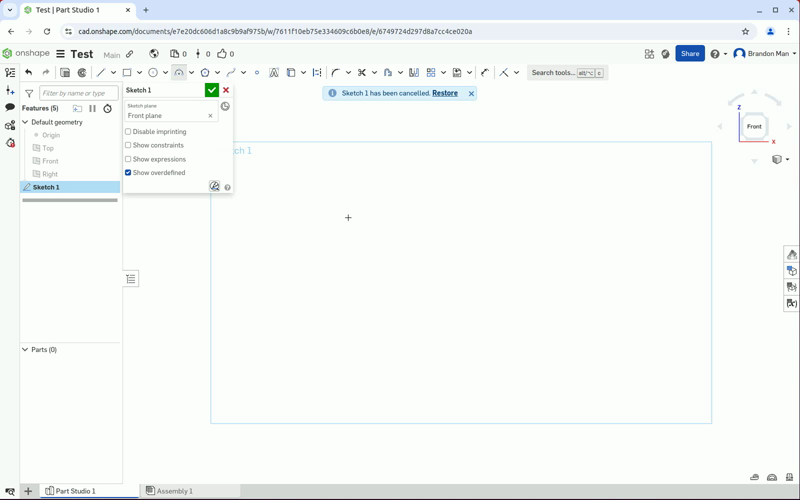
click(348, 217)
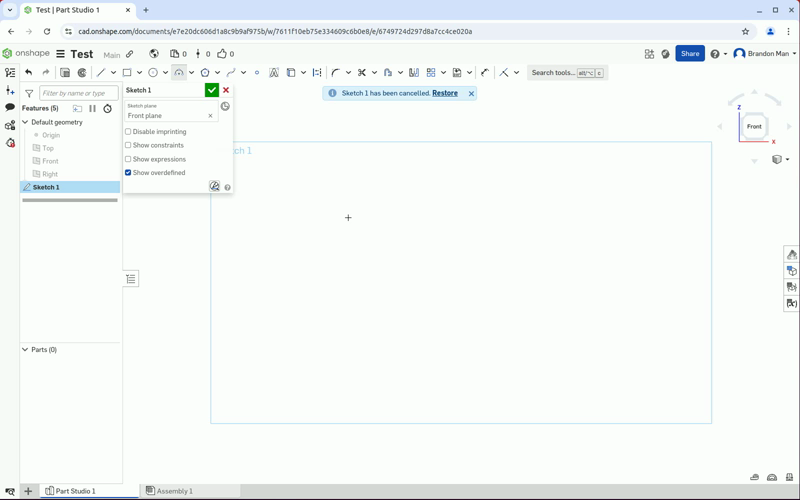
key_up(shift)
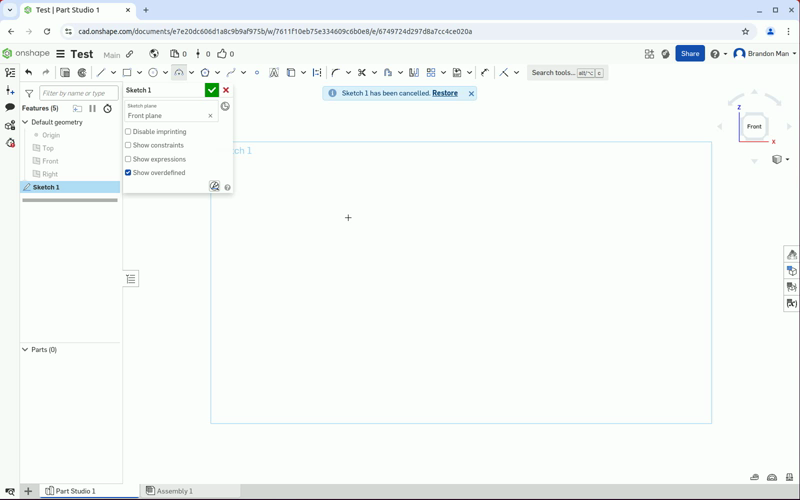
key_down(shift)
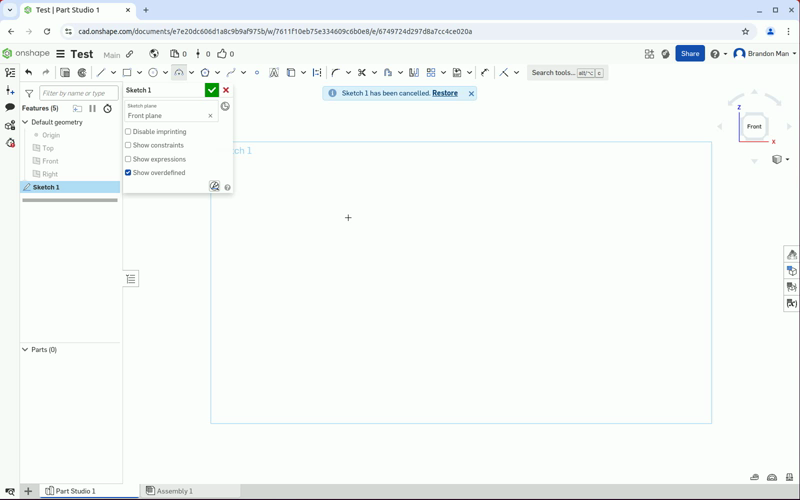
mouse_move(355, 224)
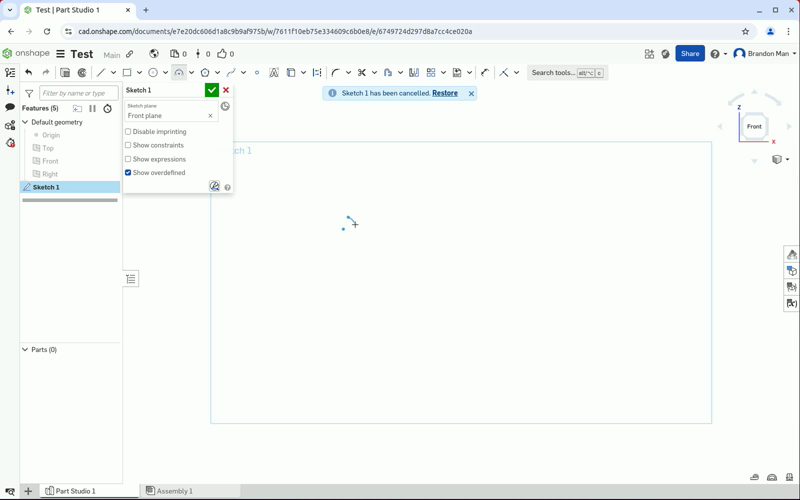
click(355, 224)
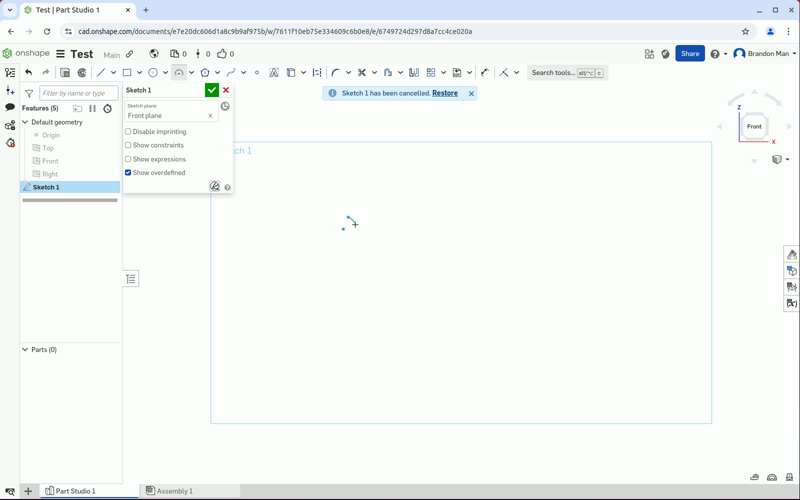
mouse_move(350, 222)
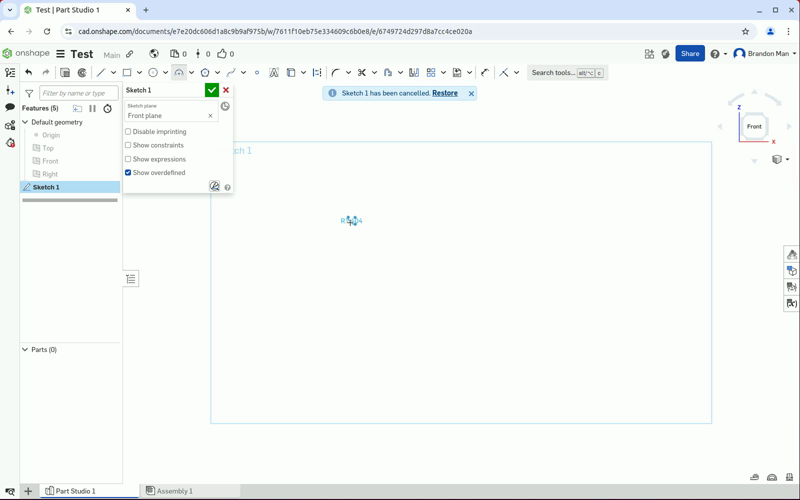
click(350, 222)
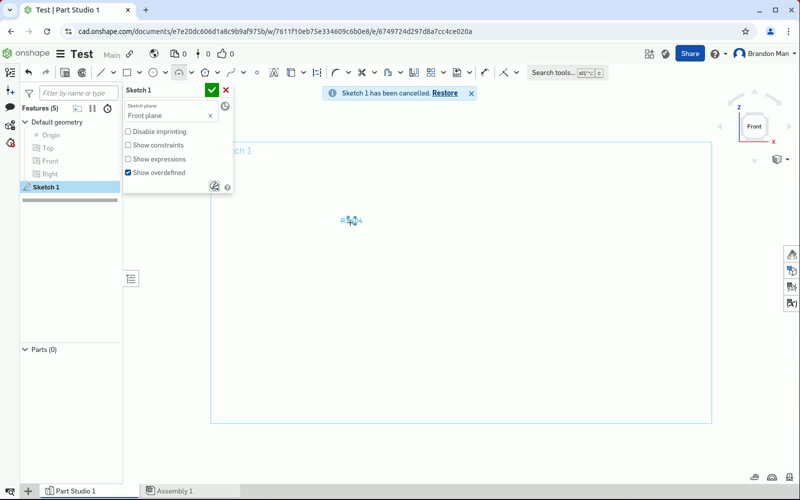
key_up(shift)
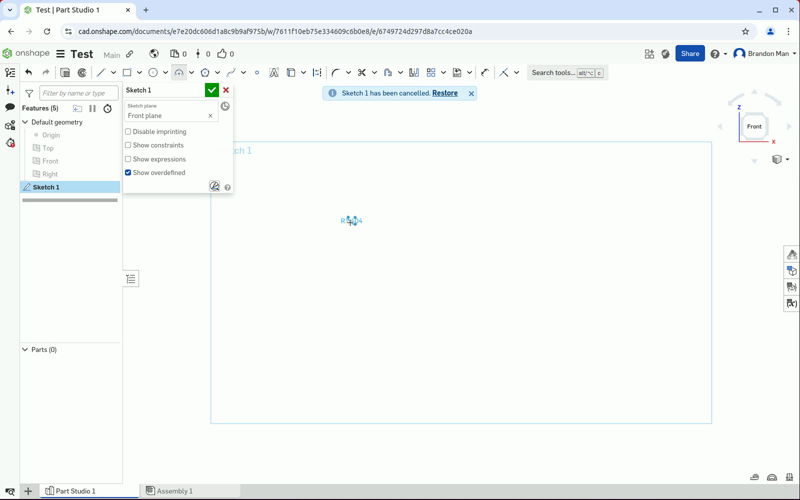
key(esc)
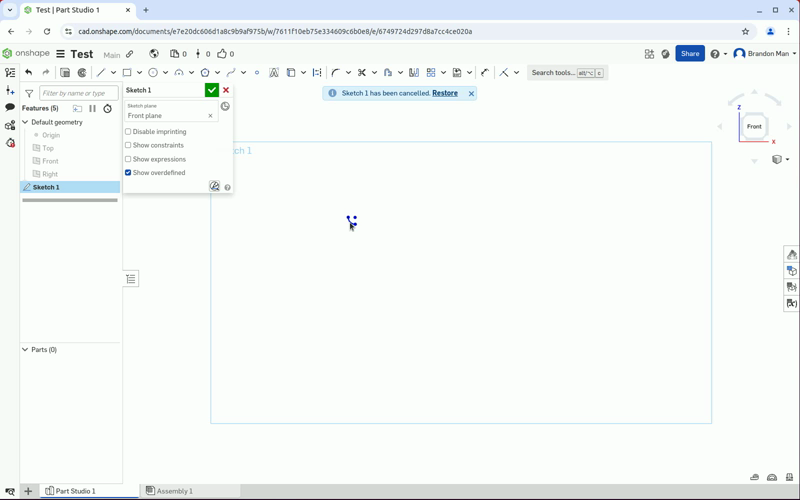
key(l)
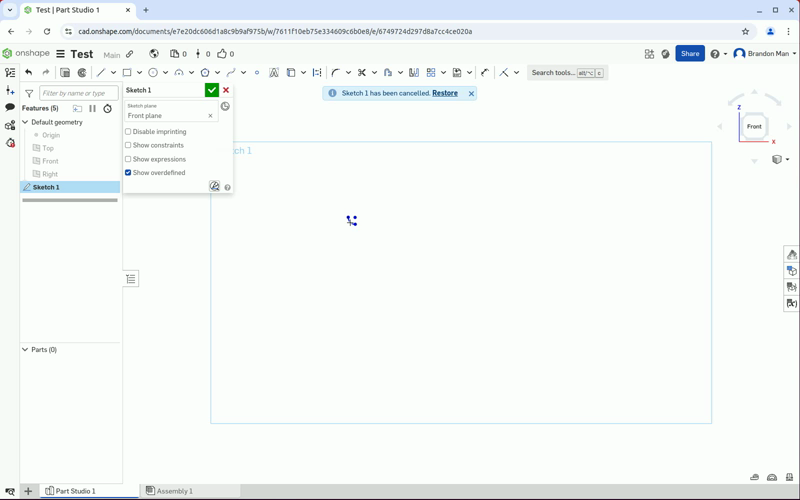
mouse_move(355, 224)
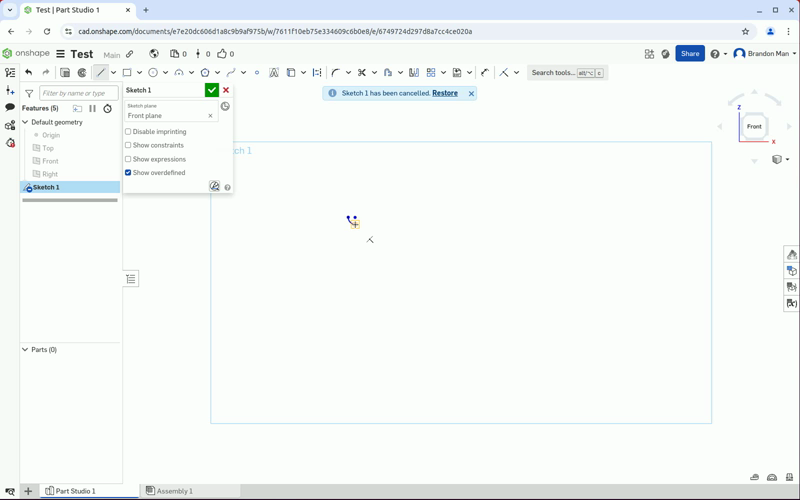
click(355, 224)
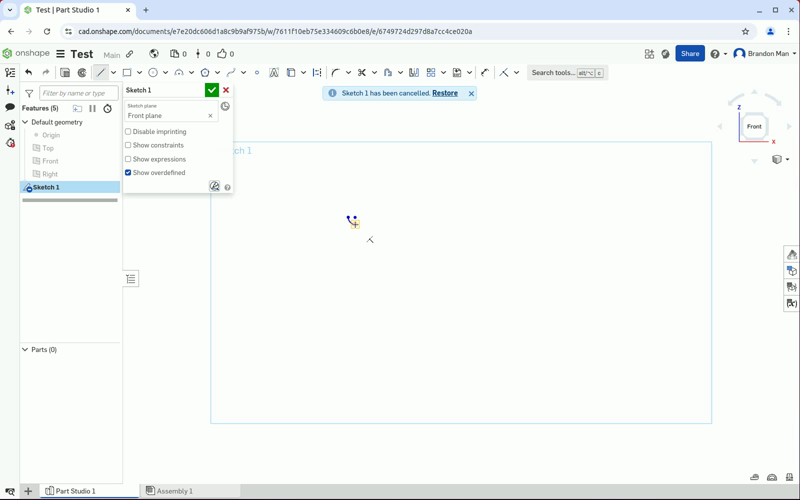
key_down(shift)
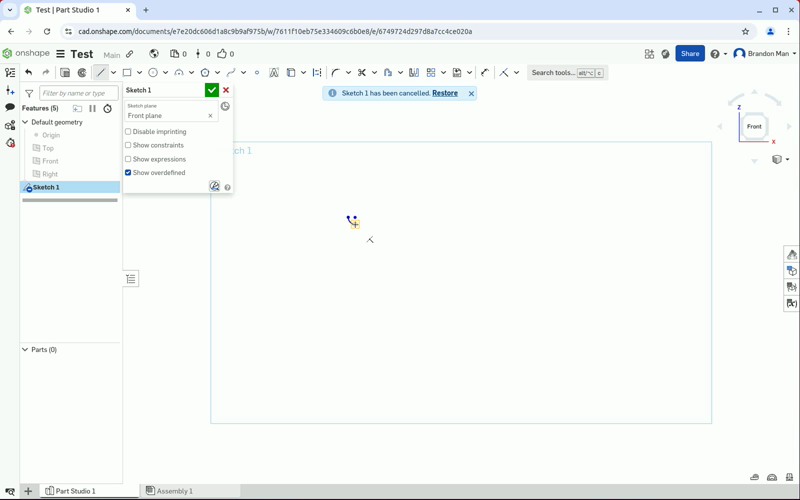
mouse_move(385, 224)
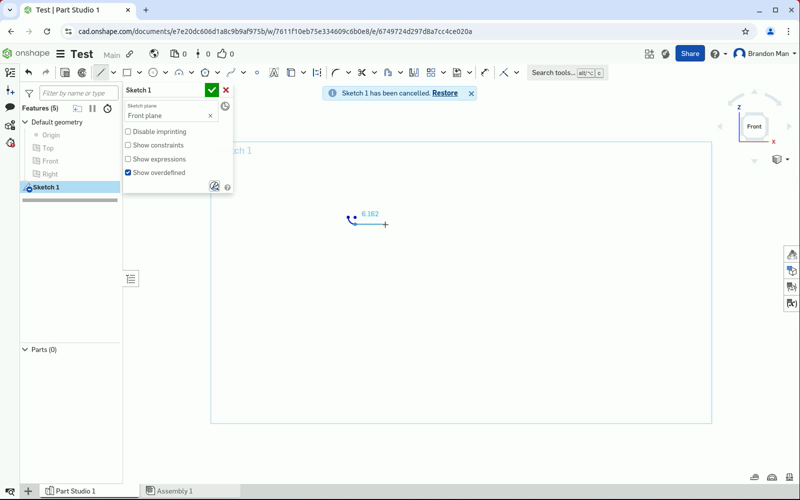
mouse_move(414, 224)
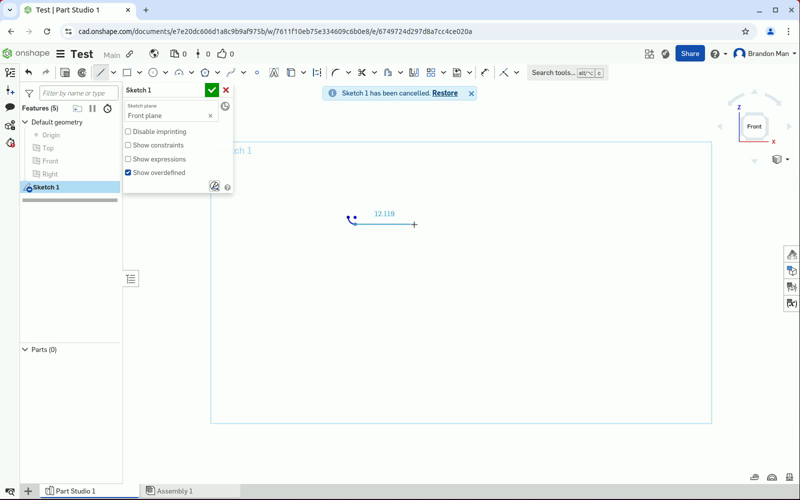
click(414, 224)
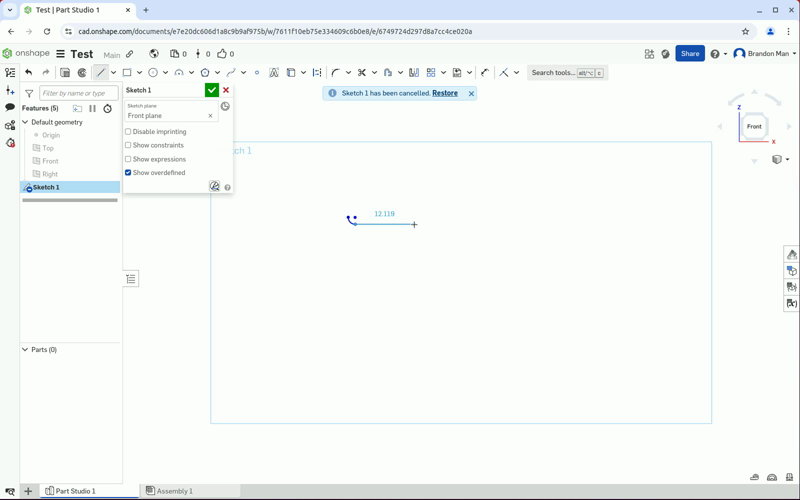
key_up(shift)
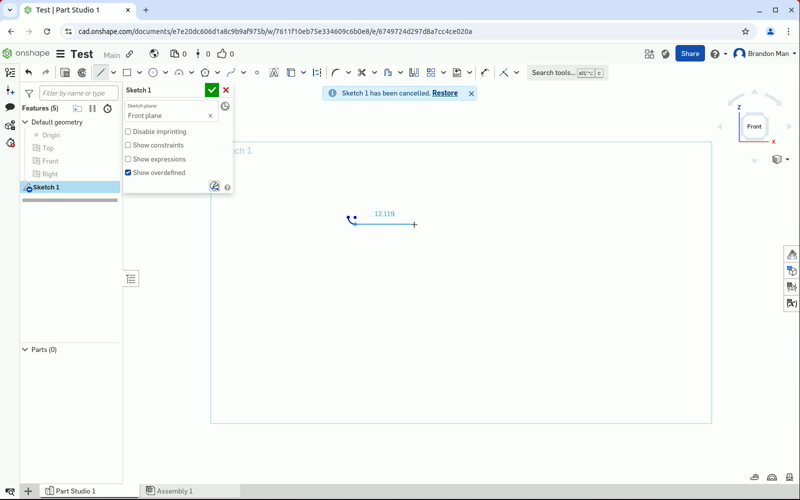
key_down(shift)
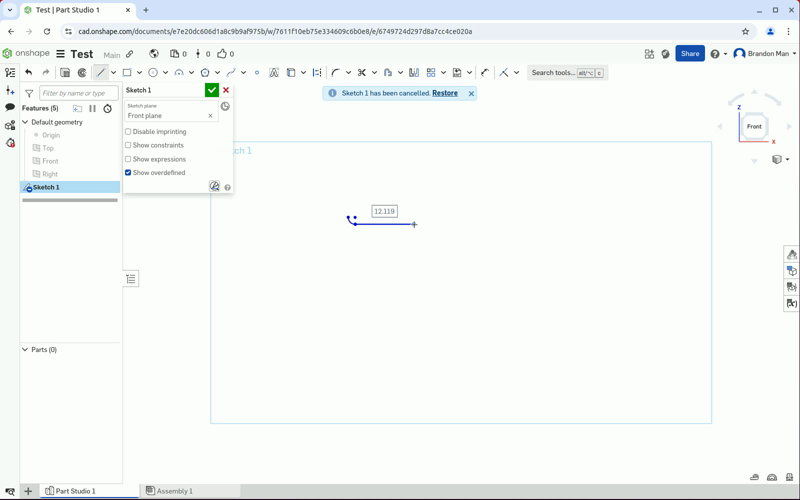
mouse_move(444, 224)
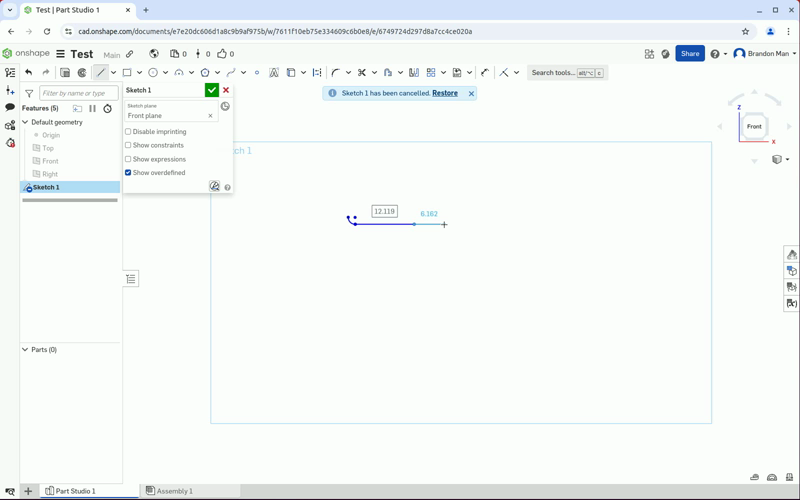
mouse_move(414, 190)
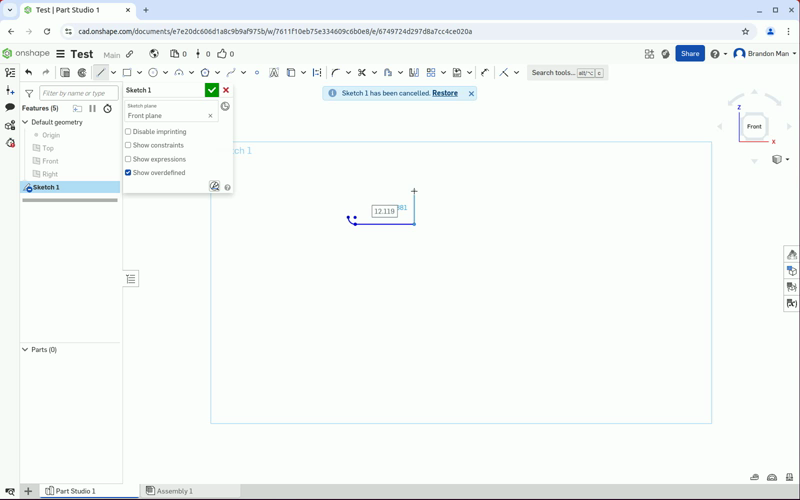
click(414, 190)
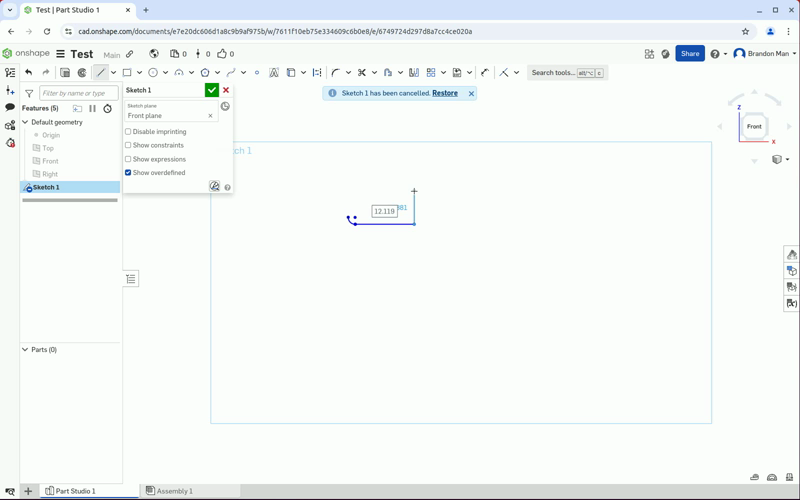
key_up(shift)
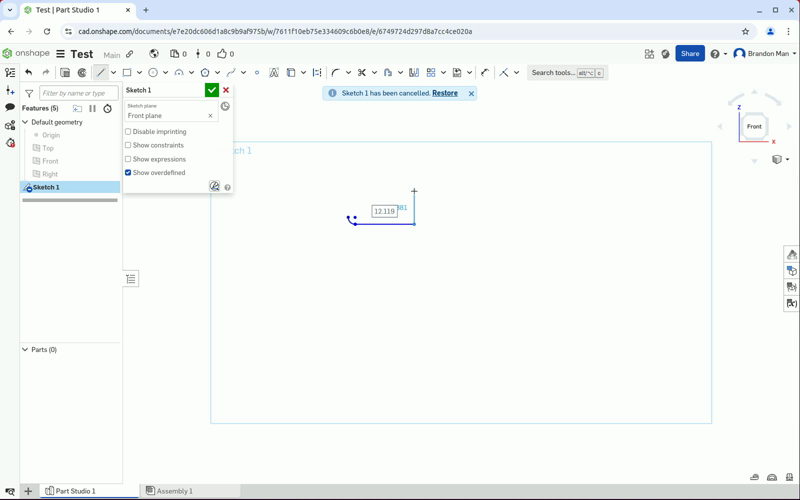
key_down(shift)
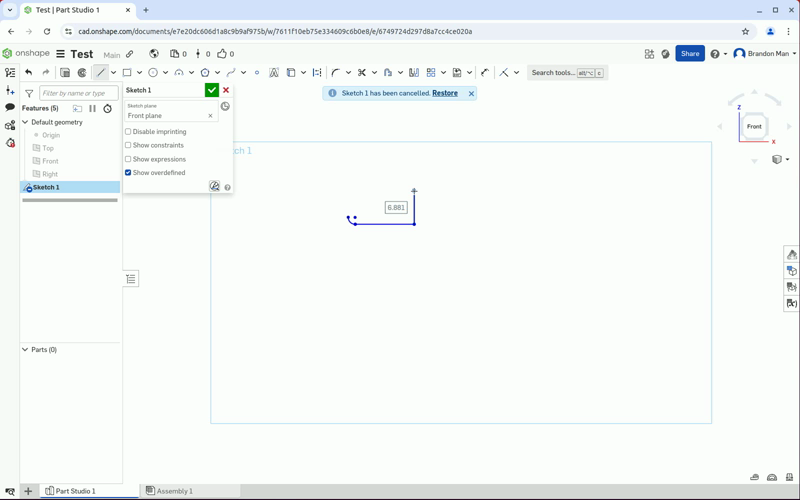
mouse_move(444, 190)
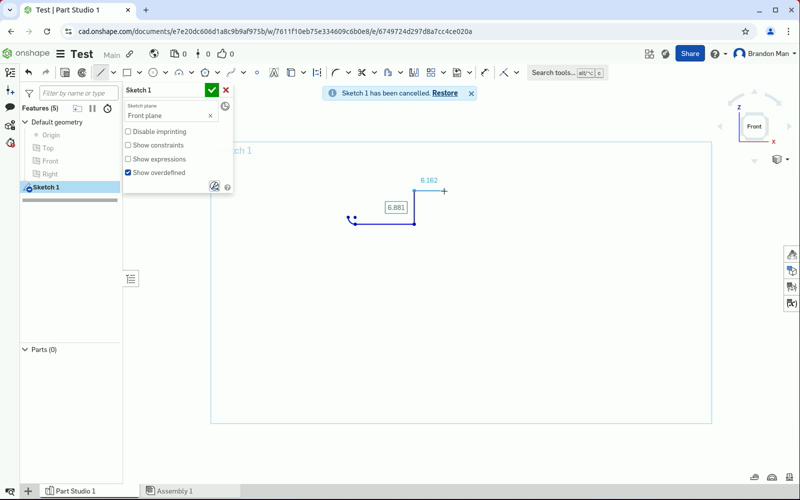
mouse_move(355, 190)
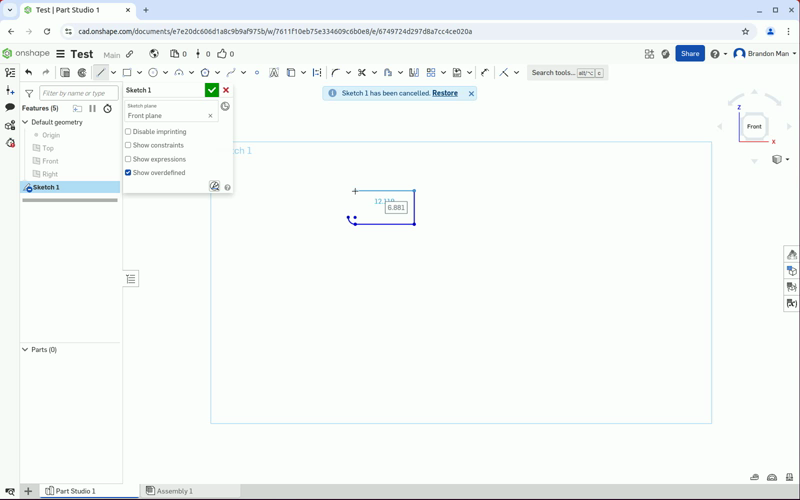
click(355, 190)
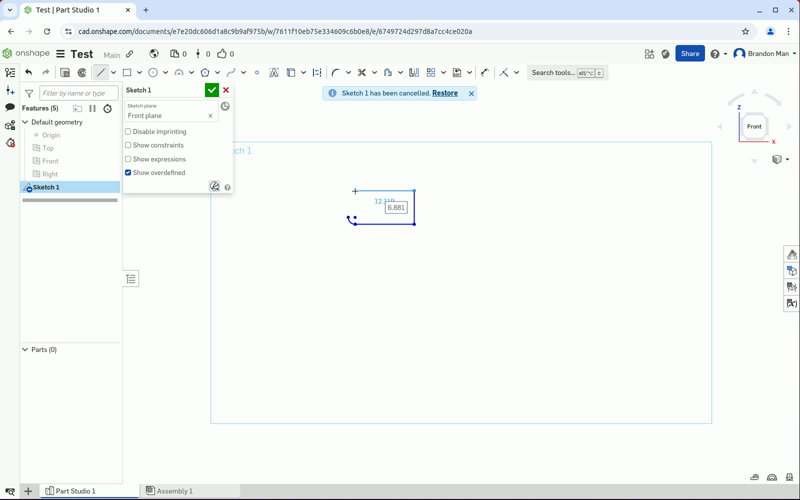
key_up(shift)
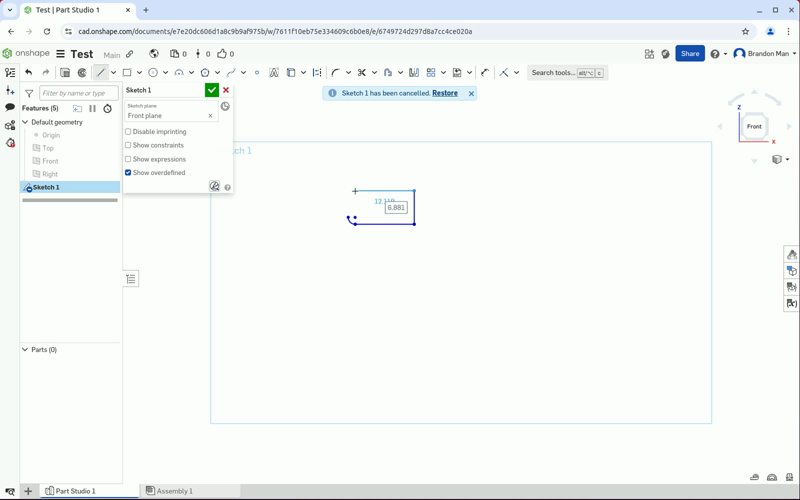
key(esc)
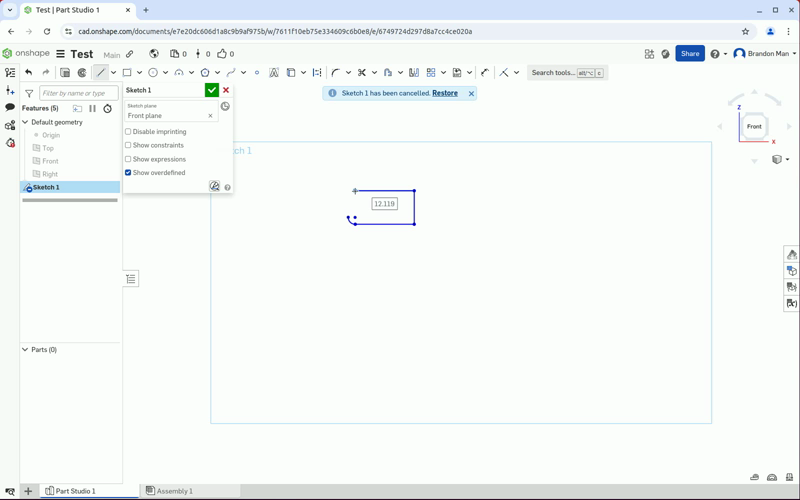
key(a)
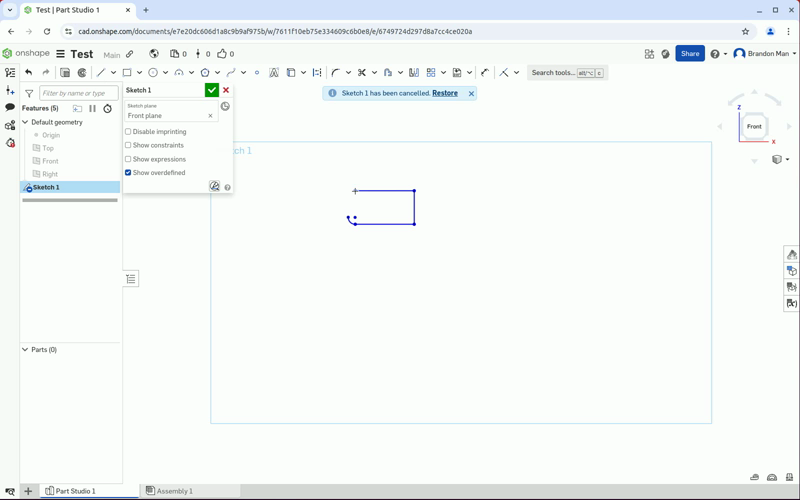
mouse_move(355, 190)
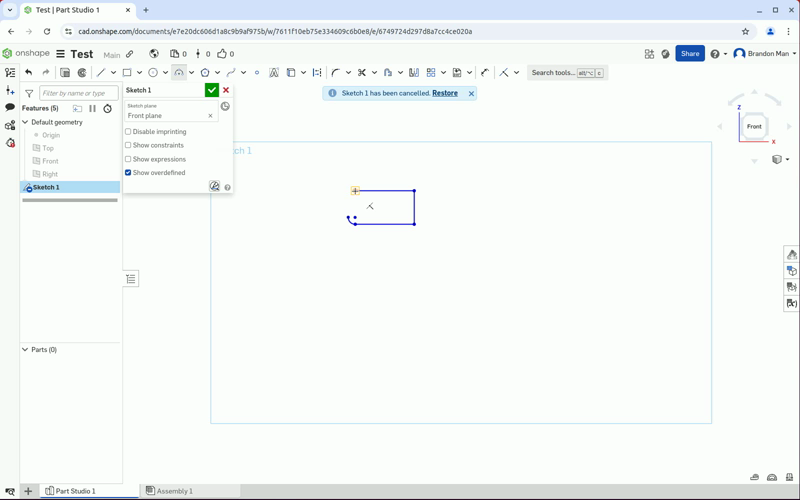
click(355, 190)
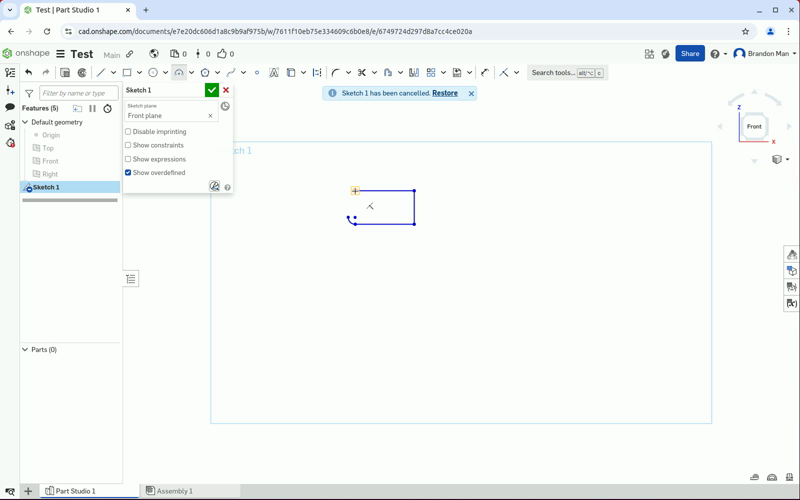
key_down(shift)
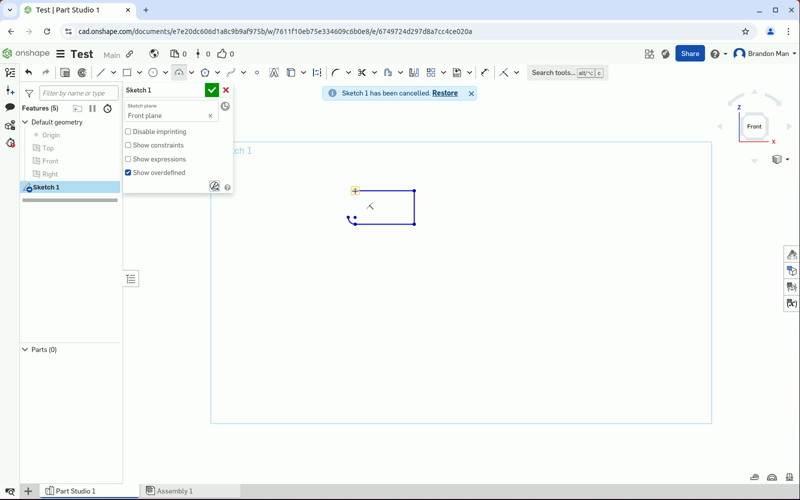
mouse_move(348, 197)
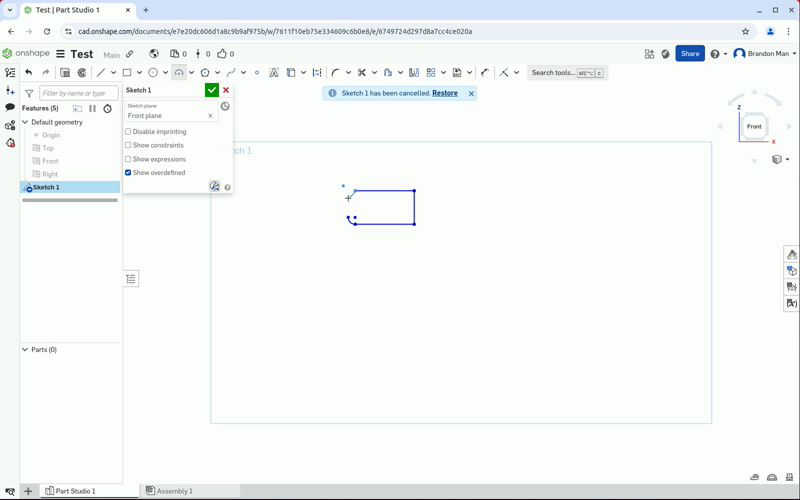
click(348, 197)
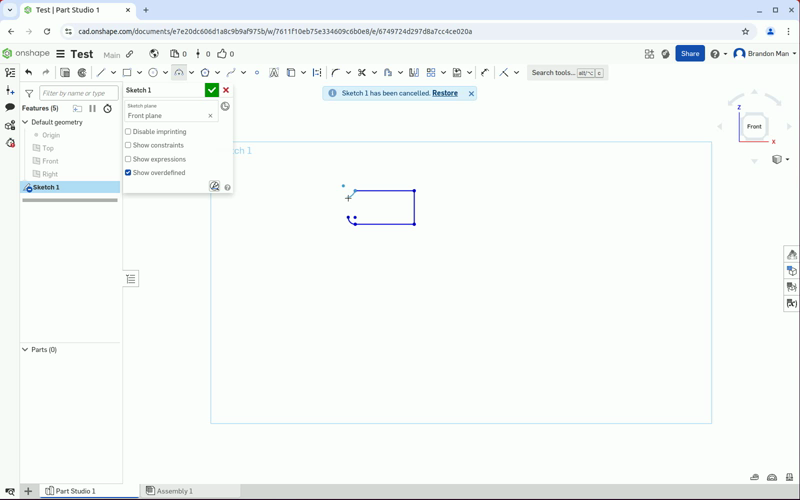
mouse_move(350, 192)
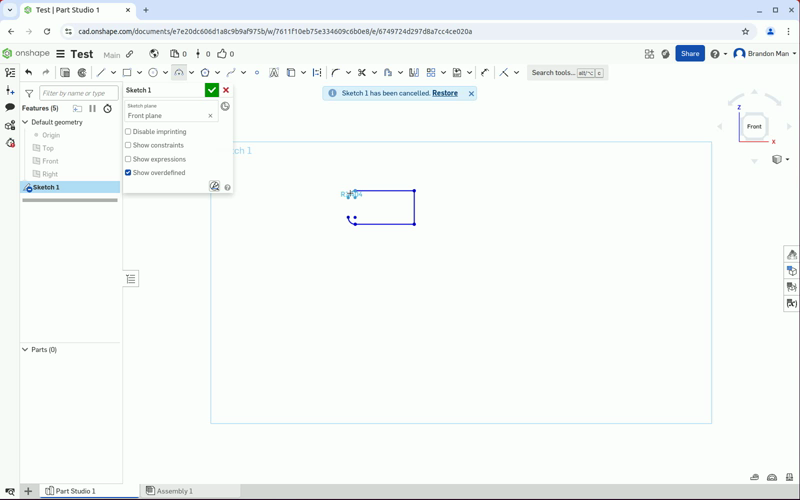
click(350, 192)
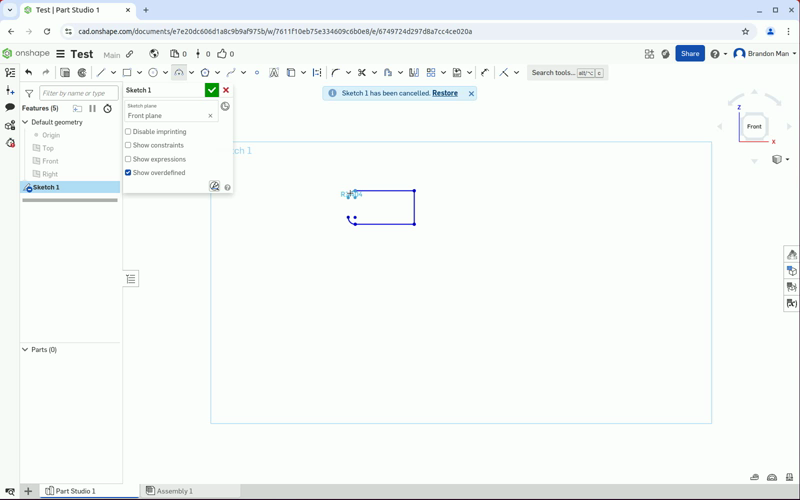
key_up(shift)
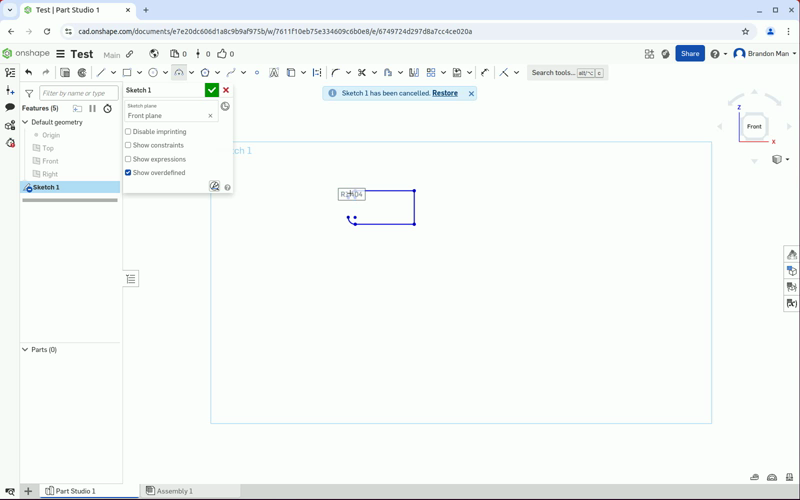
key(esc)
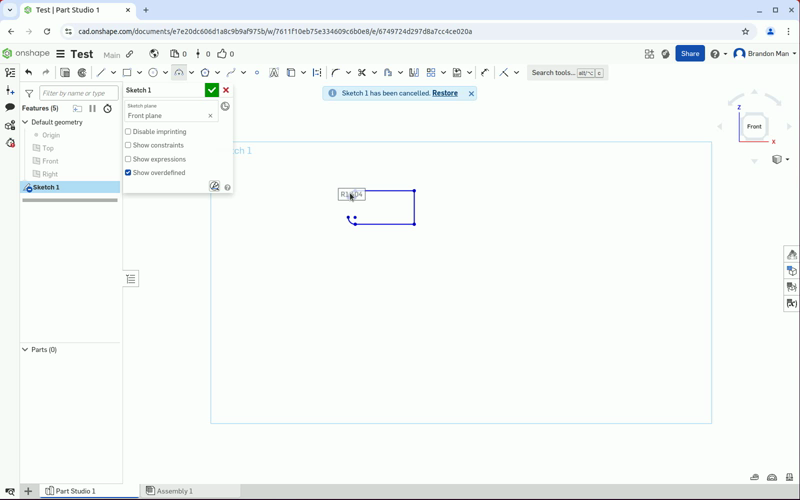
key(l)
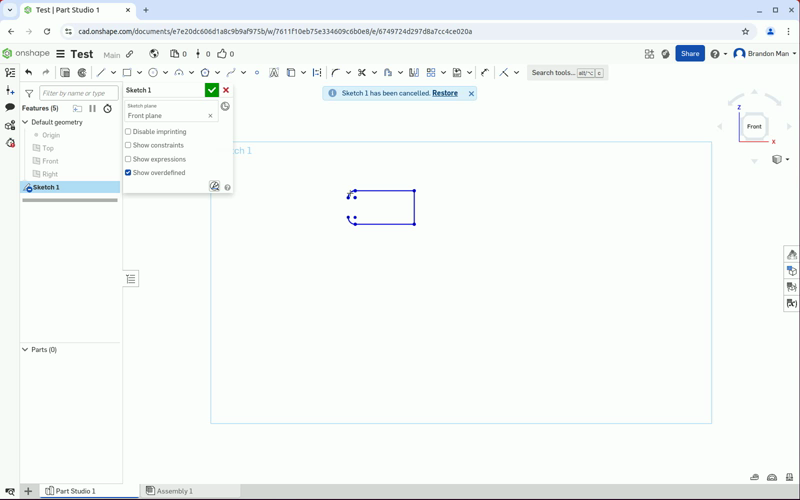
mouse_move(348, 197)
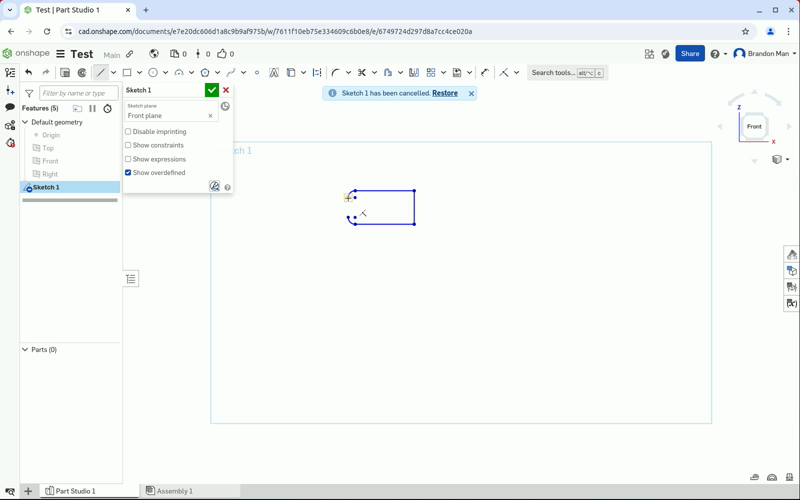
click(348, 197)
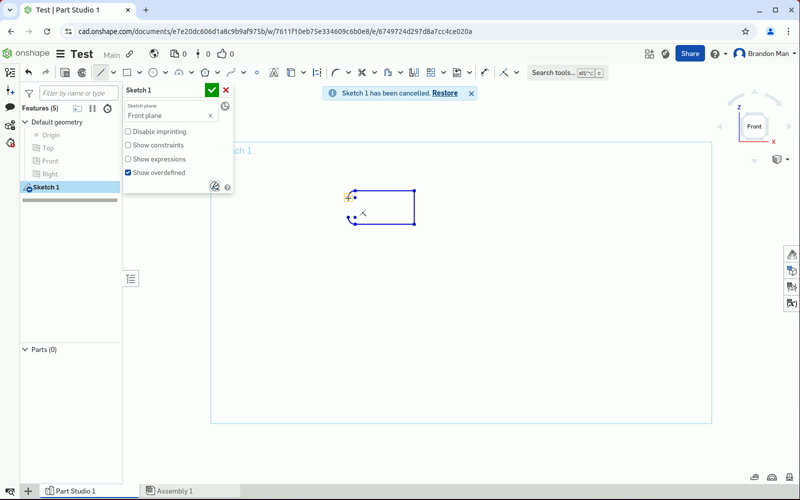
mouse_move(378, 197)
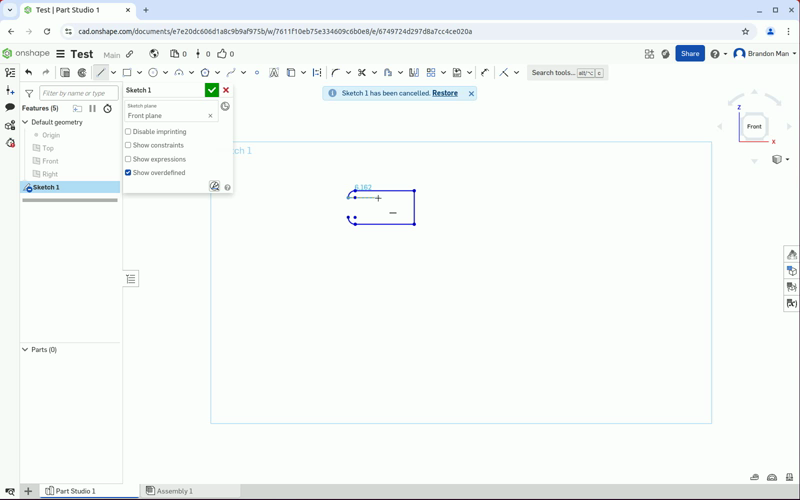
key_down(shift)
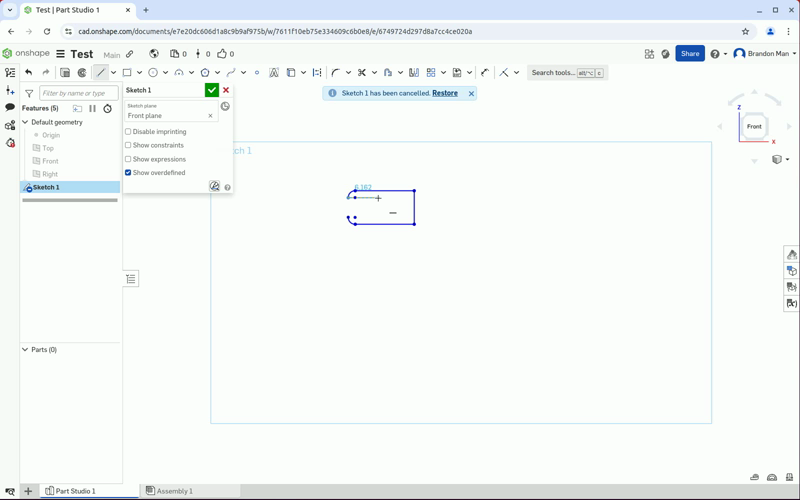
mouse_move(348, 217)
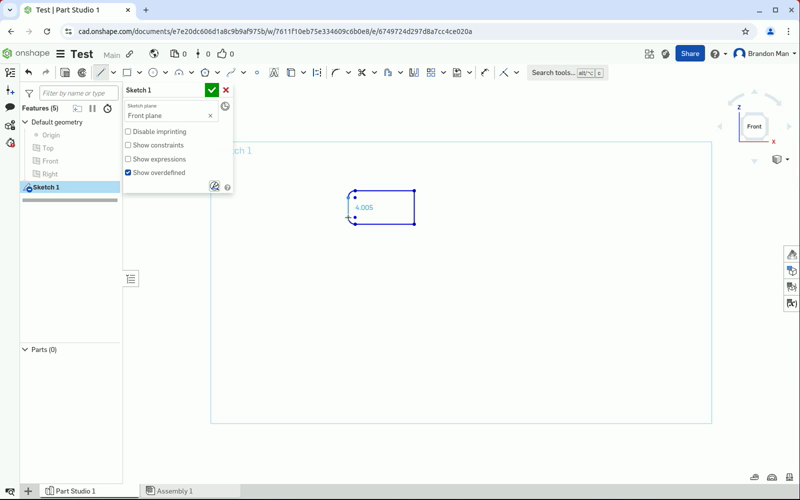
key_up(shift)
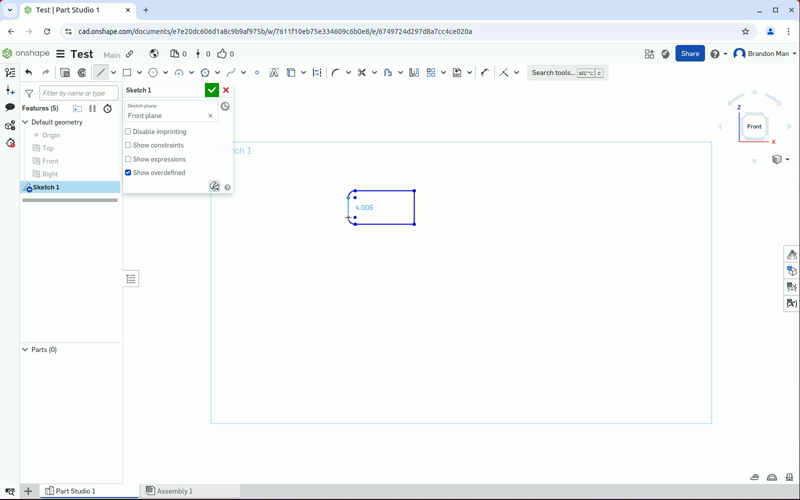
click(348, 217)
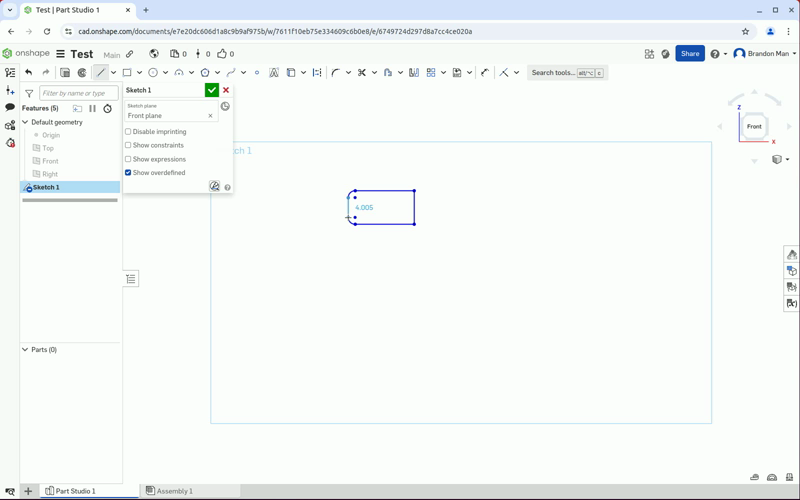
key(esc)
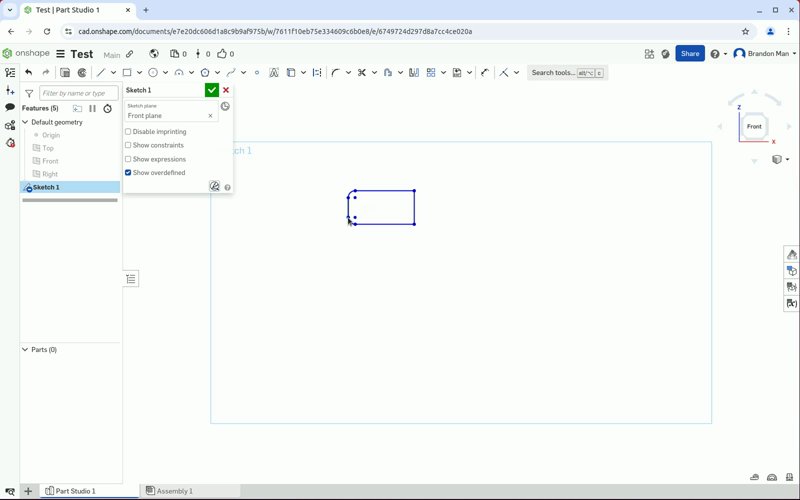
key(c)
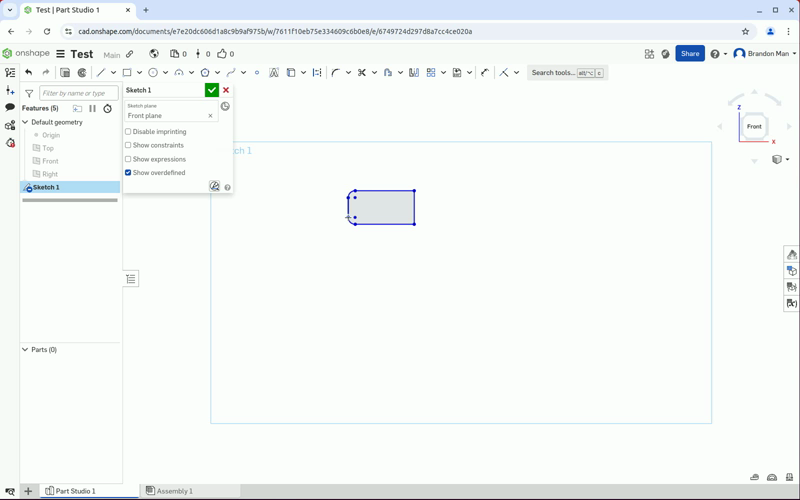
key_down(shift)
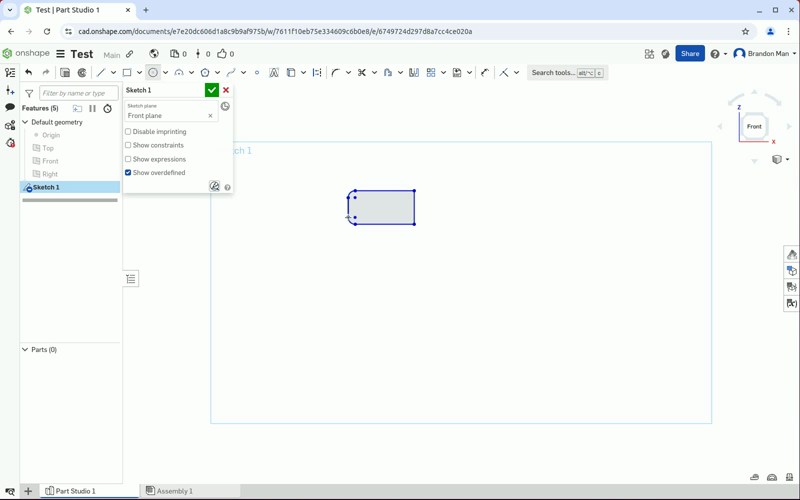
mouse_move(381, 210)
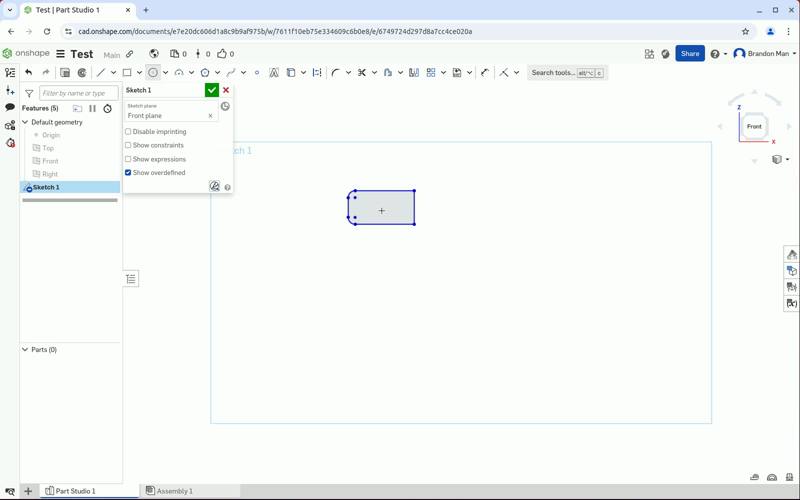
click(381, 210)
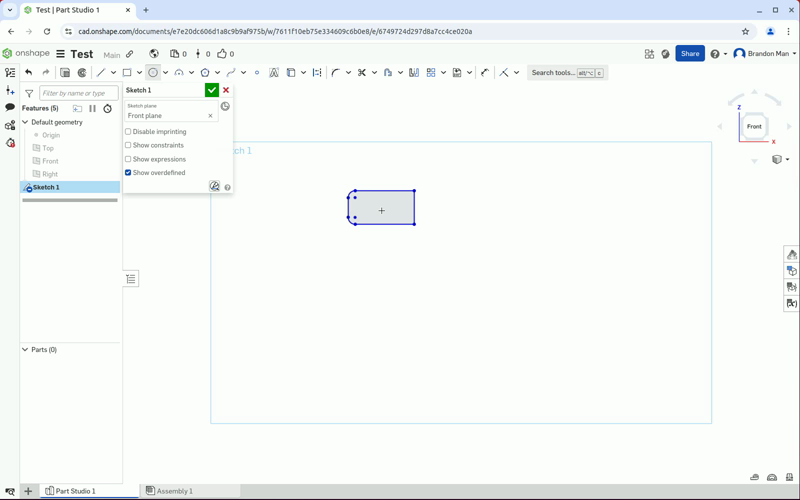
key_up(shift)
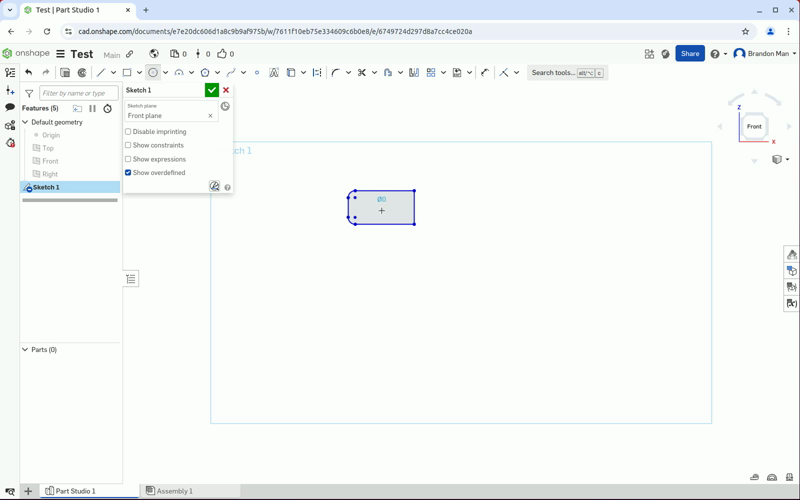
mouse_move(389, 210)
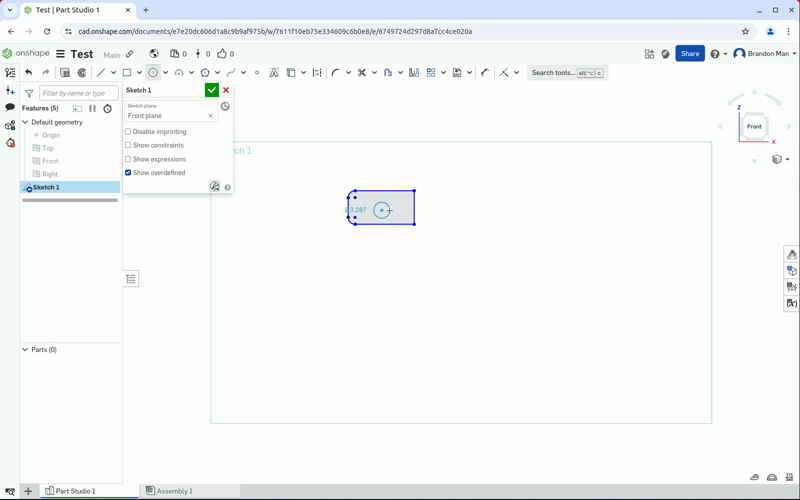
click(389, 210)
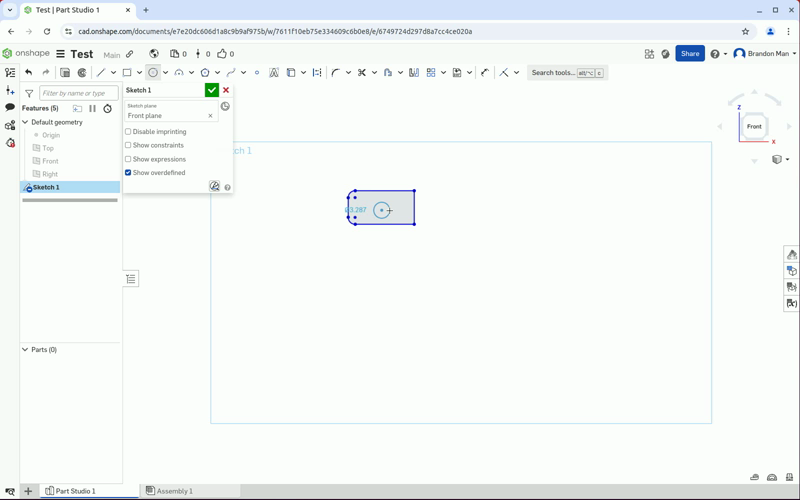
key(esc)
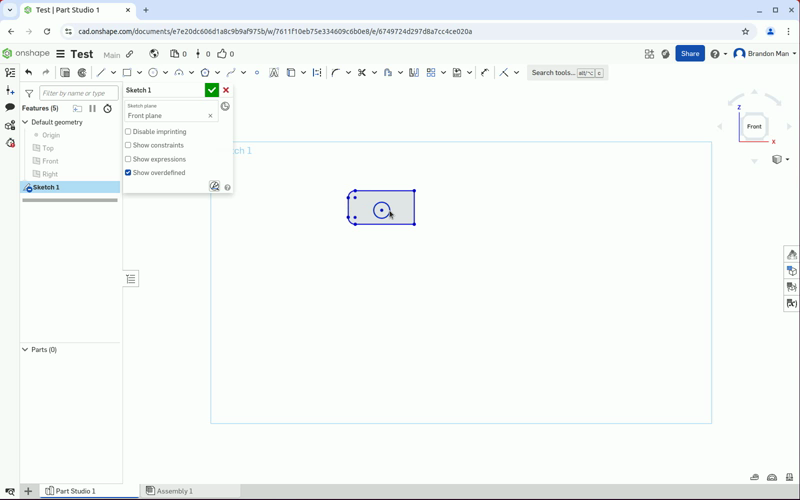
mouse_move(369, 206)
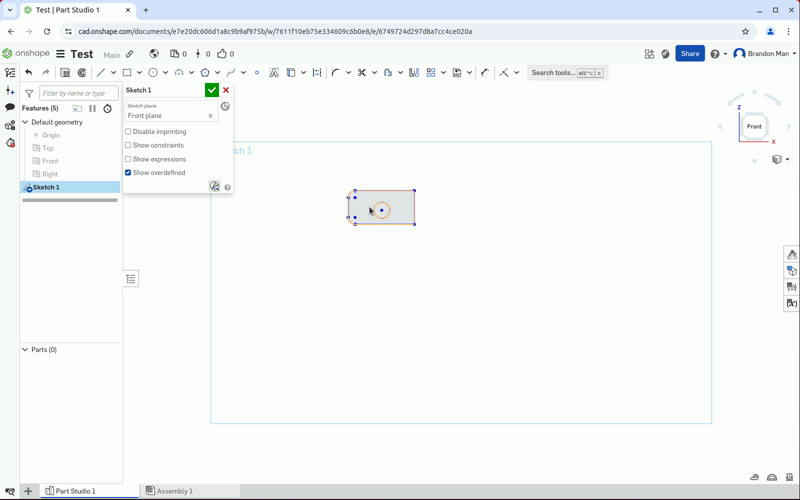
click(369, 206)
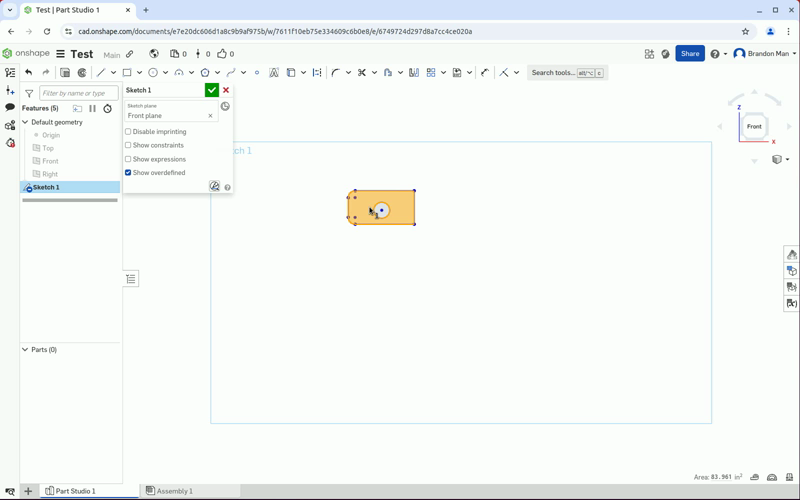
mouse_move(73, 352)
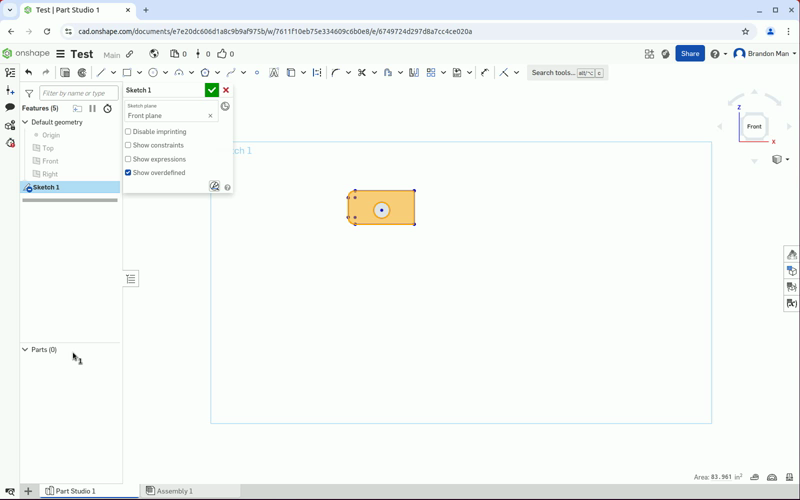
key(shift+y)
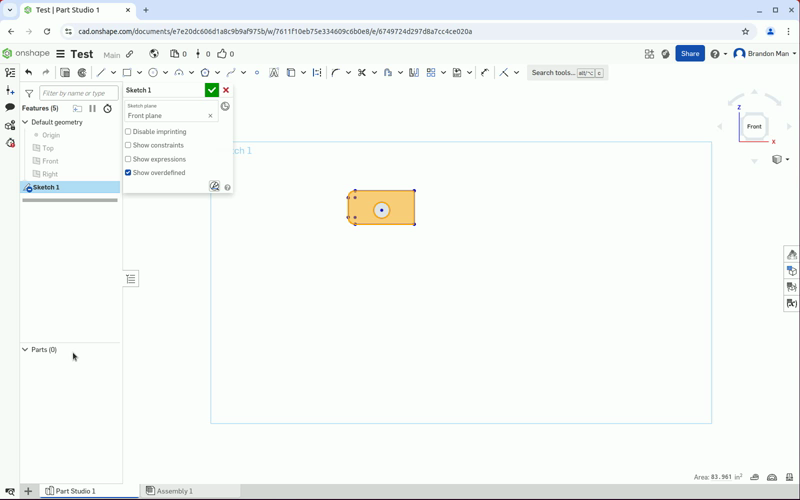
key(shift+e)
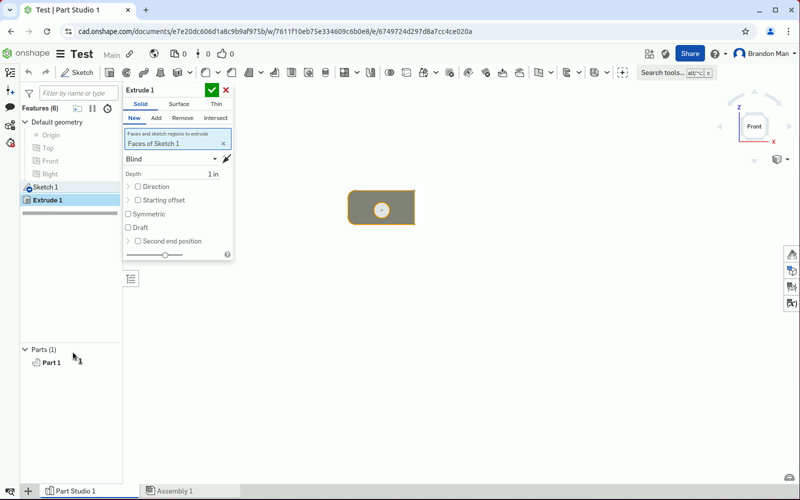
mouse_move(143, 106)
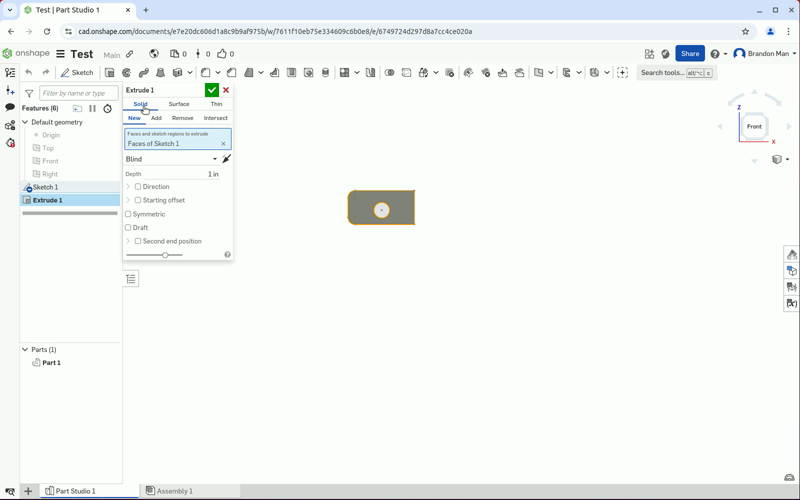
click(143, 106)
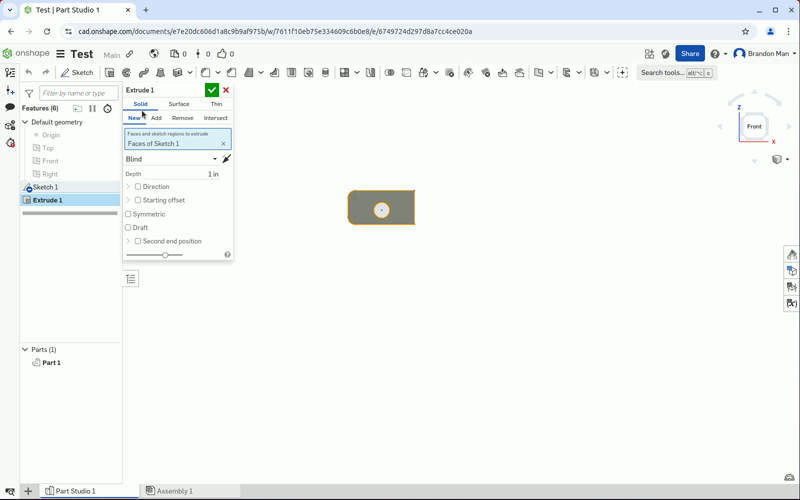
mouse_move(137, 120)
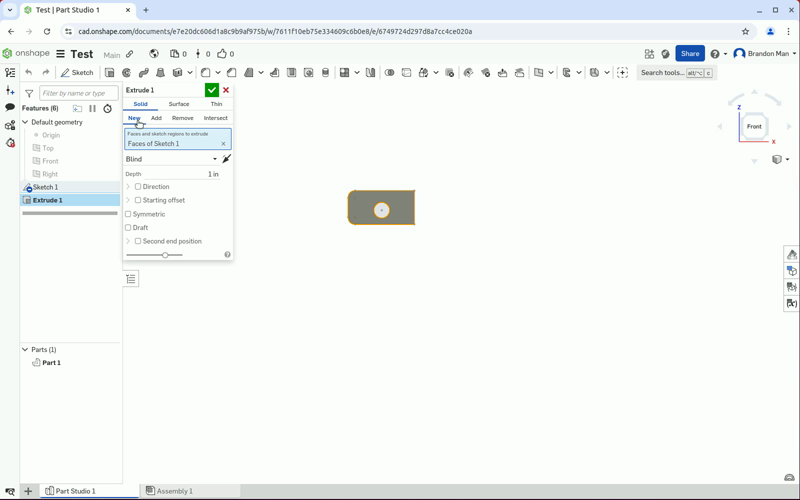
click(137, 120)
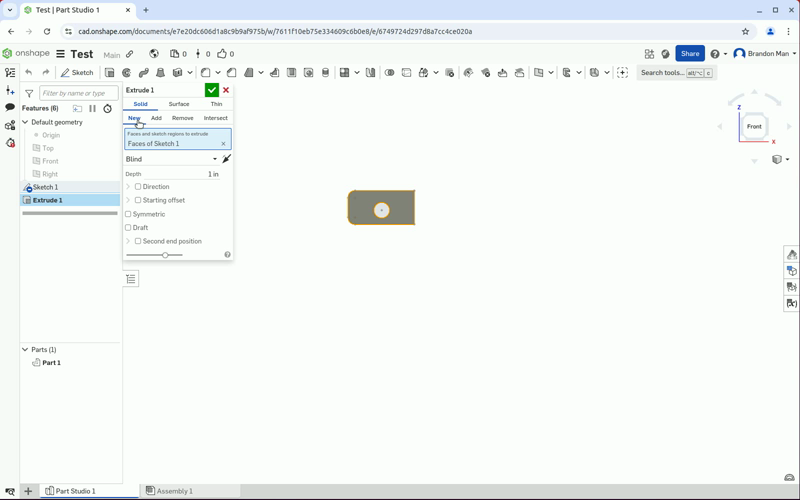
key(tab, 4)
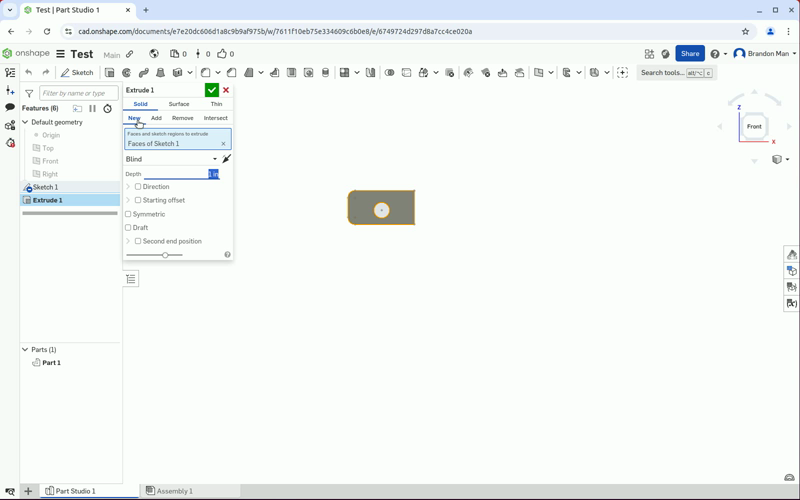
text(0.722)
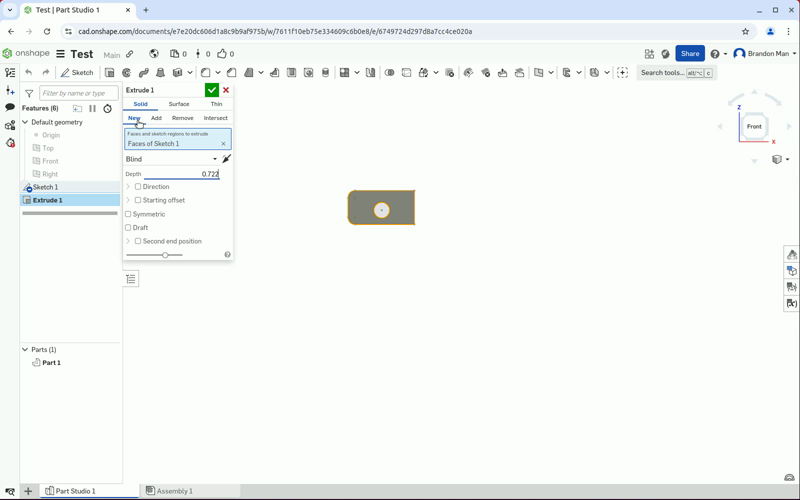
key(enter)
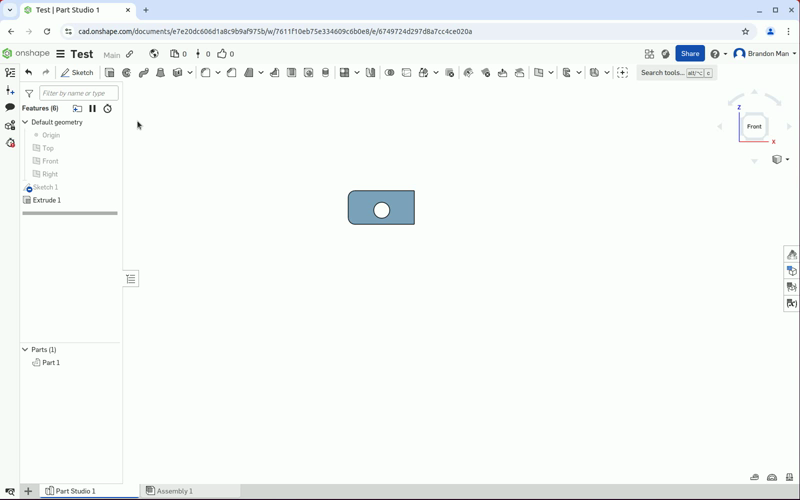
key(shift+h)
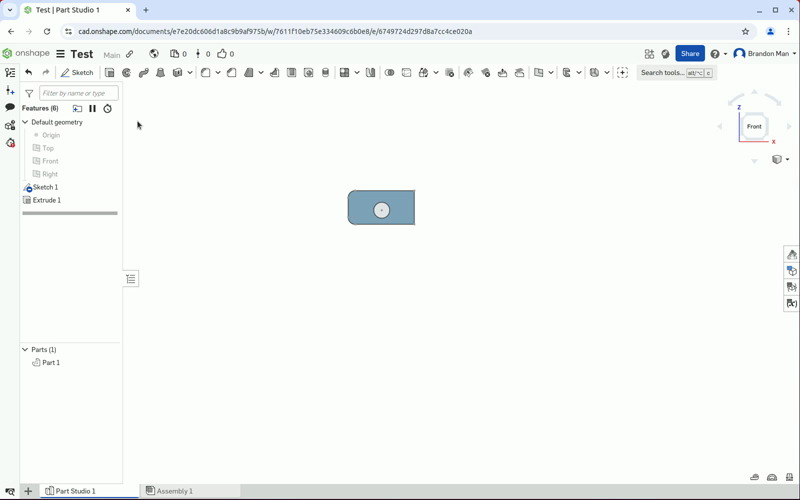
key(shift+h)
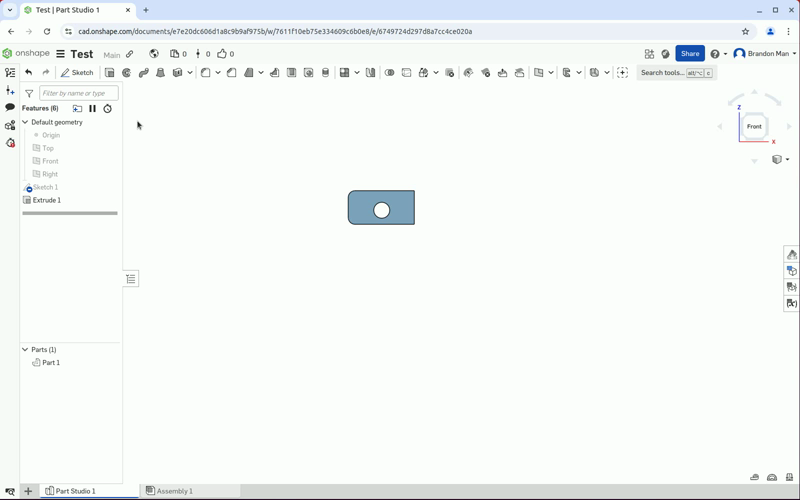
mouse_move(73, 189)
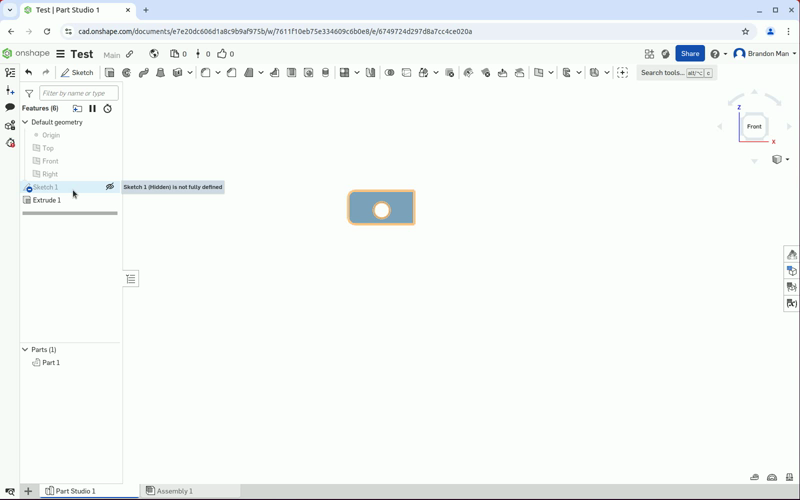
click(73, 189)
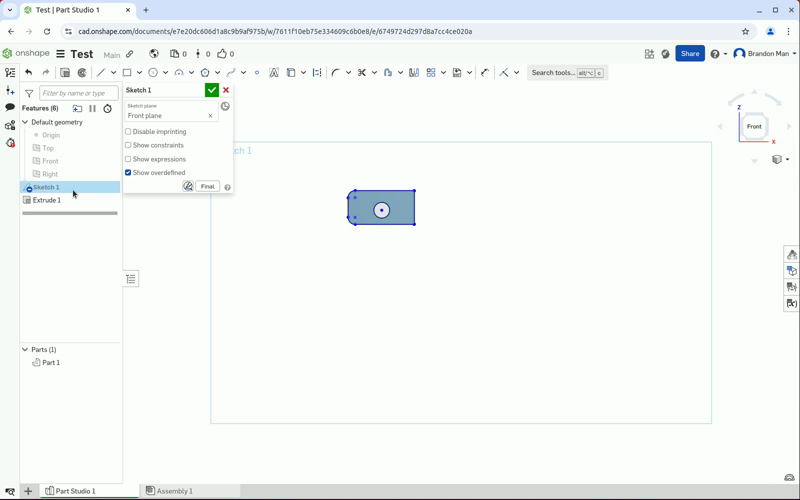
mouse_move(229, 92)
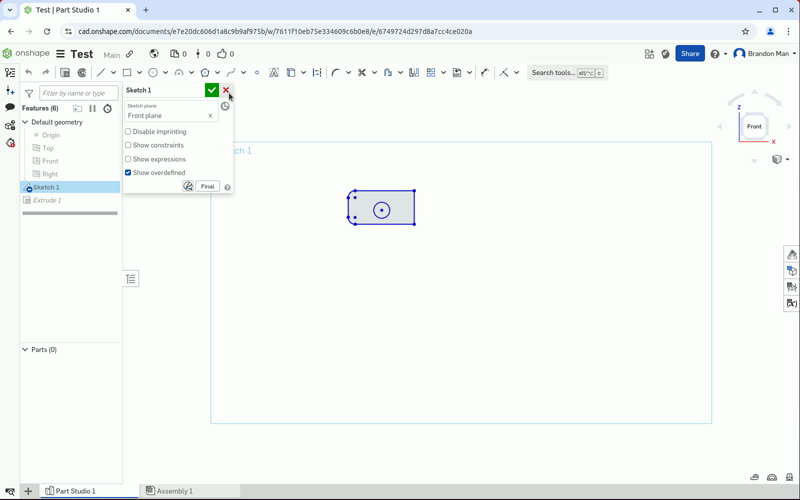
click(229, 92)
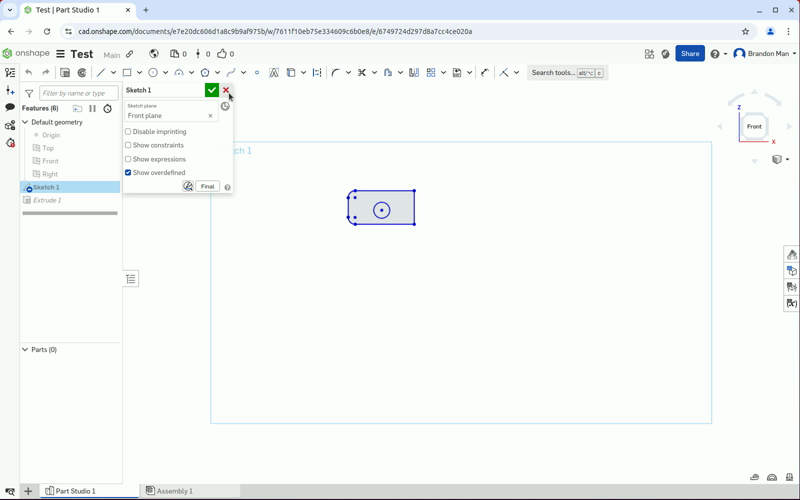
key(shift+s)
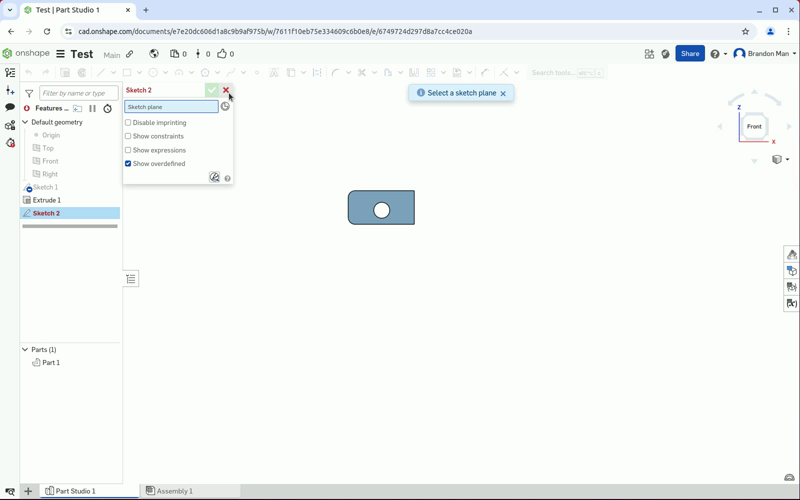
mouse_move(73, 163)
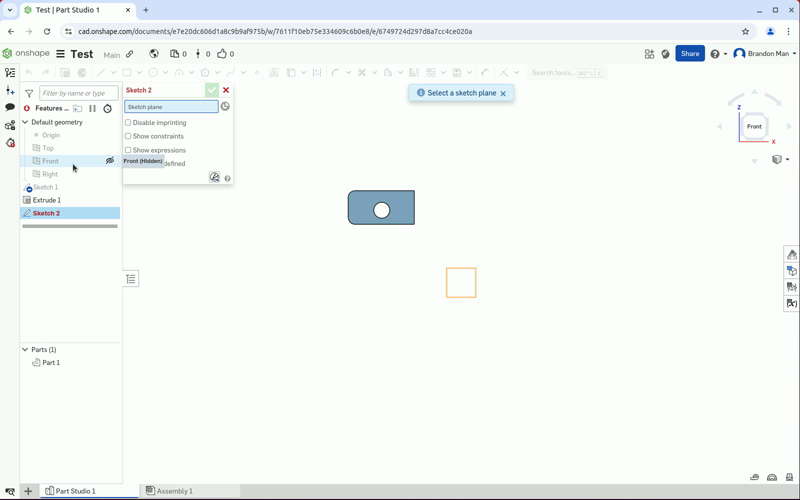
click(73, 163)
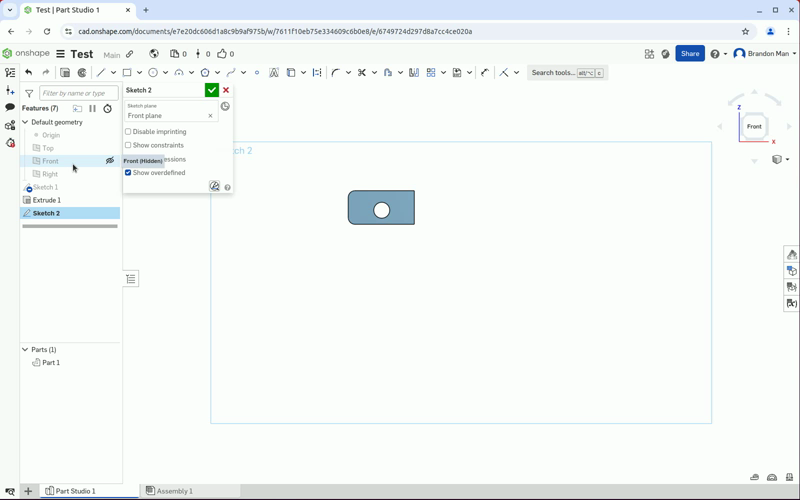
mouse_move(73, 352)
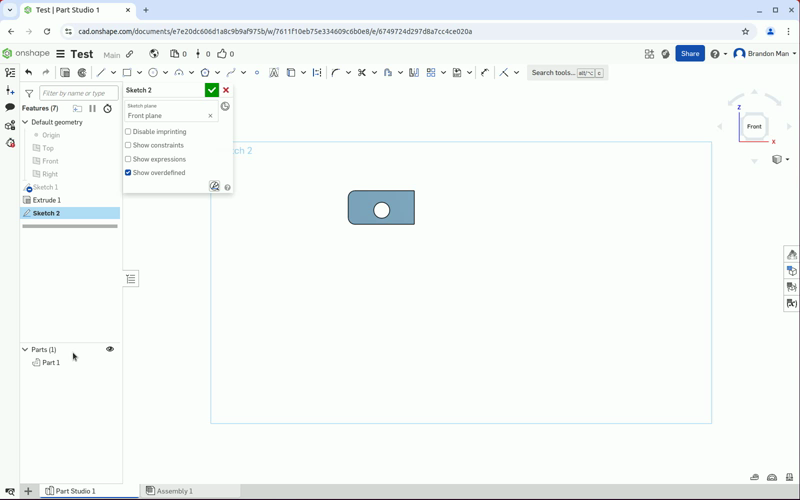
key(y)
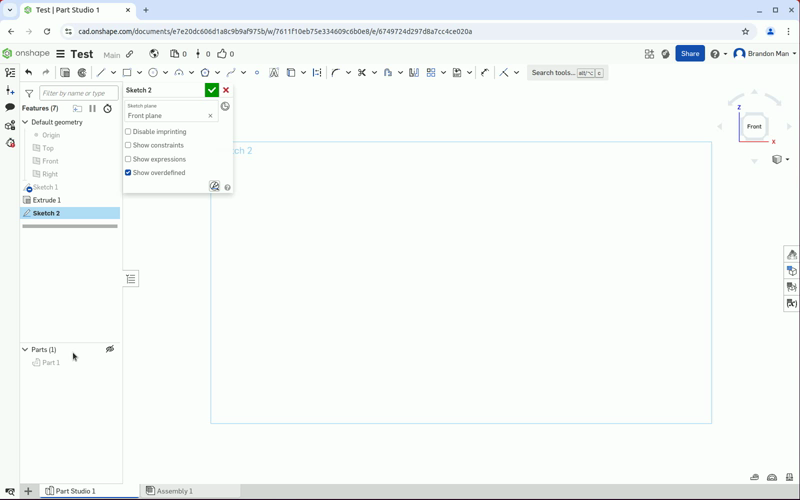
key(l)
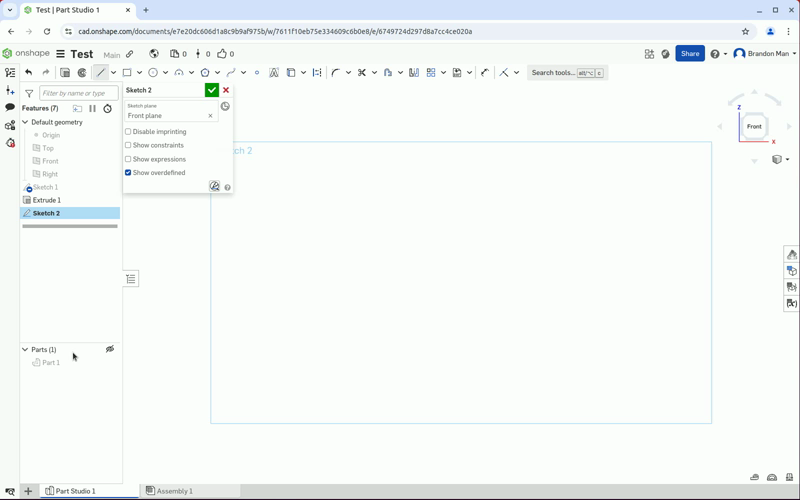
key_down(shift)
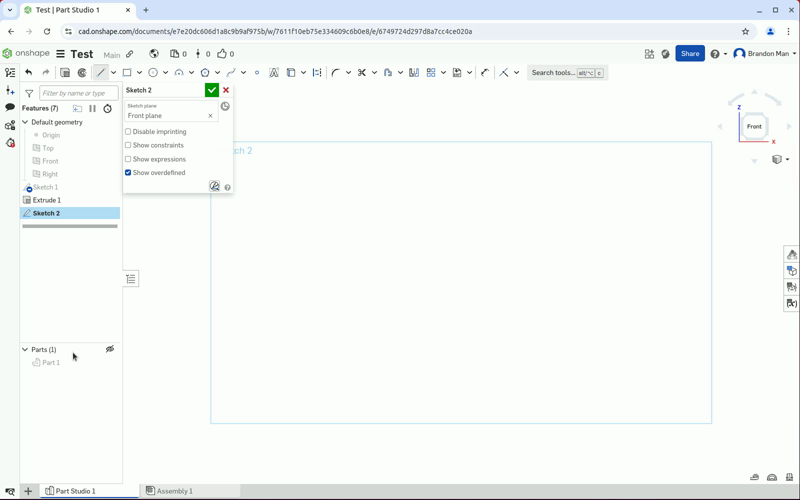
mouse_move(413, 282)
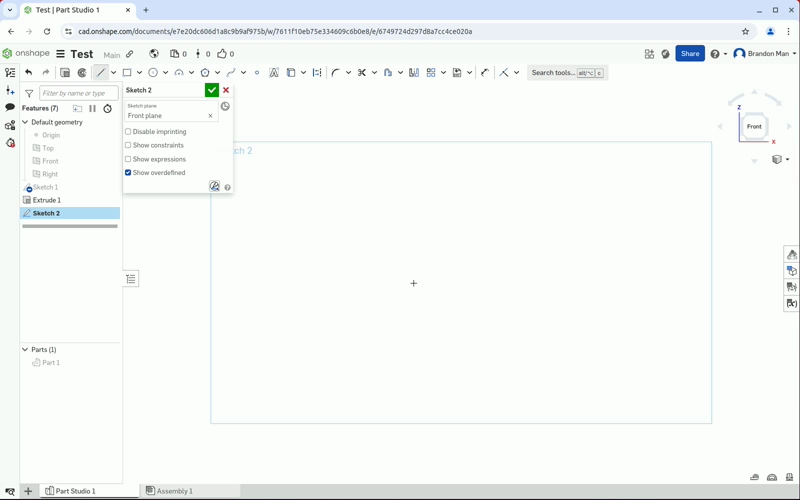
click(413, 282)
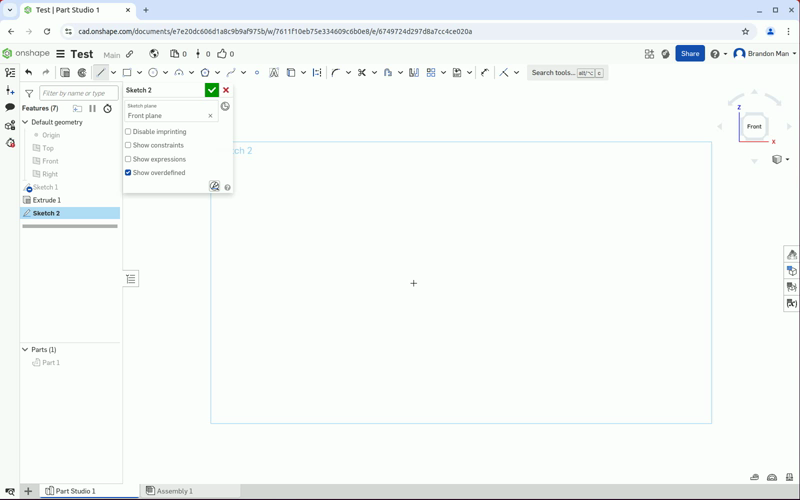
key_up(shift)
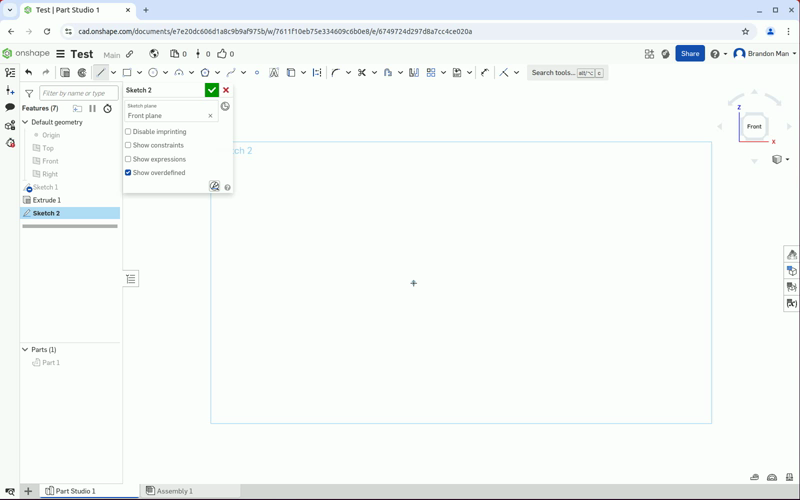
key_down(shift)
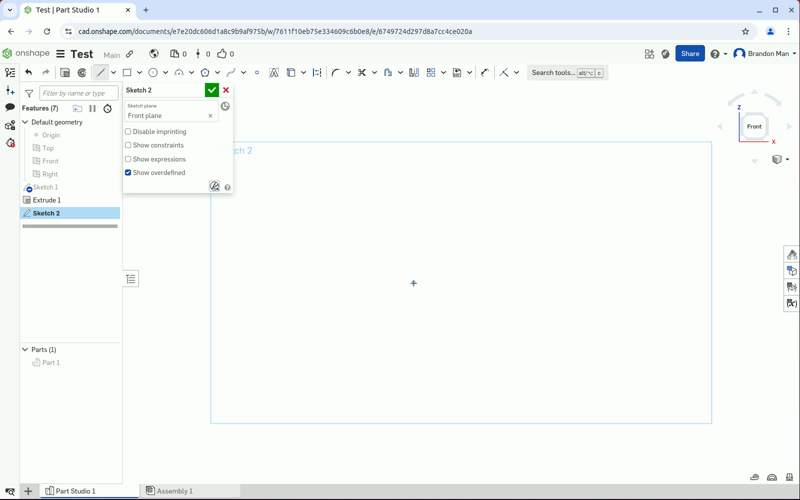
mouse_move(444, 282)
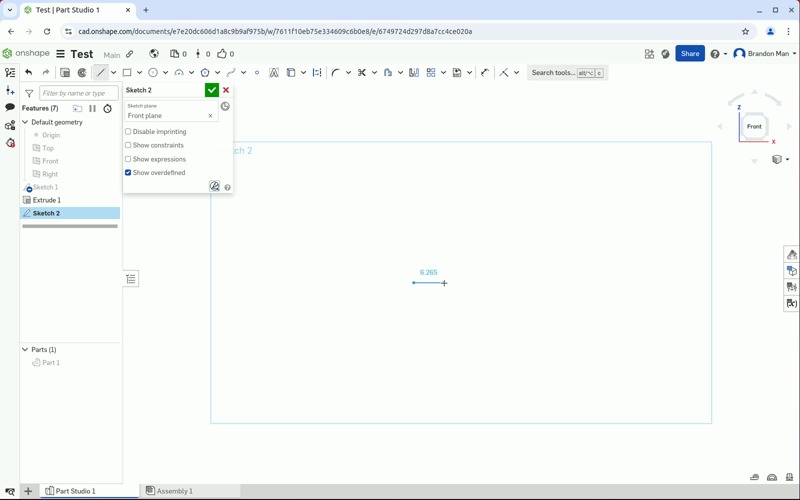
mouse_move(447, 282)
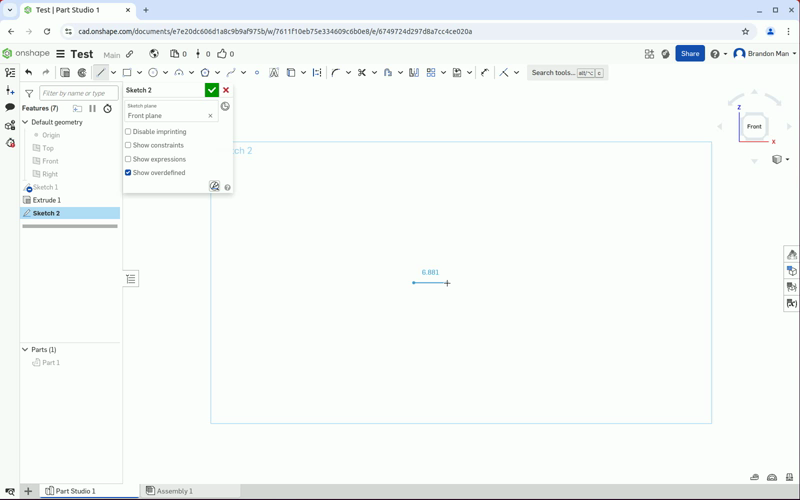
click(447, 282)
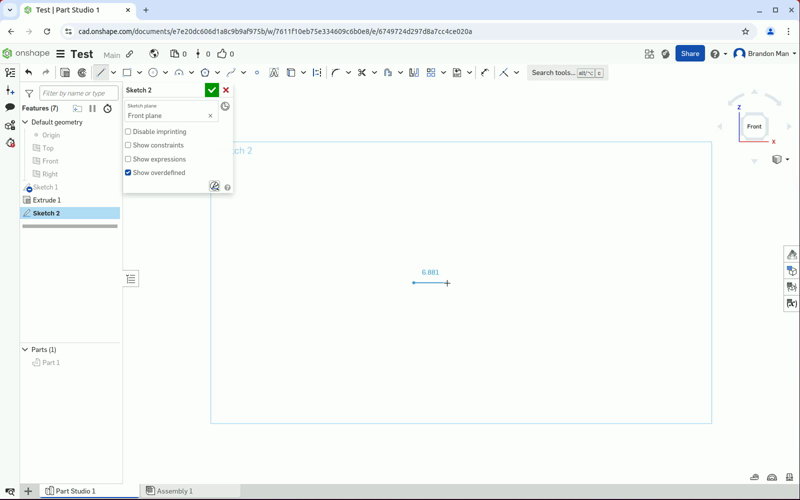
key_up(shift)
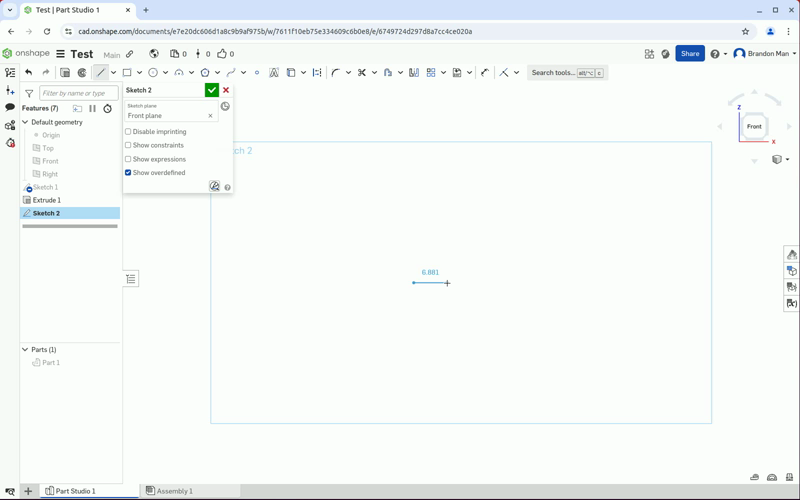
key_down(shift)
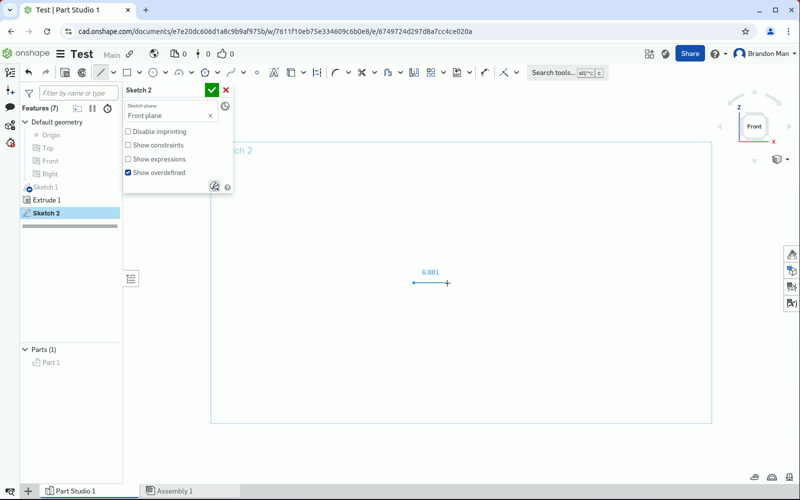
mouse_move(447, 190)
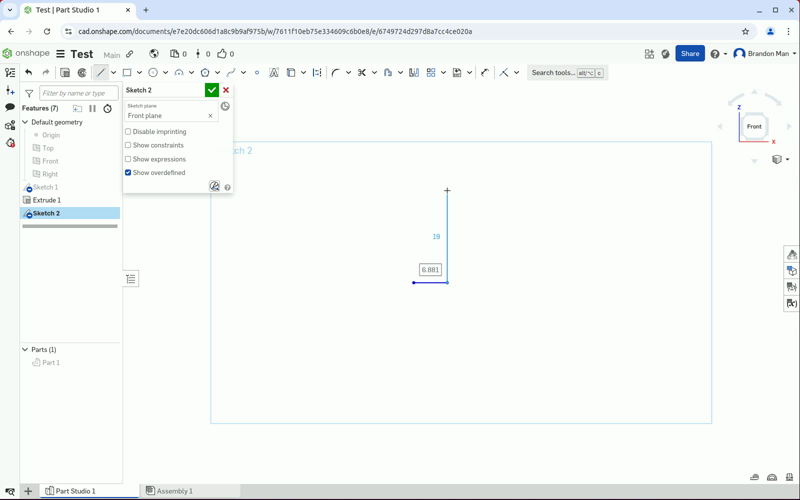
click(447, 190)
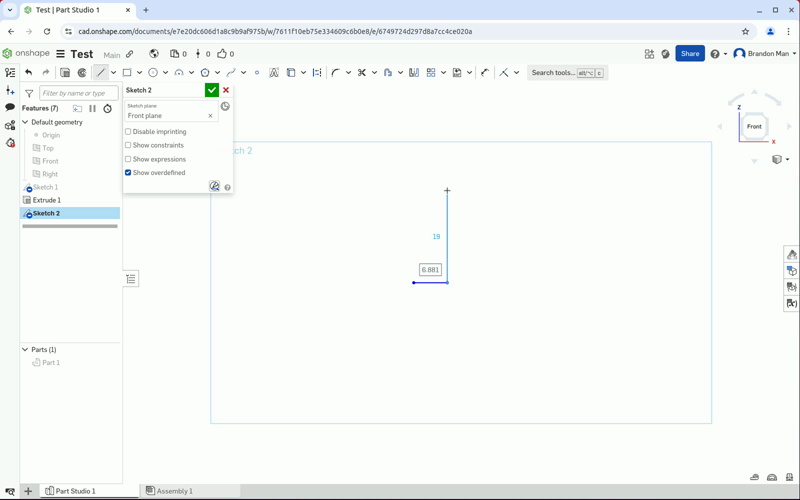
key_up(shift)
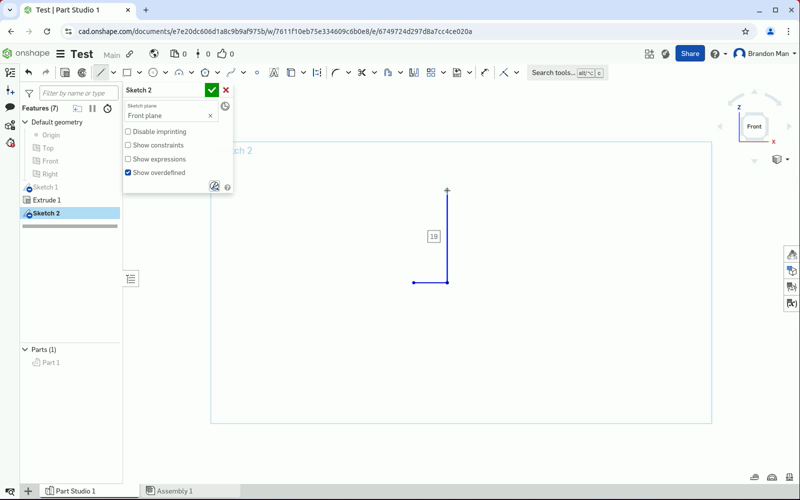
key_down(shift)
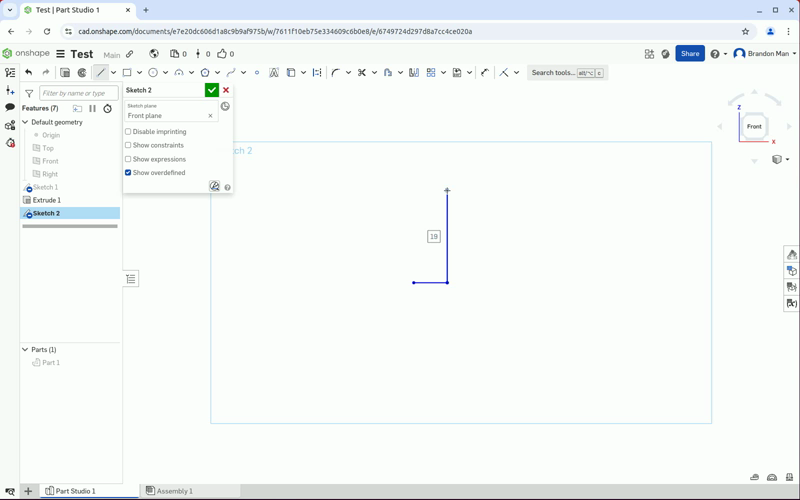
mouse_move(477, 190)
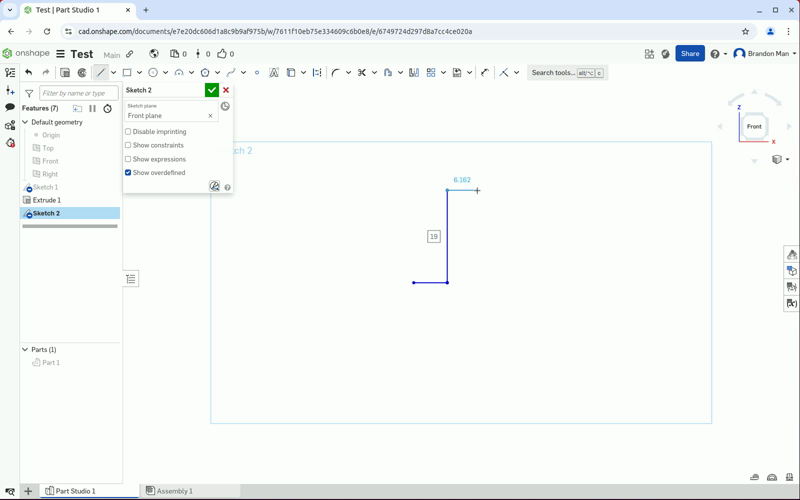
mouse_move(413, 190)
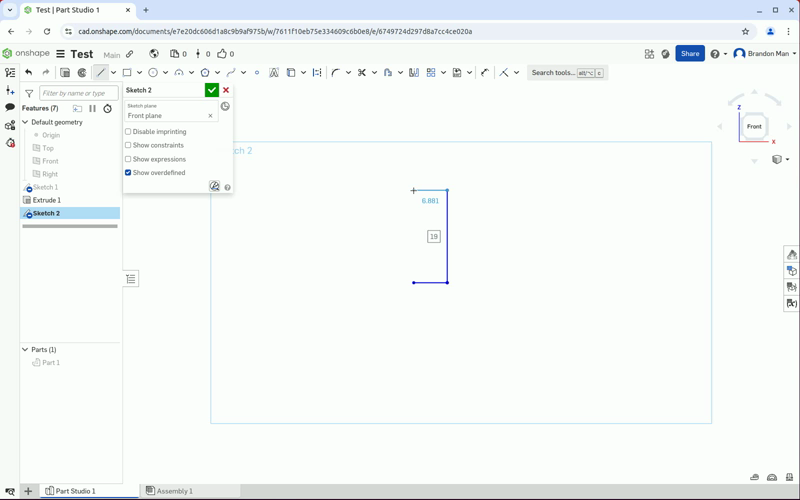
click(413, 190)
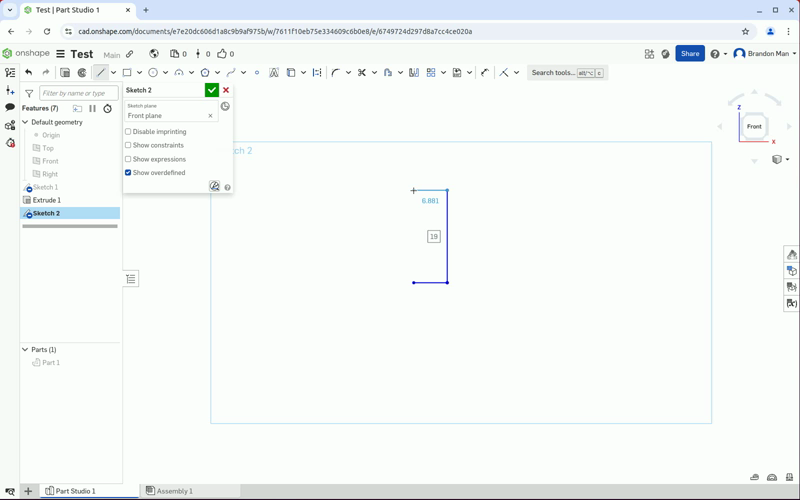
key_up(shift)
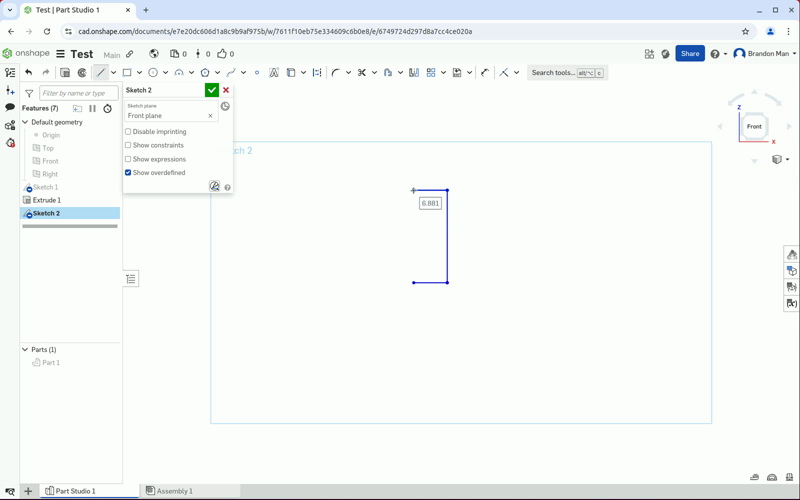
key_down(shift)
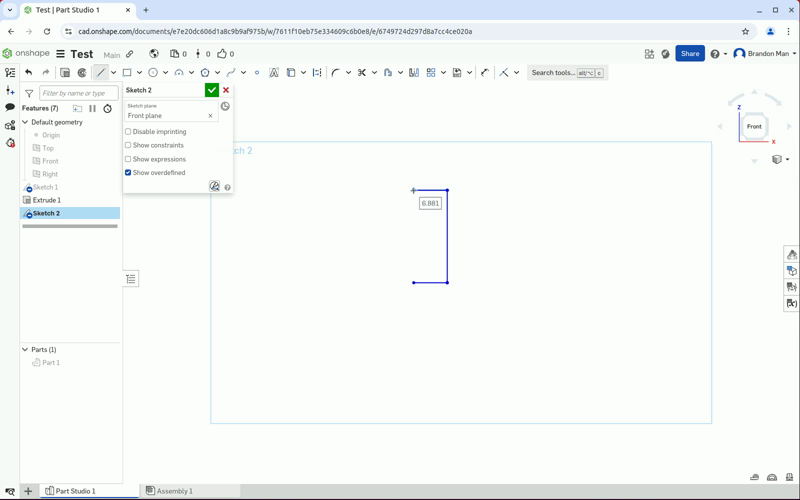
mouse_move(444, 190)
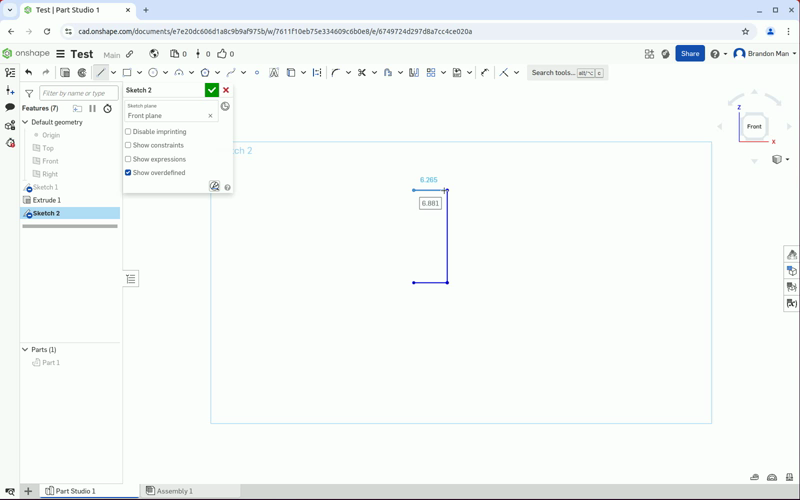
mouse_move(413, 223)
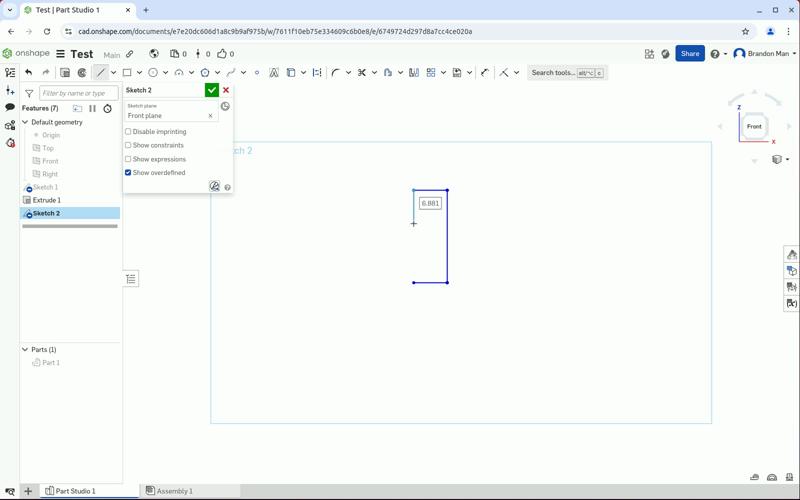
click(413, 223)
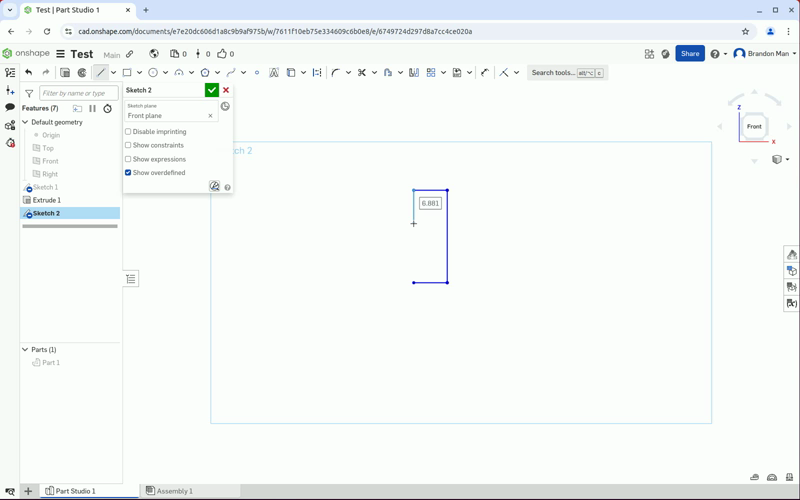
key_up(shift)
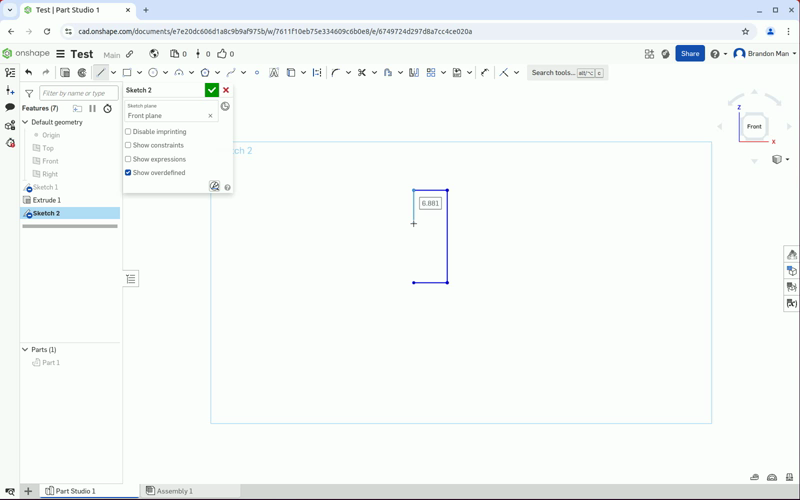
key_down(shift)
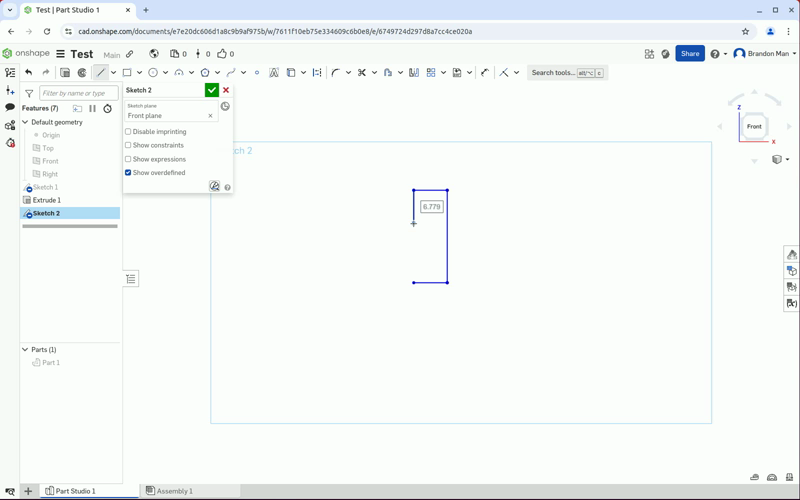
mouse_move(444, 223)
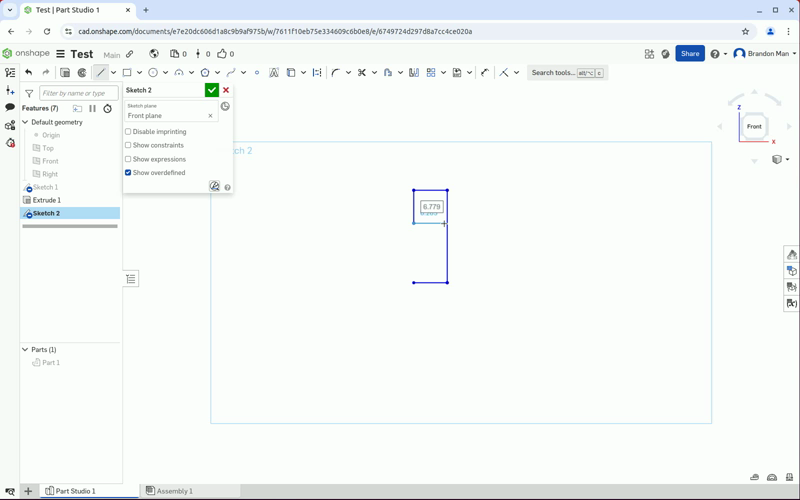
mouse_move(413, 243)
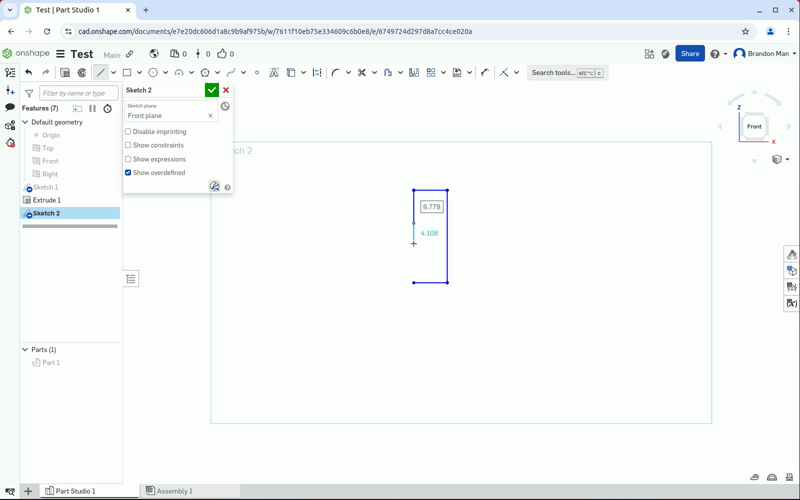
click(413, 243)
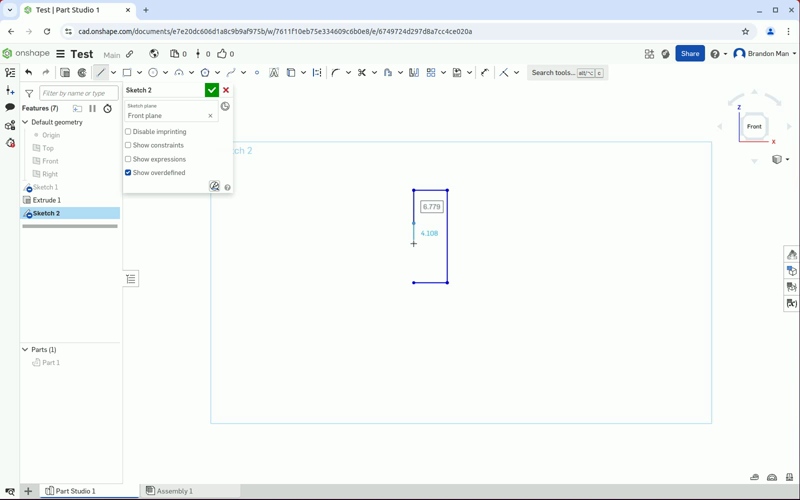
key_up(shift)
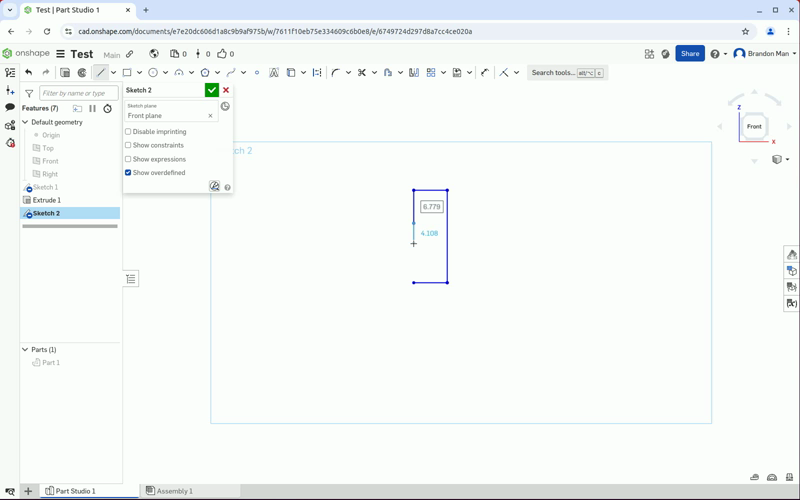
mouse_move(444, 243)
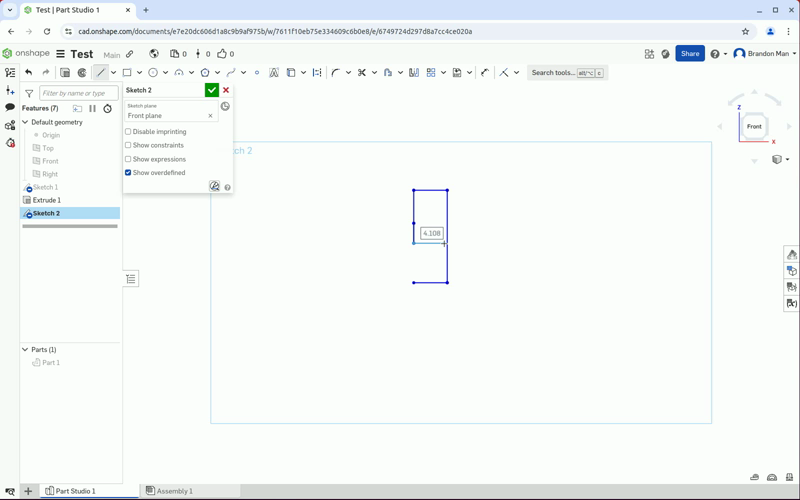
key_down(shift)
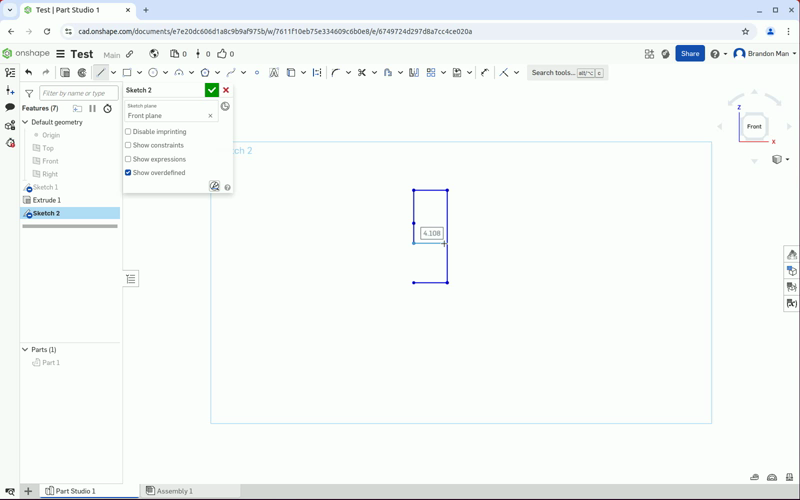
mouse_move(413, 282)
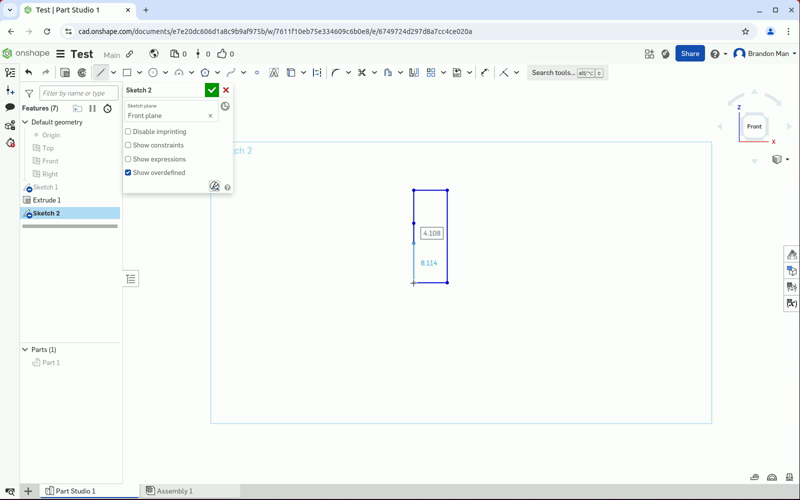
key_up(shift)
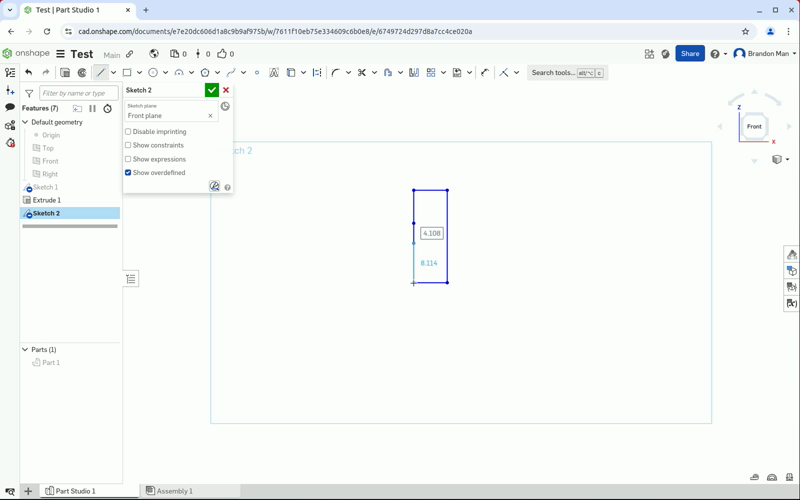
click(413, 282)
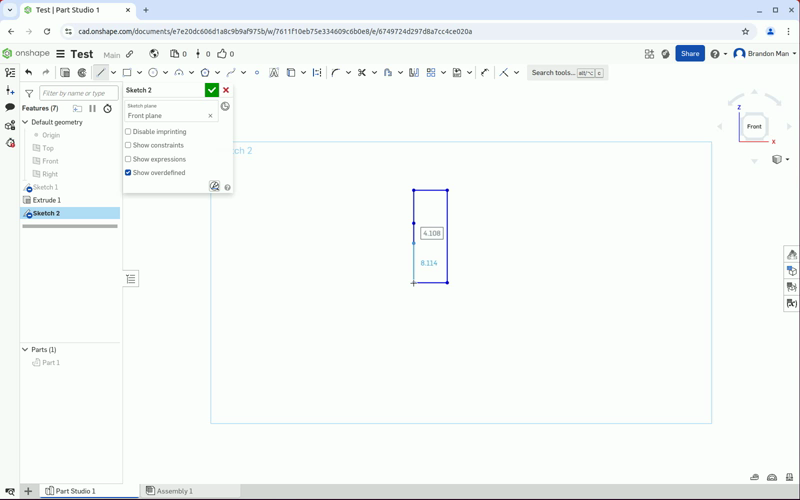
key(esc)
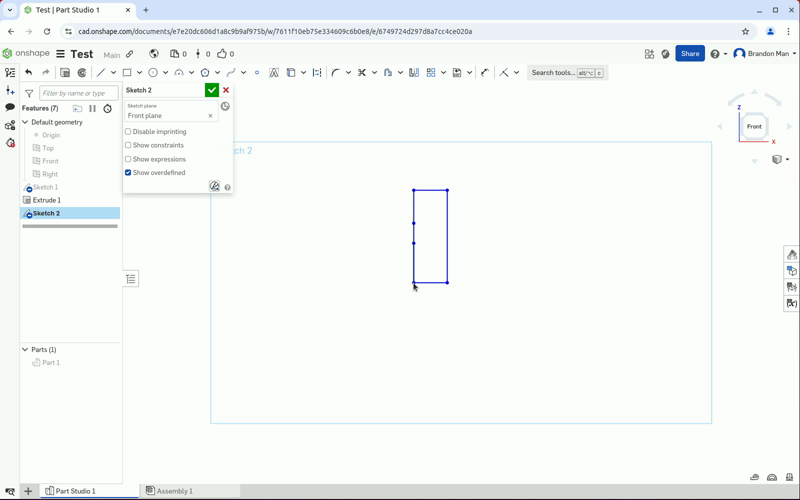
mouse_move(435, 203)
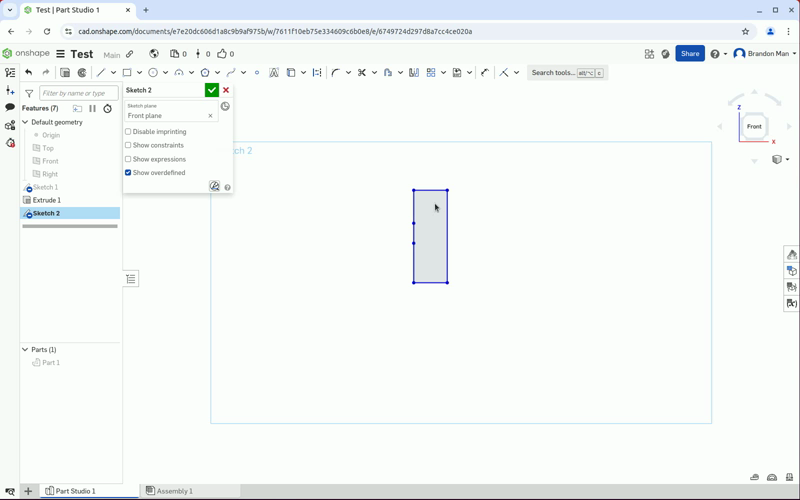
click(435, 203)
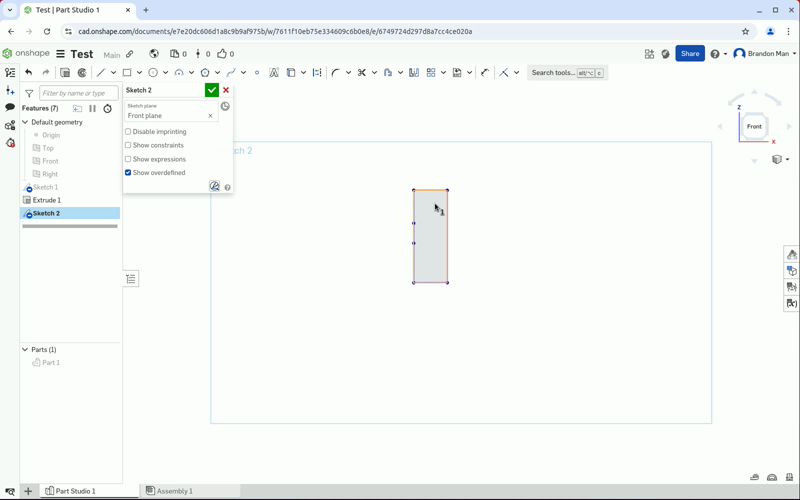
mouse_move(73, 352)
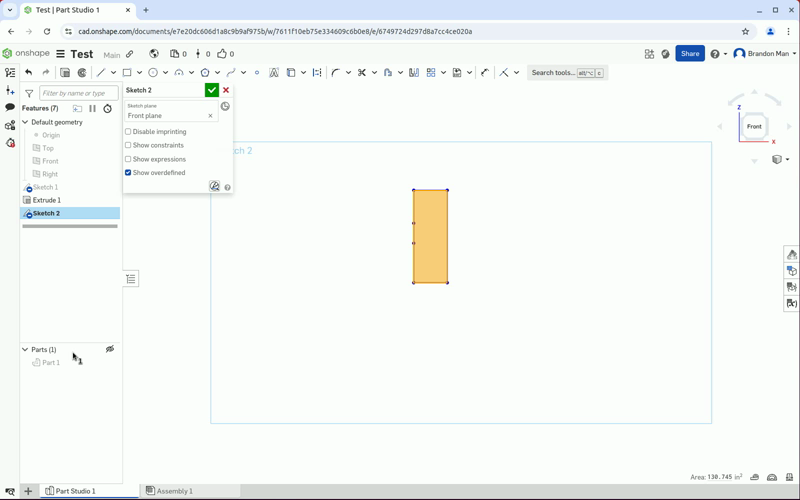
key(shift+y)
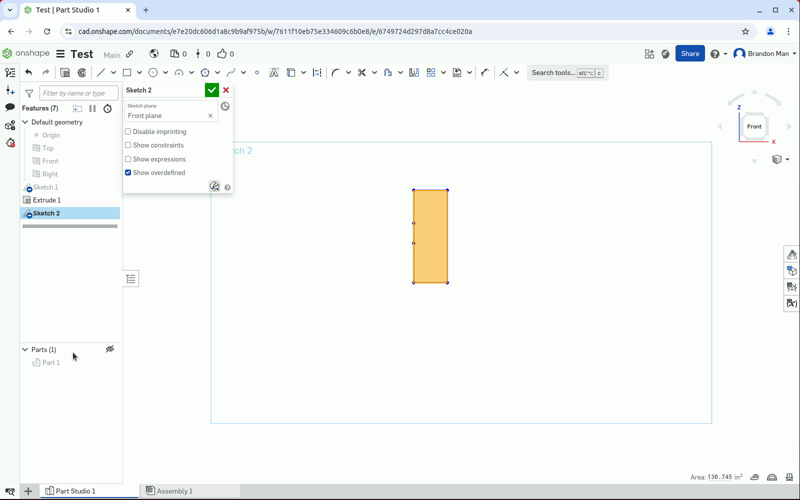
key(shift+e)
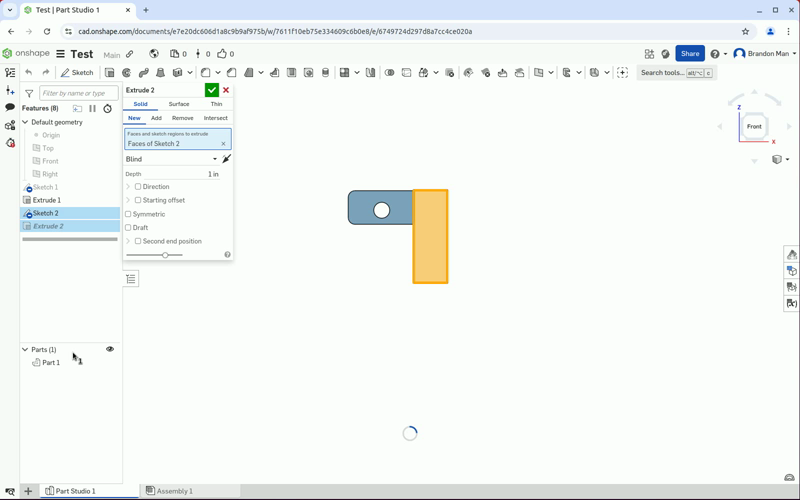
mouse_move(143, 106)
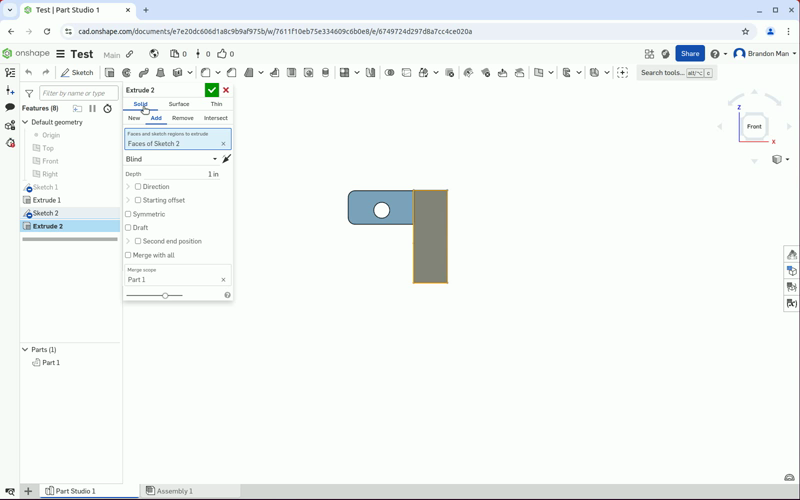
click(143, 106)
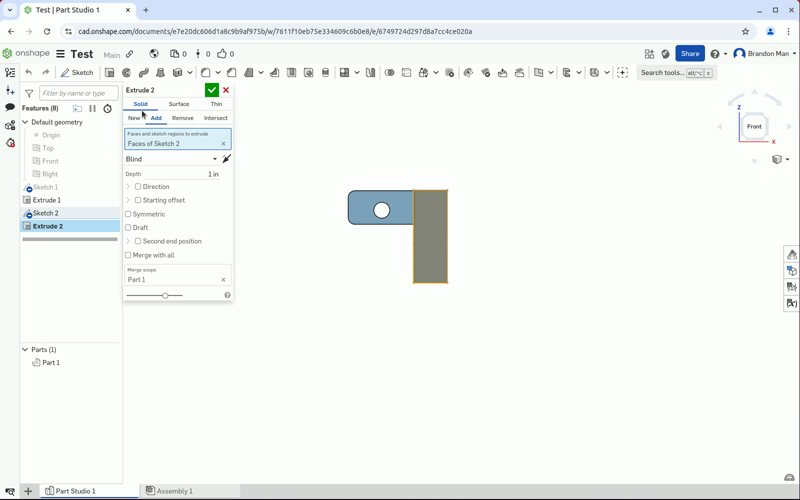
mouse_move(137, 120)
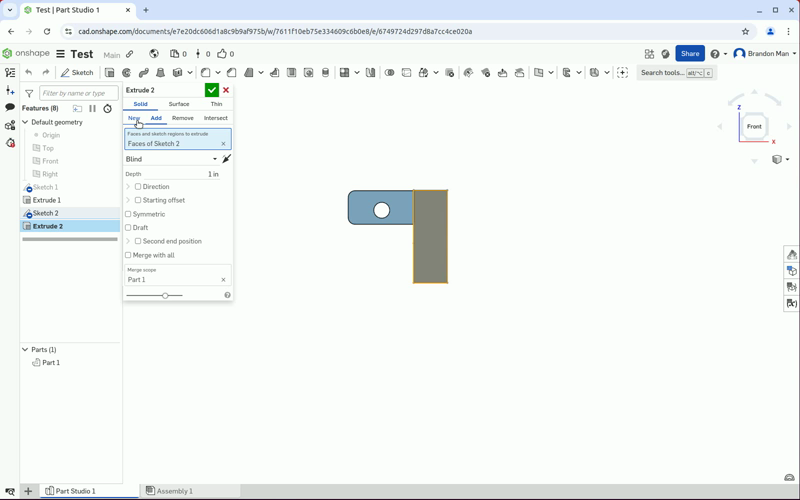
click(137, 120)
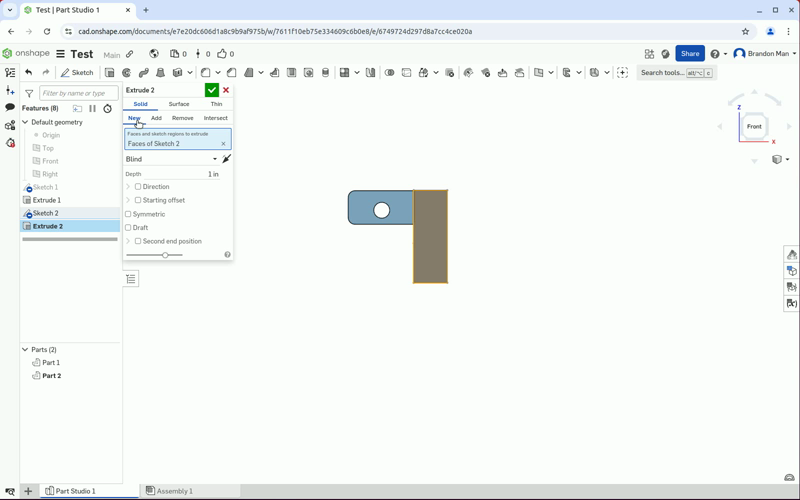
key(tab, 4)
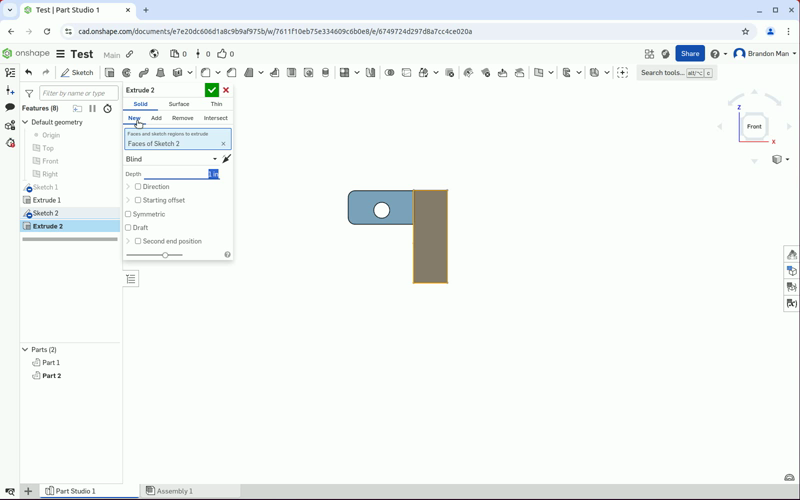
text(0.722)
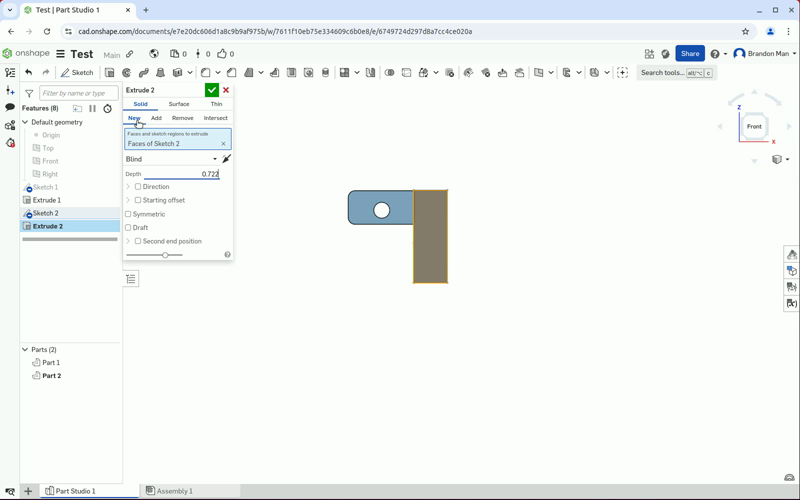
key(enter)
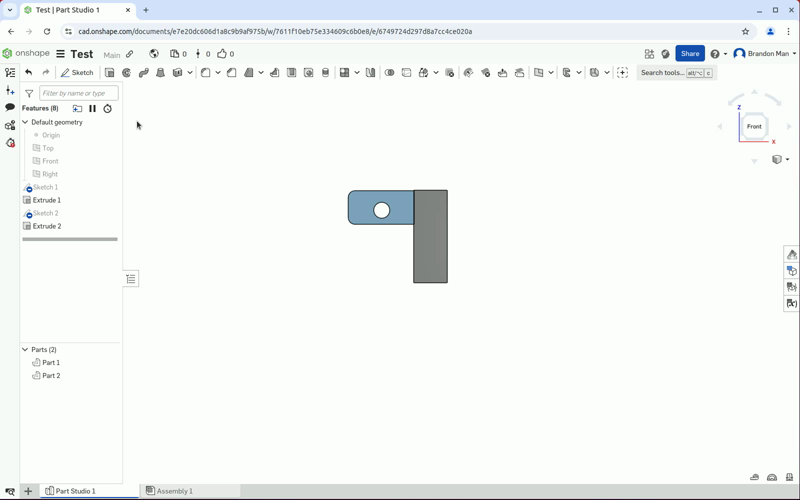
key(shift+h)
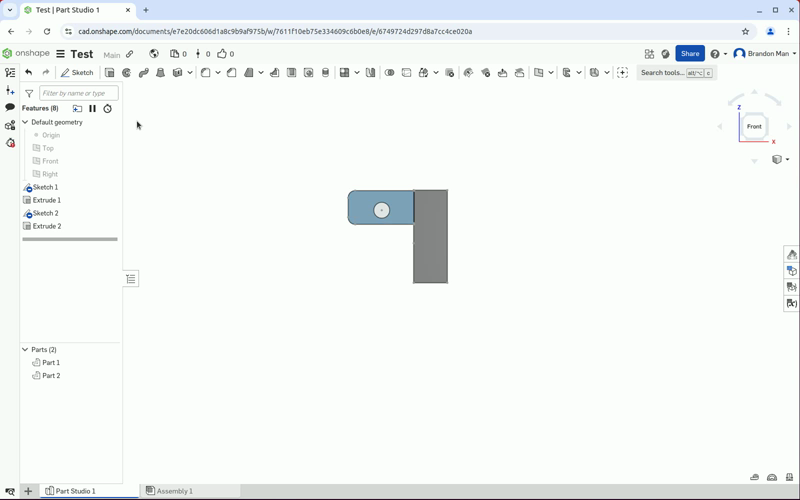
key(shift+h)
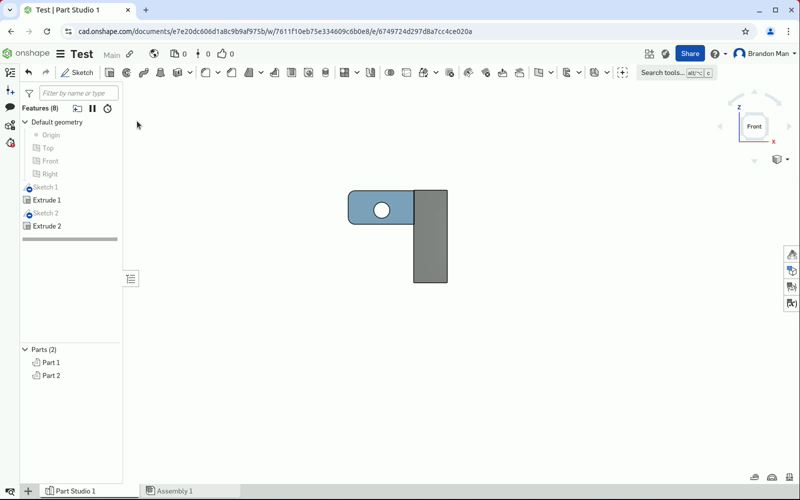
mouse_move(73, 189)
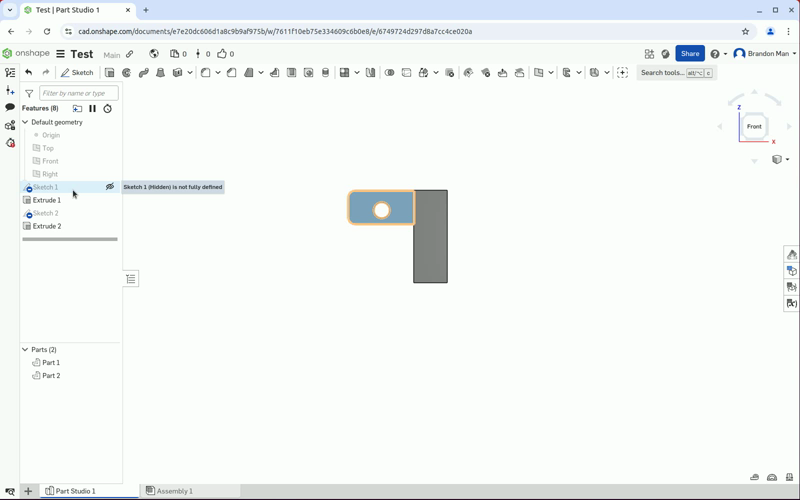
click(73, 189)
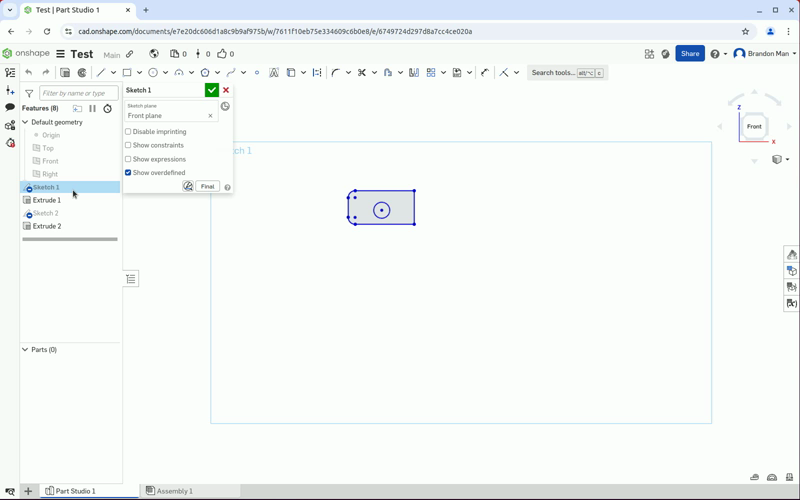
mouse_move(229, 92)
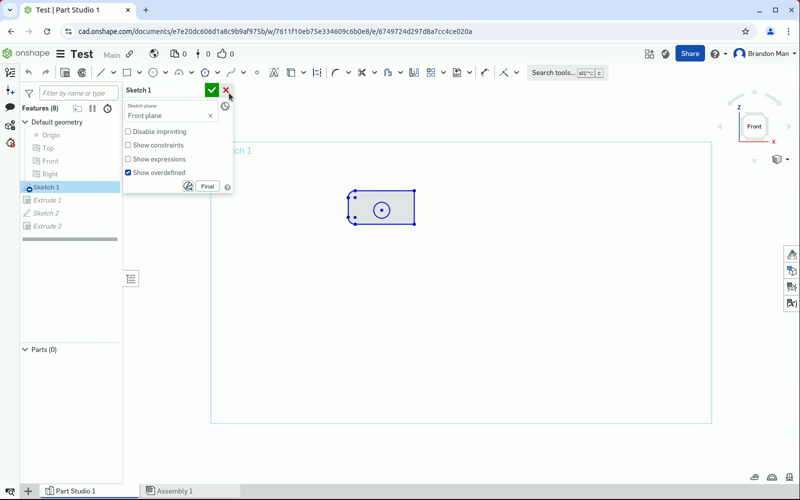
click(229, 92)
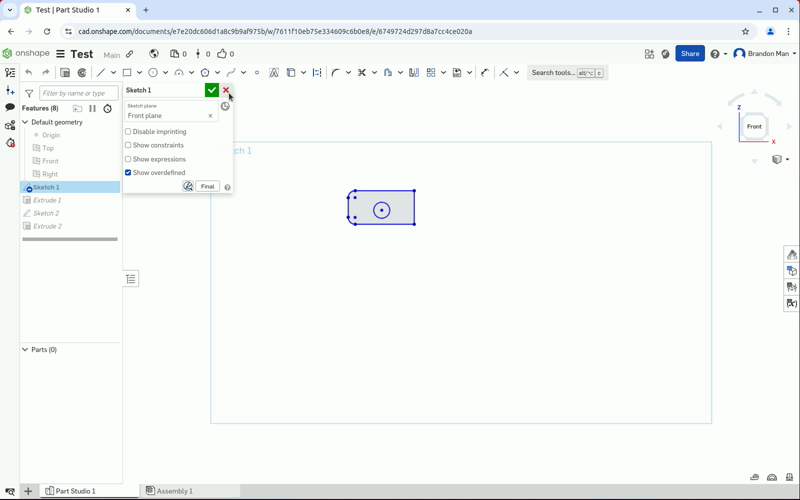
key(shift+s)
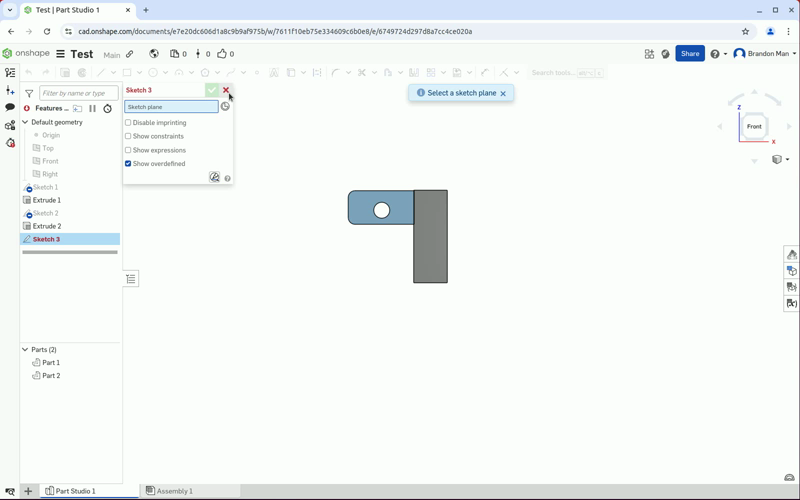
mouse_move(73, 163)
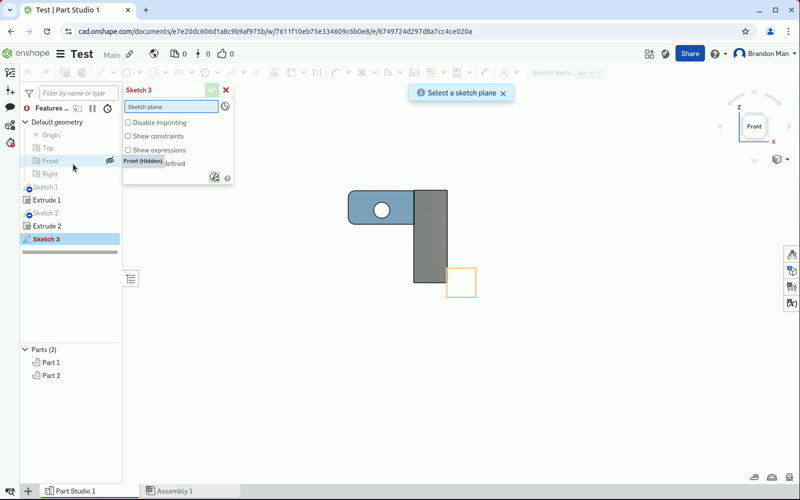
click(73, 163)
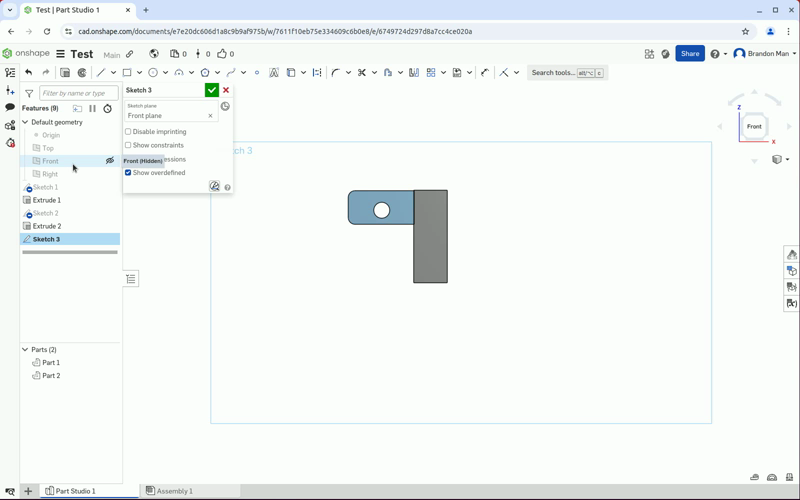
mouse_move(73, 352)
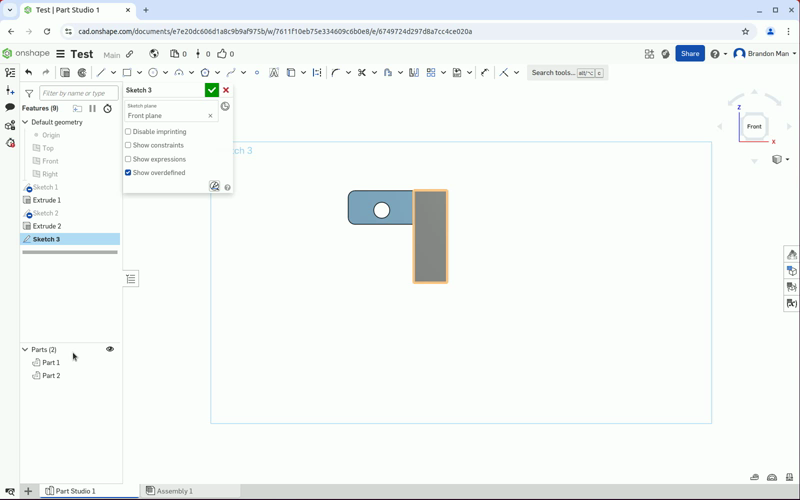
key(y)
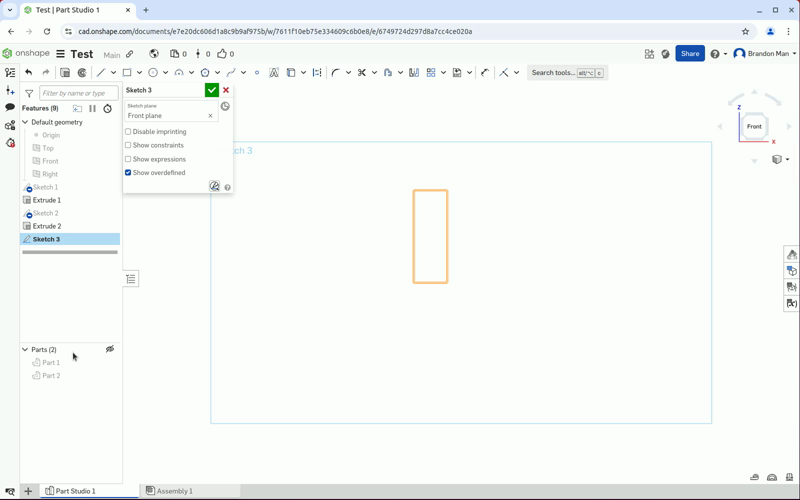
key(a)
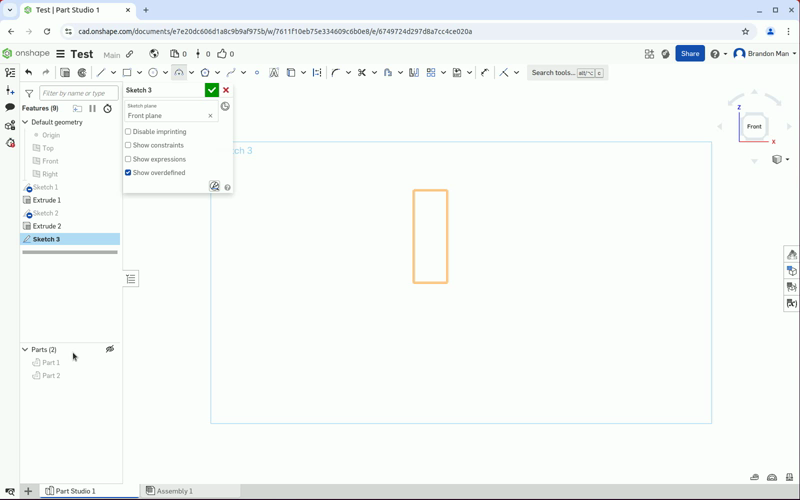
key_down(shift)
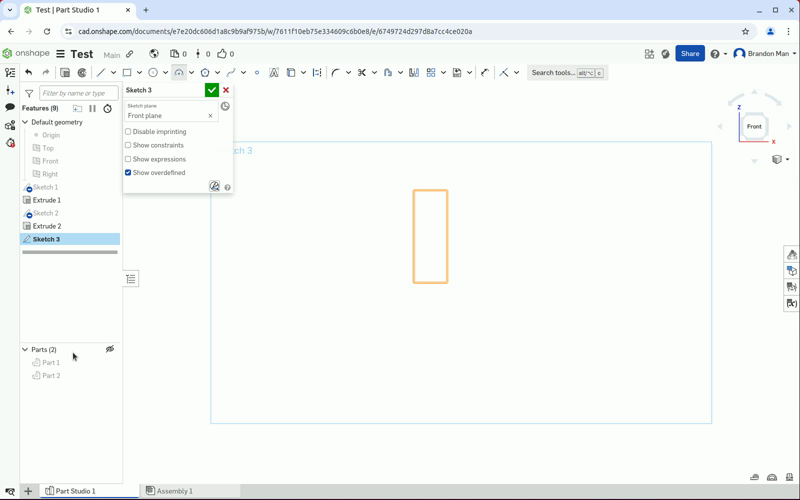
mouse_move(348, 275)
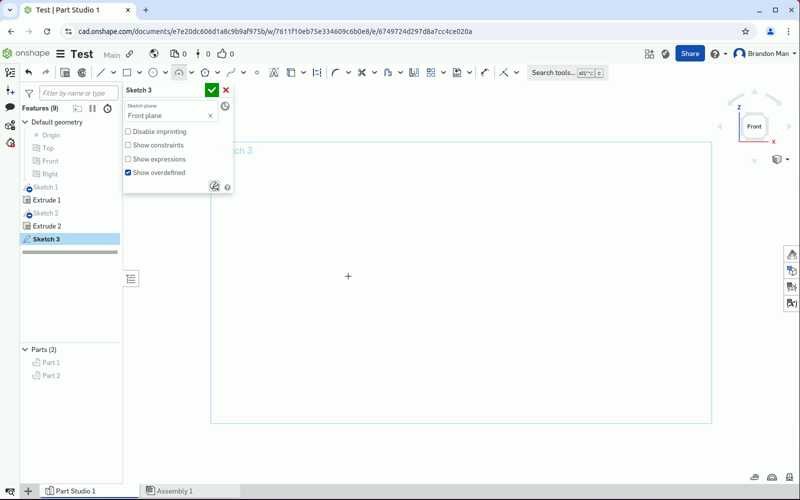
click(348, 275)
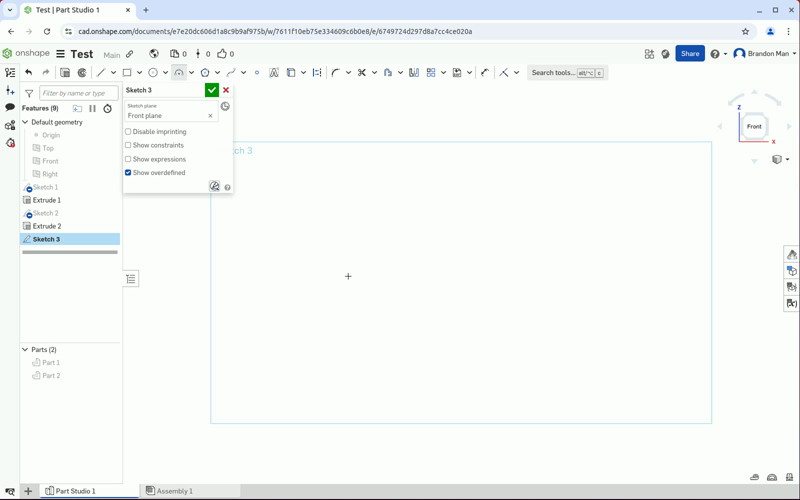
key_up(shift)
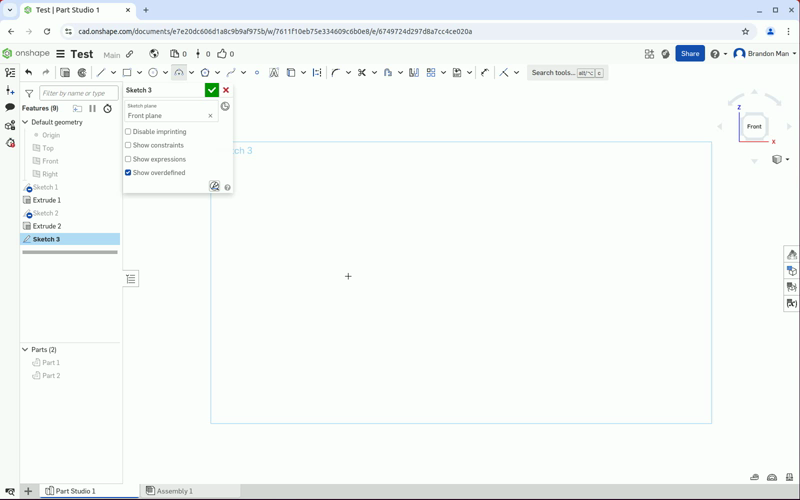
key_down(shift)
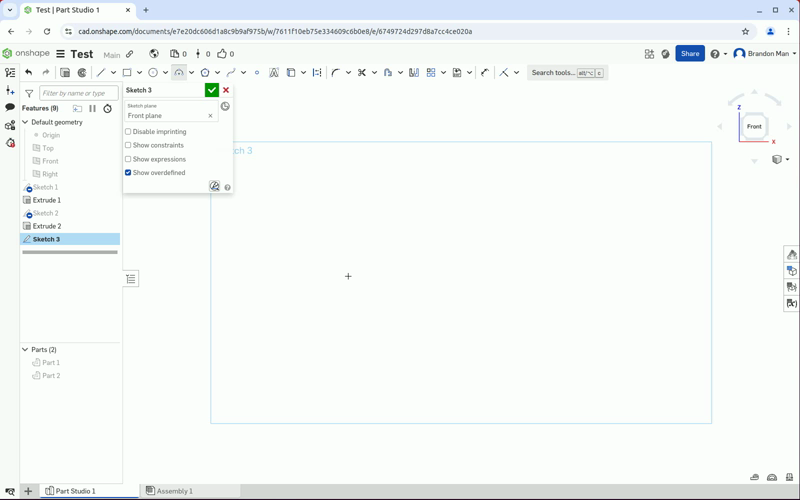
mouse_move(355, 282)
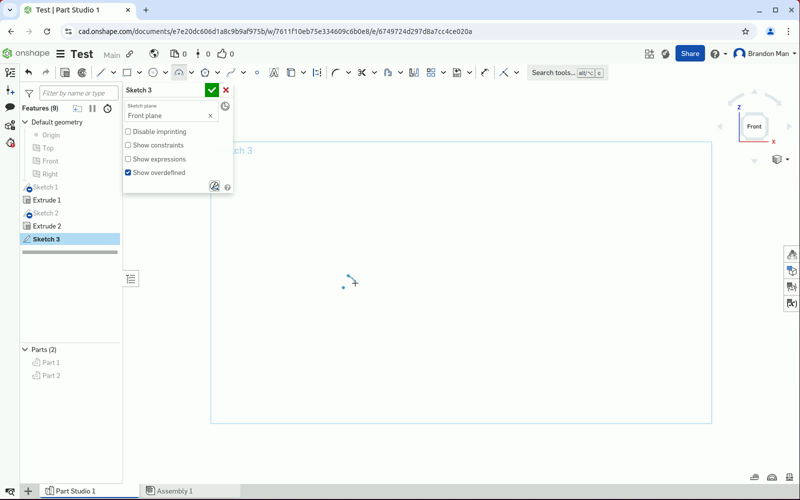
click(355, 282)
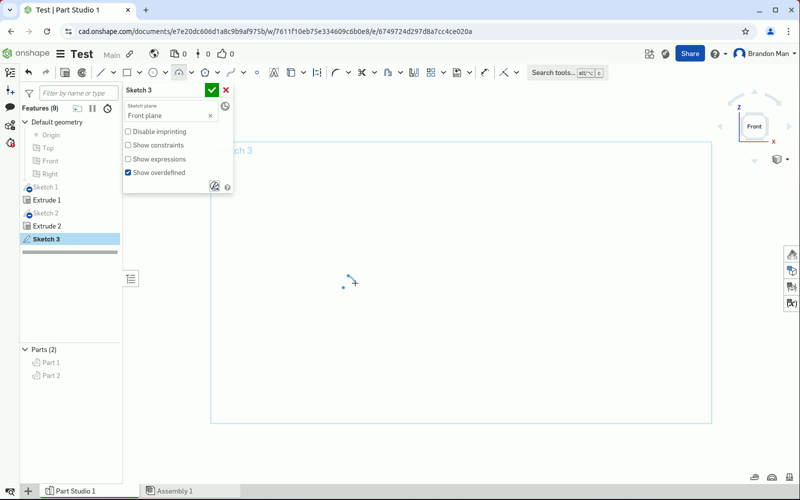
mouse_move(350, 280)
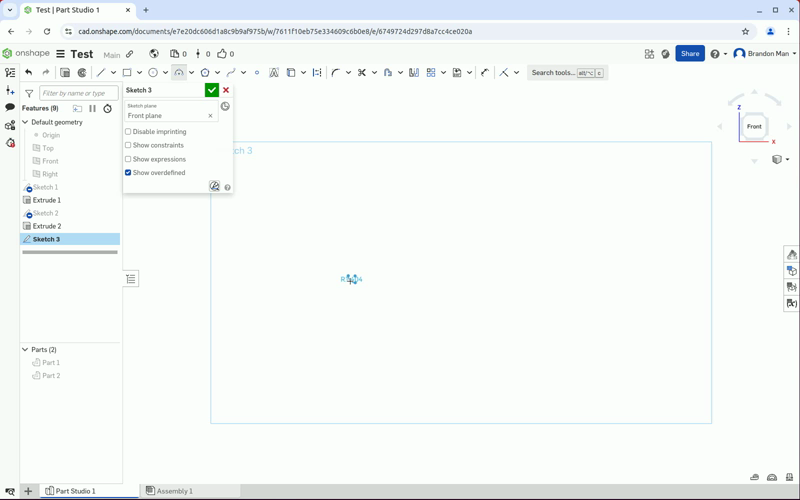
click(350, 280)
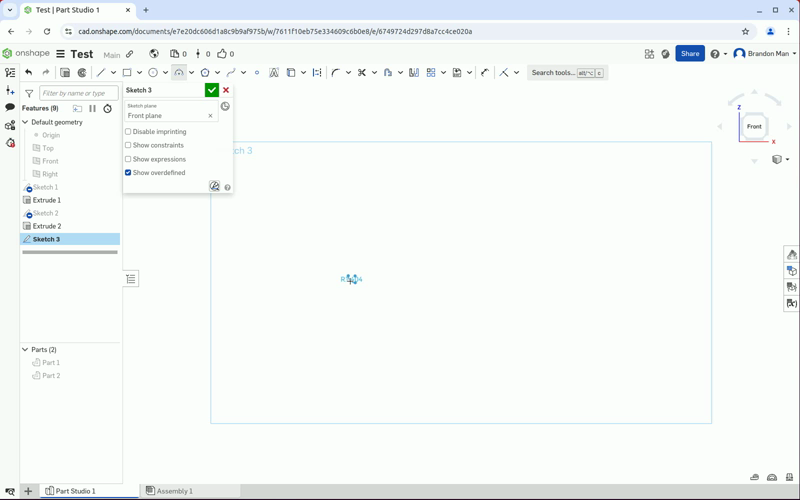
key_up(shift)
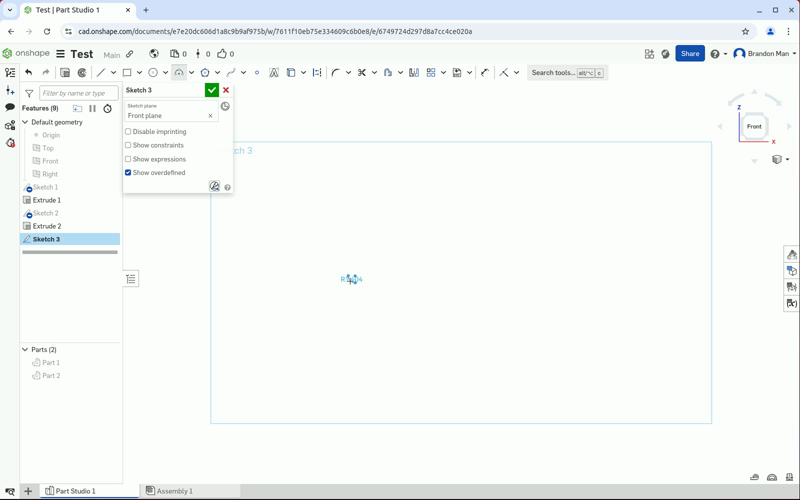
key(esc)
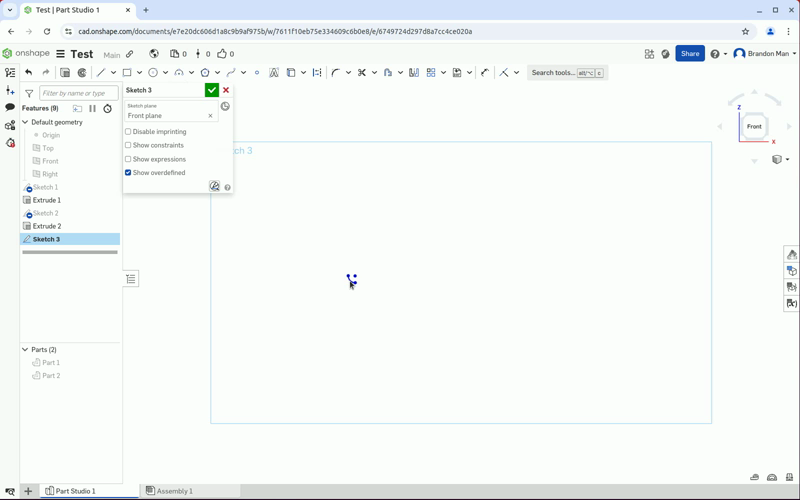
key(l)
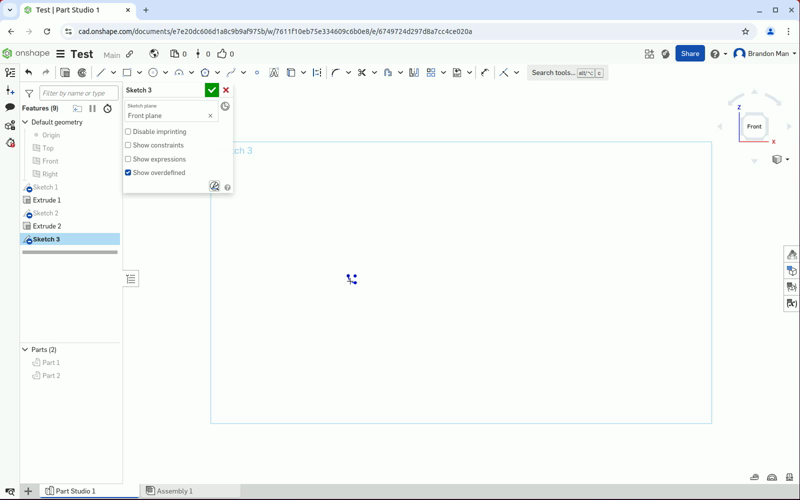
mouse_move(355, 282)
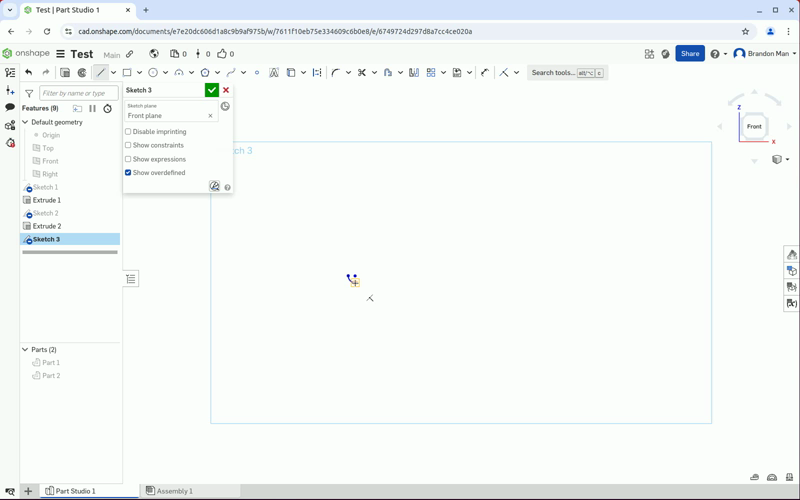
click(355, 282)
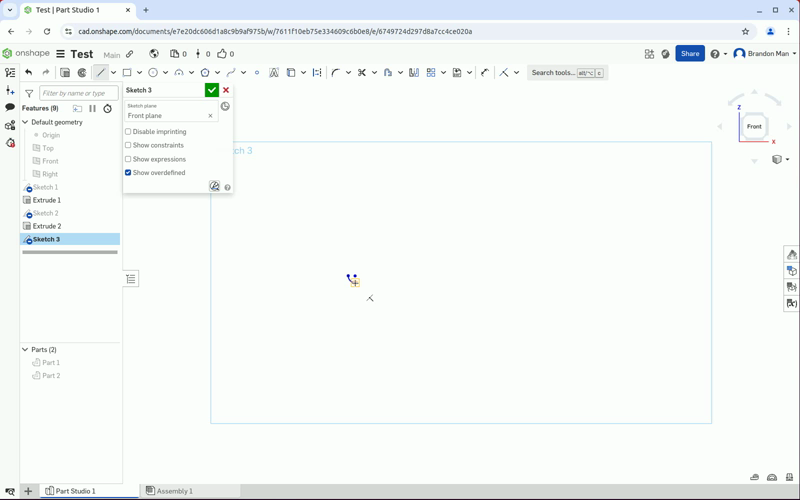
key_down(shift)
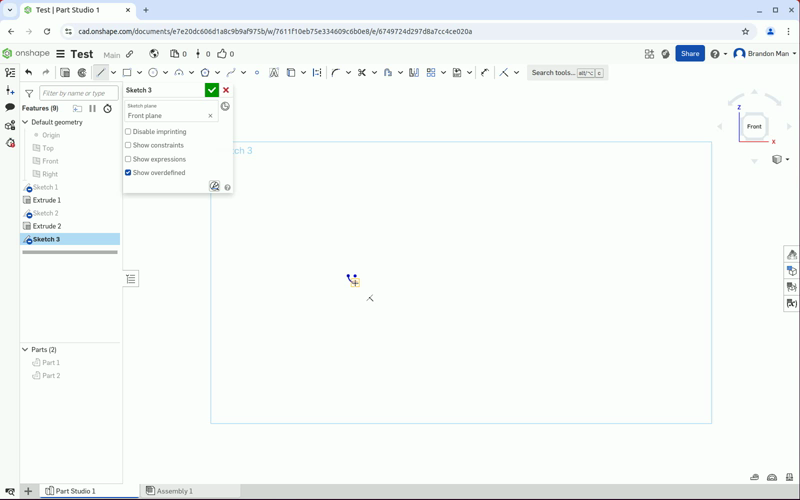
mouse_move(385, 282)
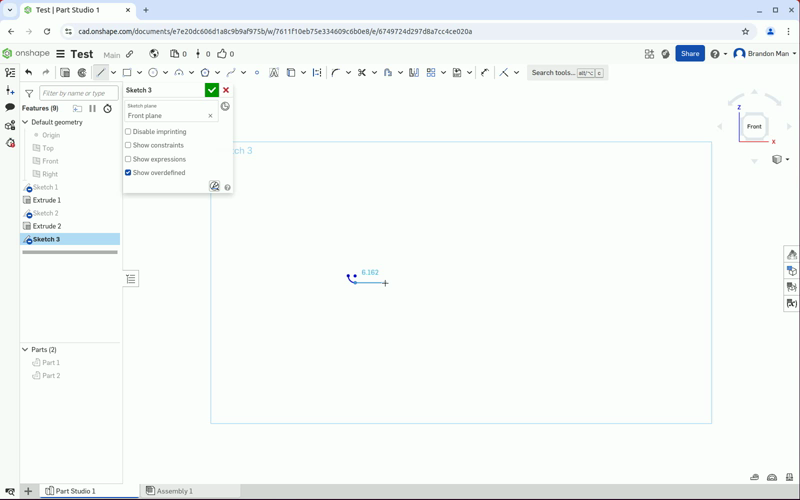
mouse_move(361, 282)
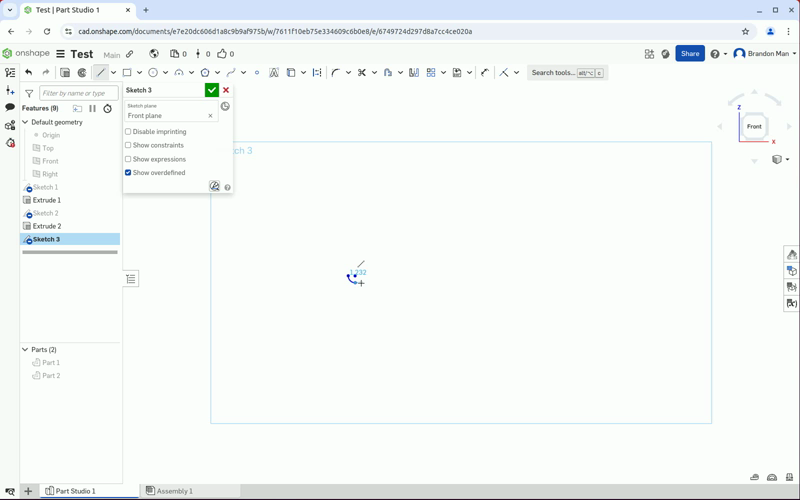
scroll(6)
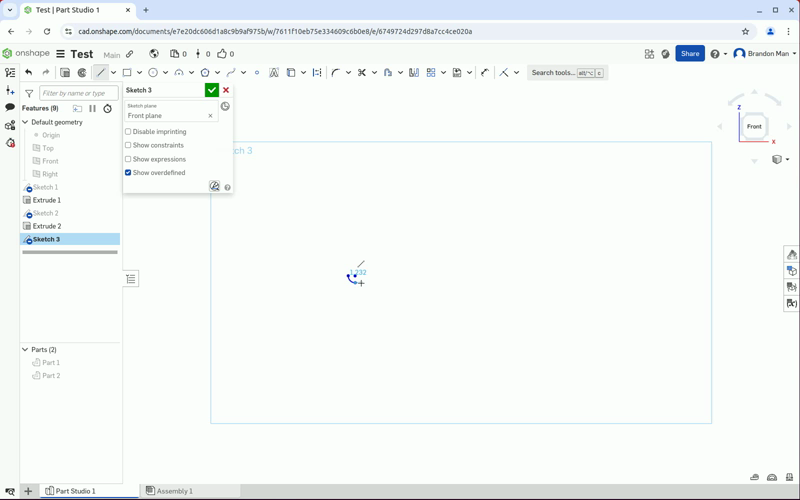
scroll(6)
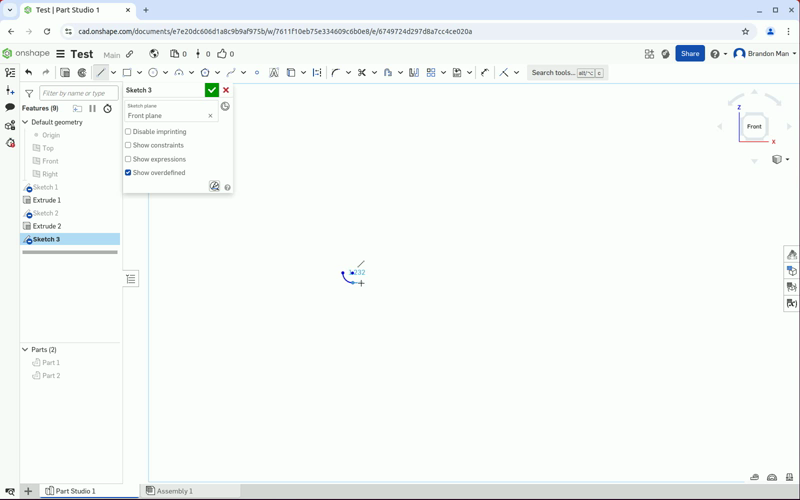
scroll(6)
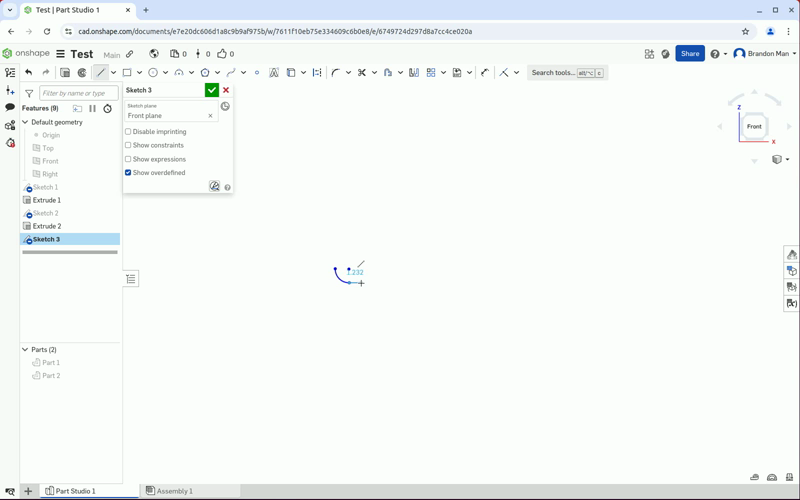
scroll(6)
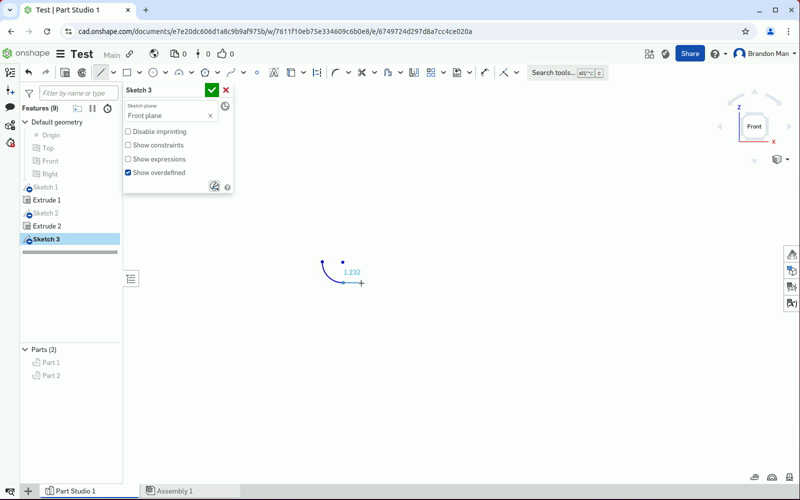
scroll(6)
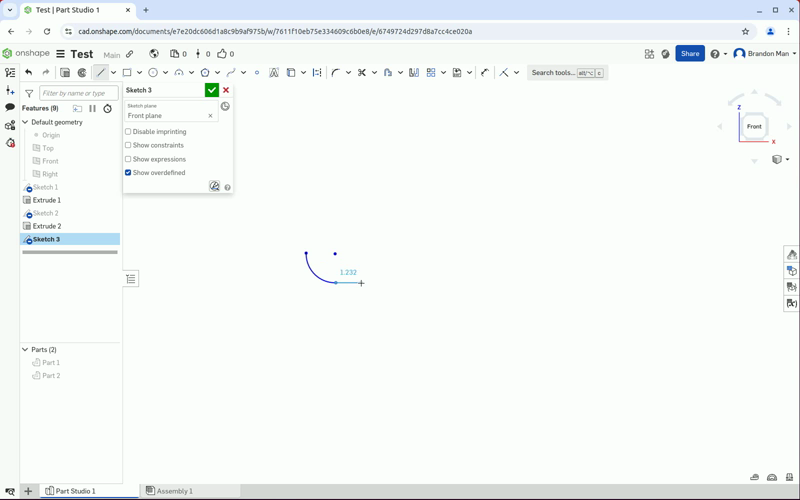
scroll(6)
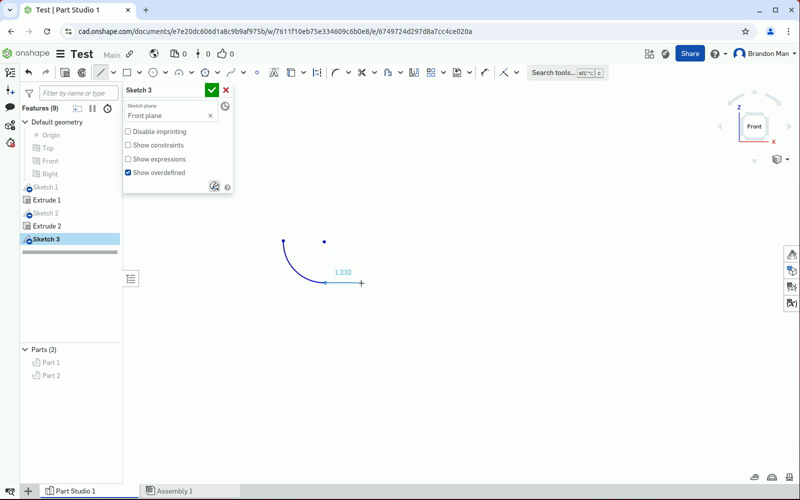
scroll(6)
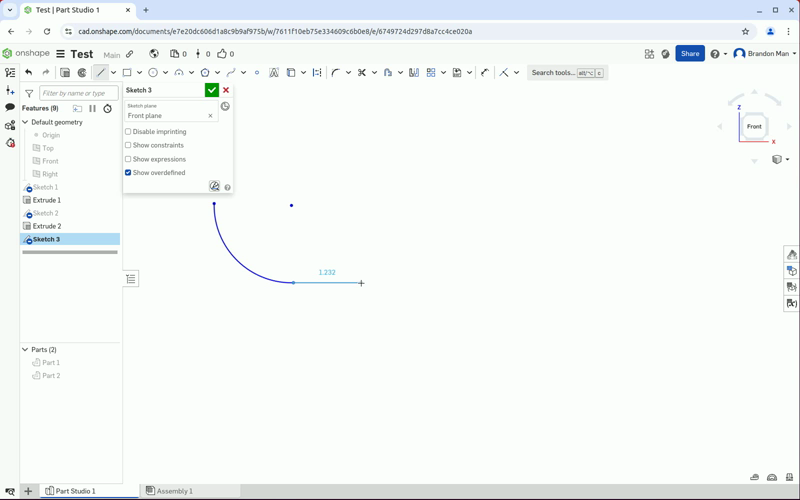
click(361, 282)
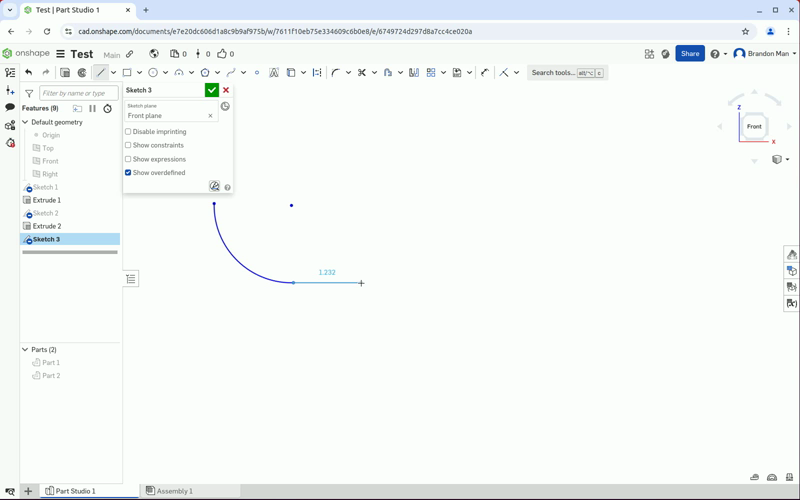
scroll(-6)
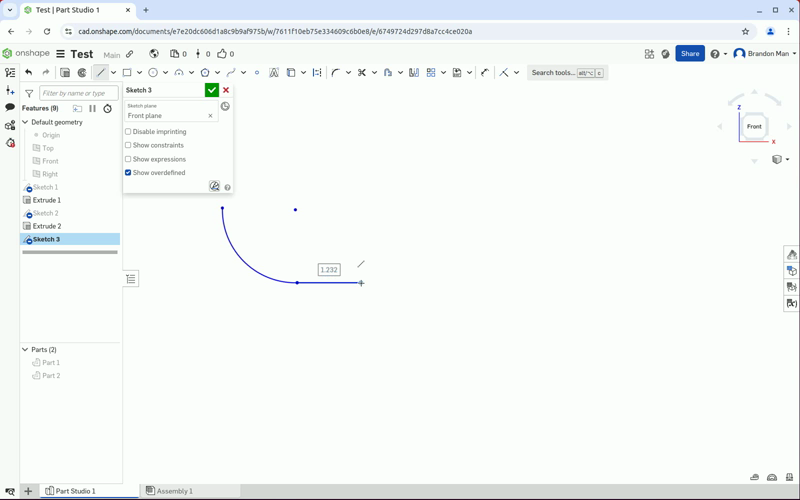
scroll(-6)
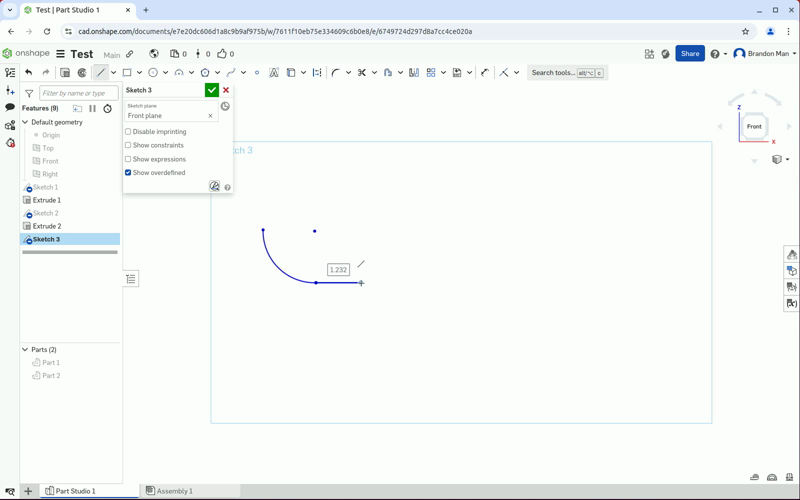
scroll(-6)
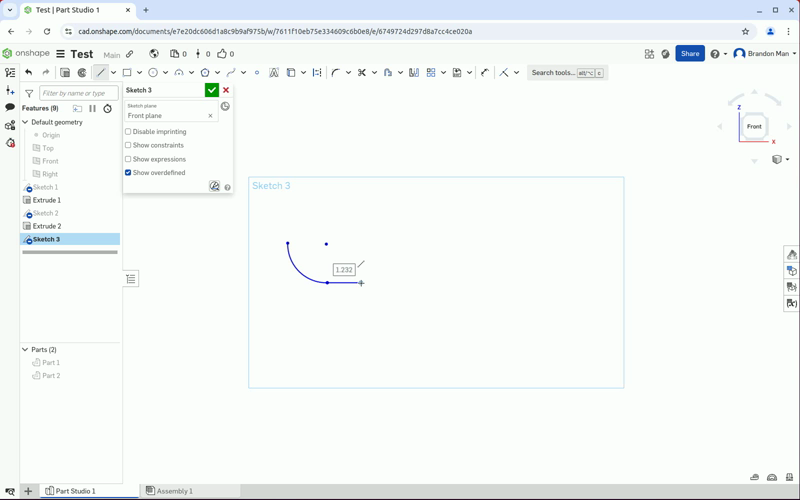
scroll(-6)
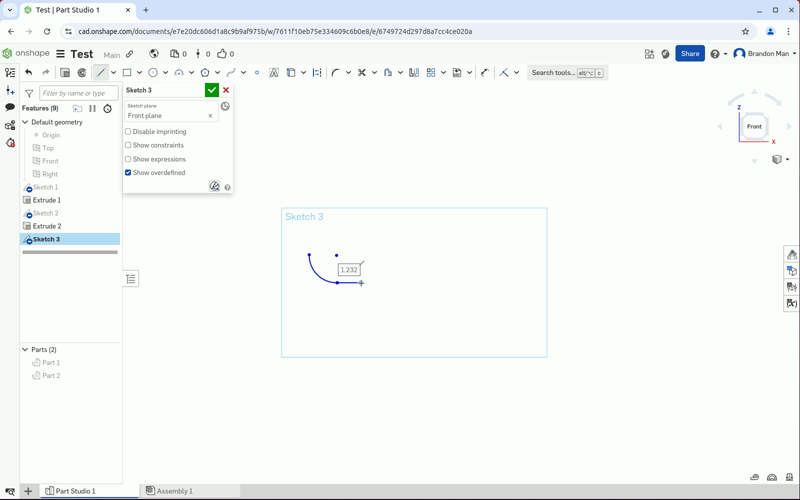
scroll(-6)
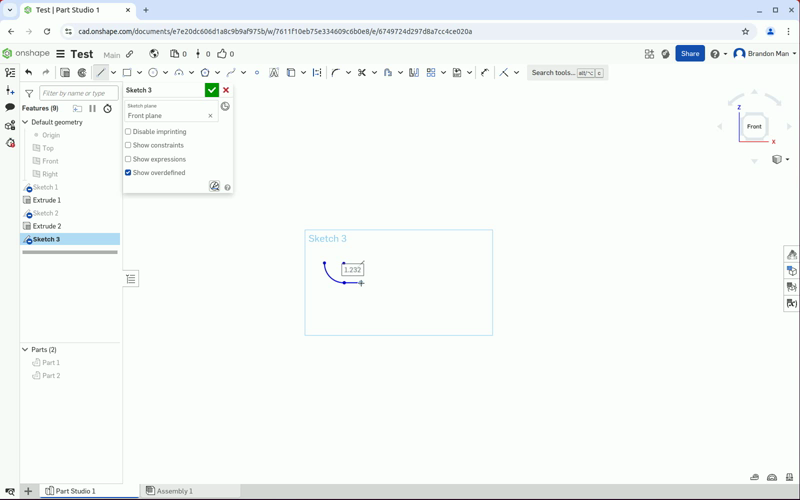
scroll(-6)
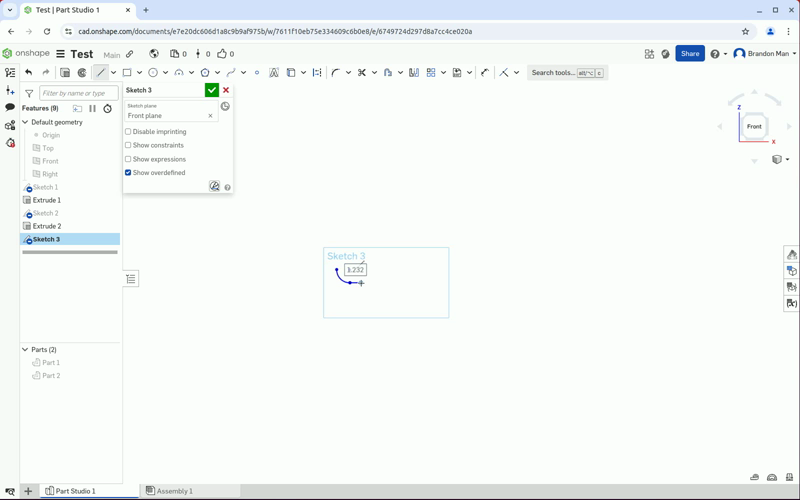
scroll(-6)
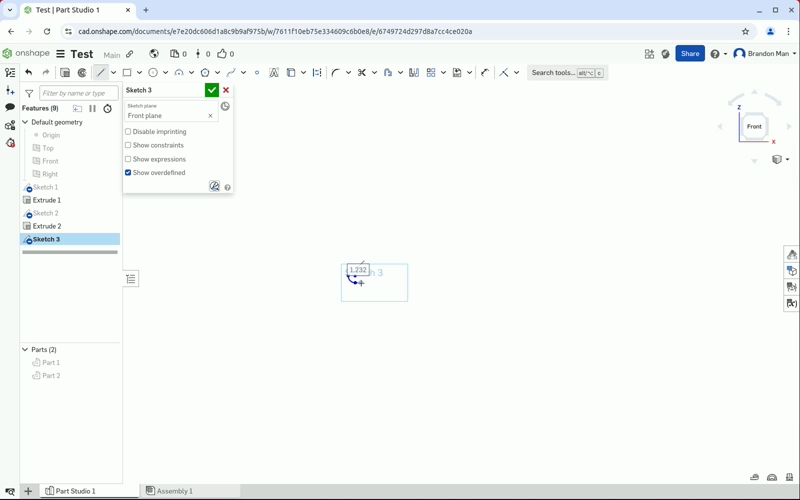
key_up(shift)
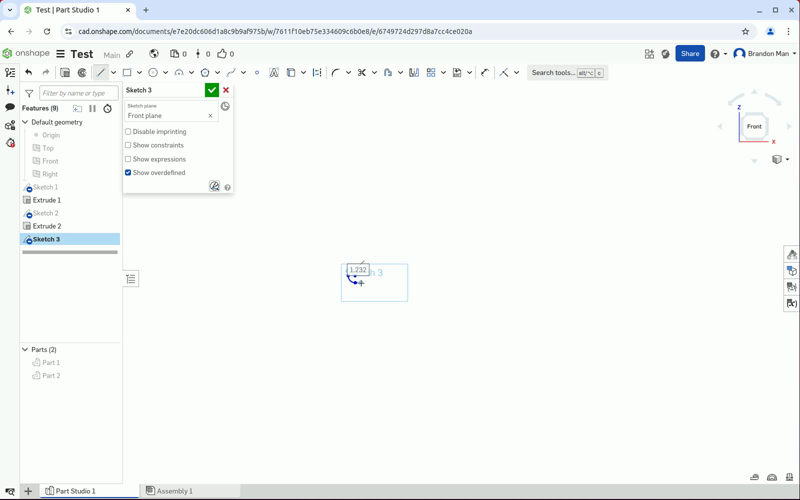
key_down(shift)
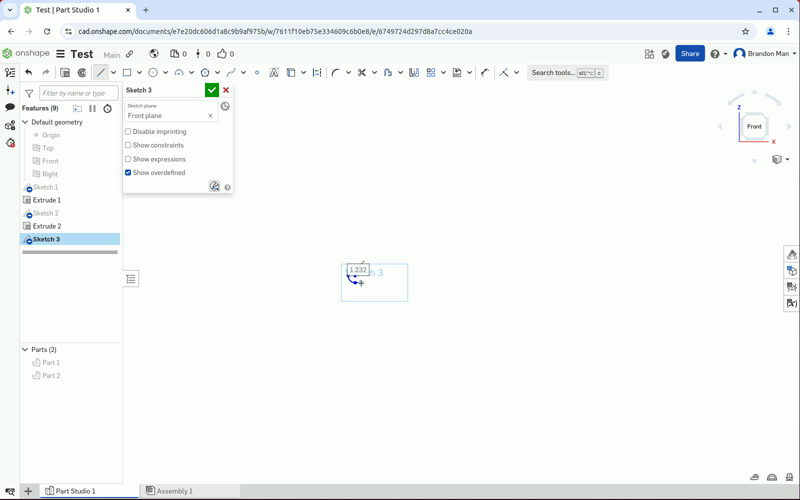
mouse_move(391, 282)
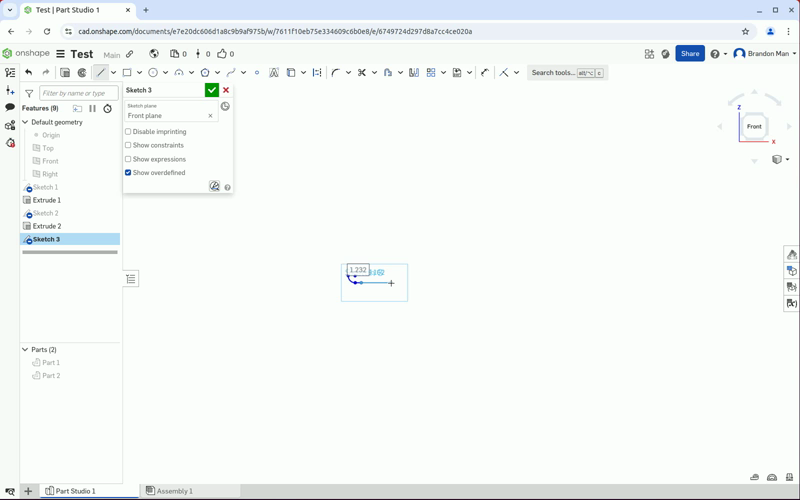
mouse_move(414, 282)
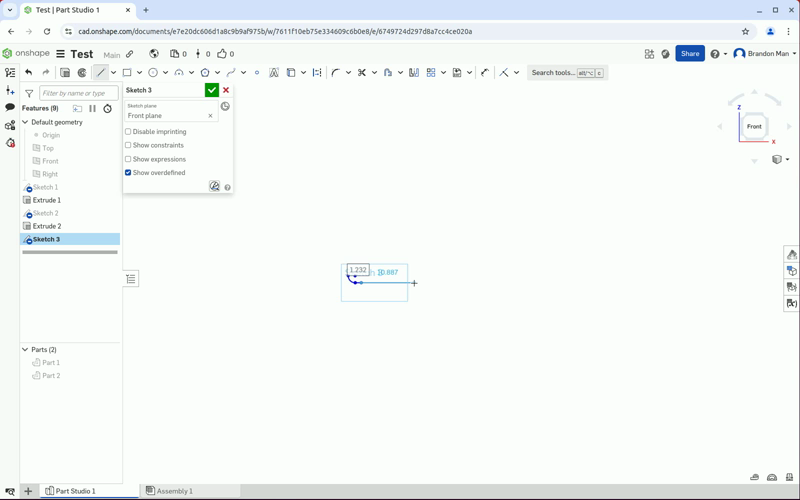
click(414, 282)
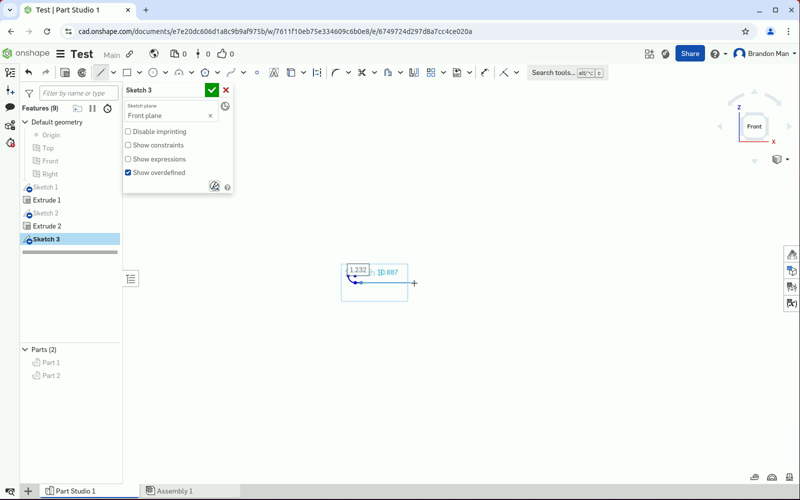
key_up(shift)
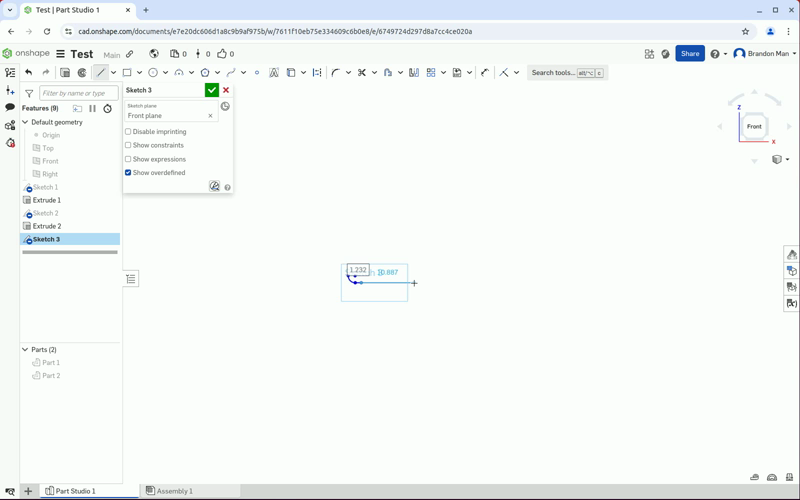
key_down(shift)
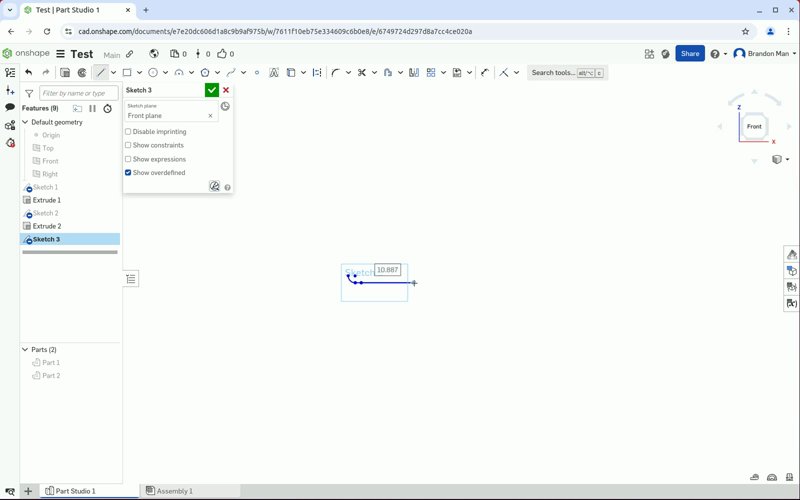
mouse_move(444, 282)
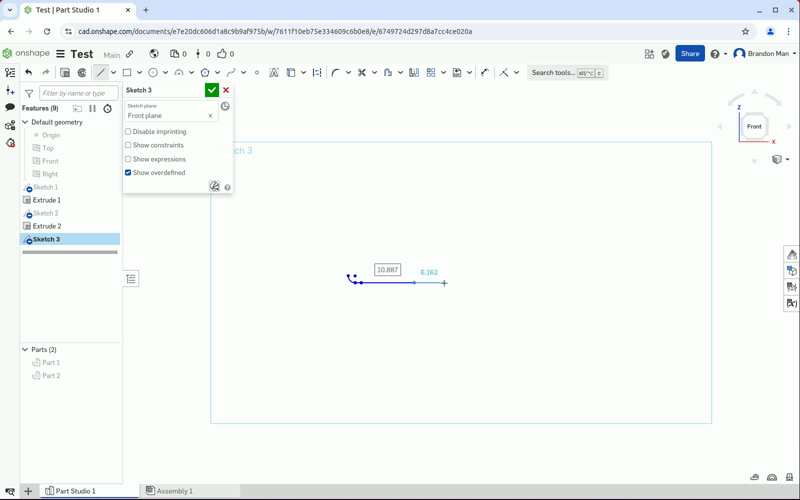
mouse_move(414, 242)
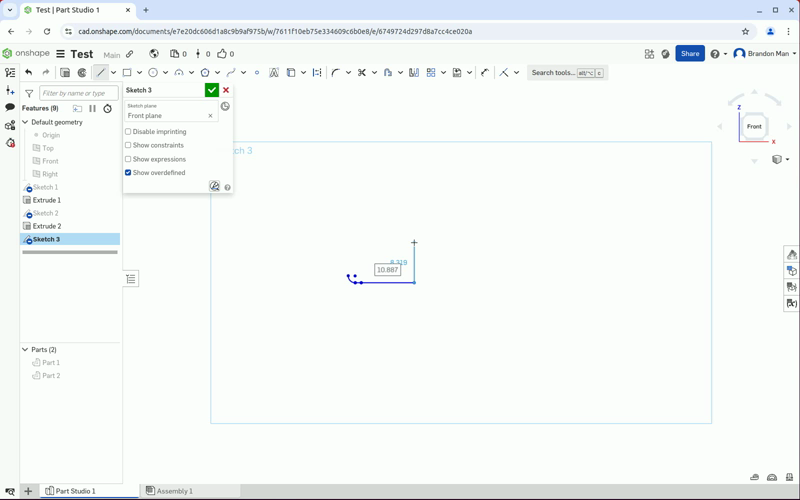
click(414, 242)
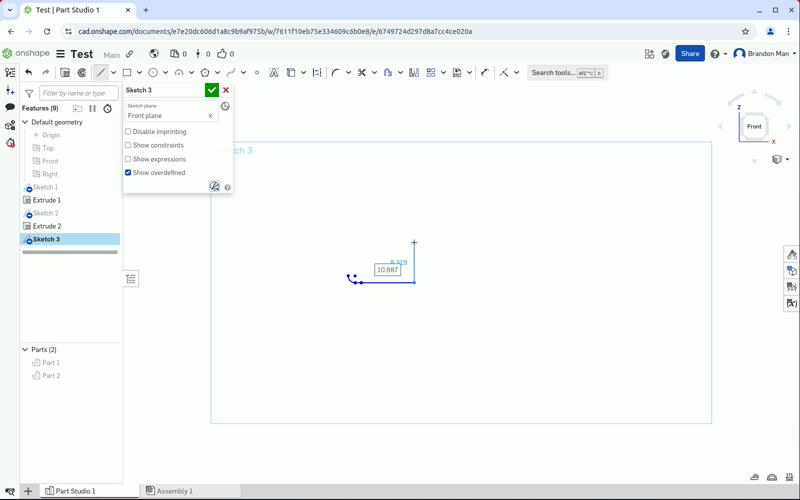
key_up(shift)
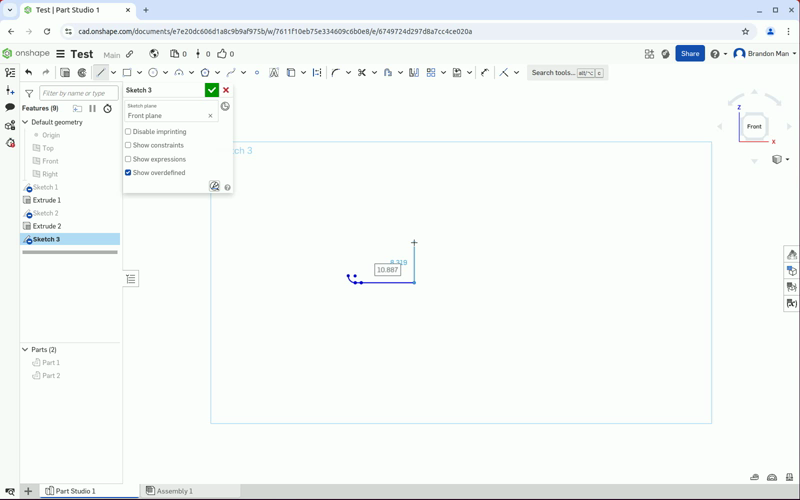
key_down(shift)
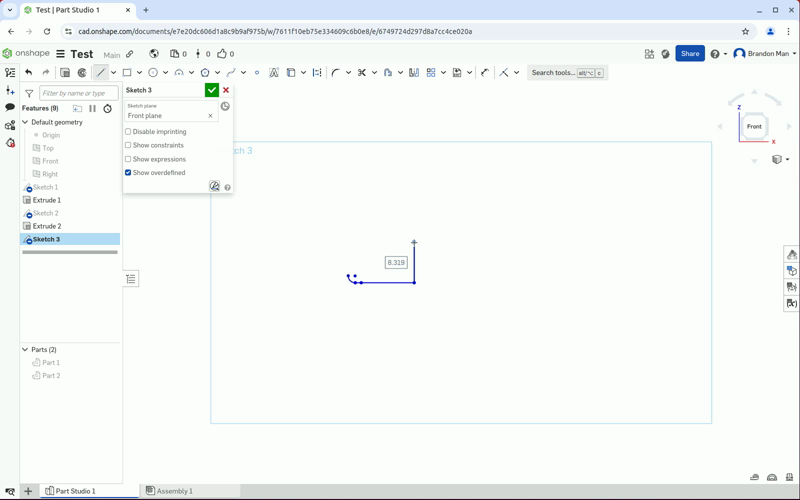
mouse_move(444, 242)
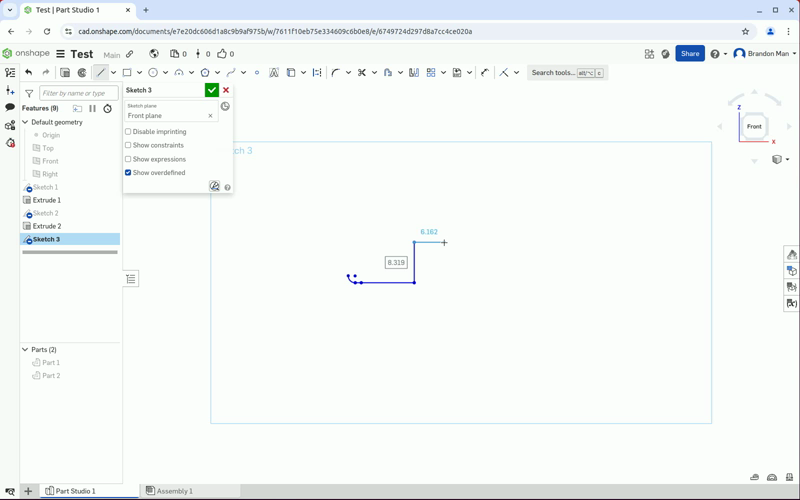
mouse_move(355, 242)
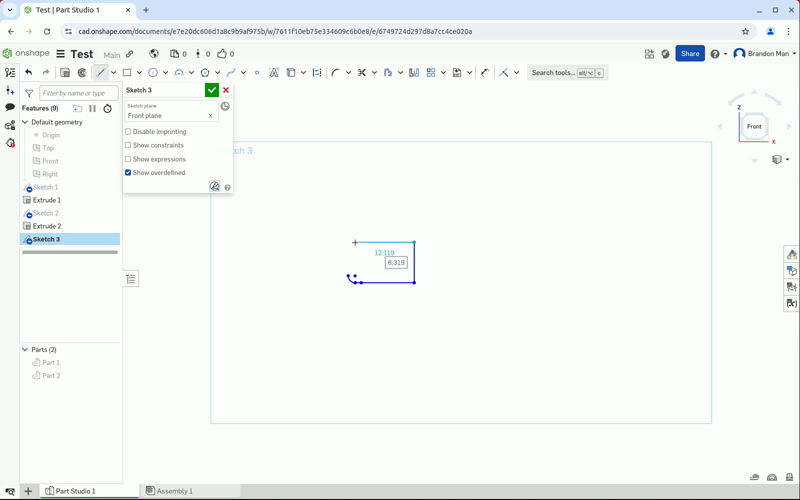
click(355, 242)
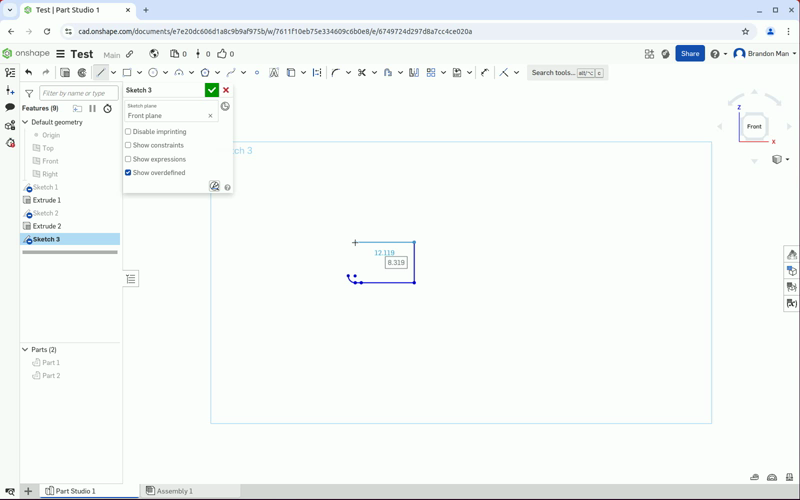
key_up(shift)
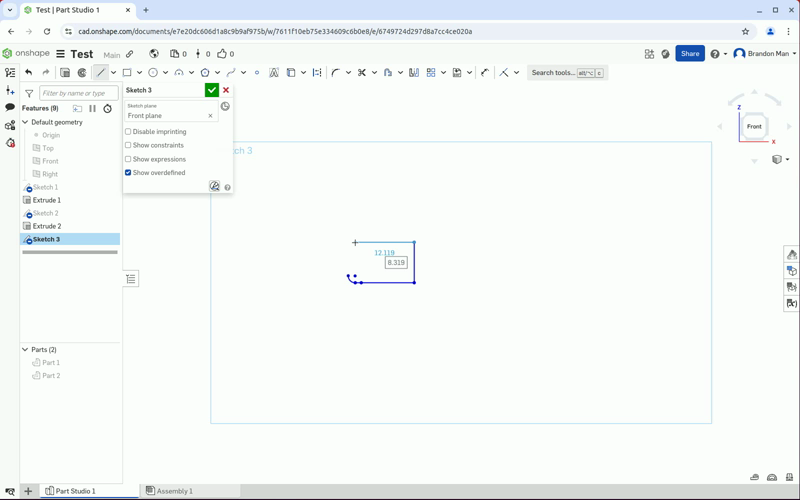
key(esc)
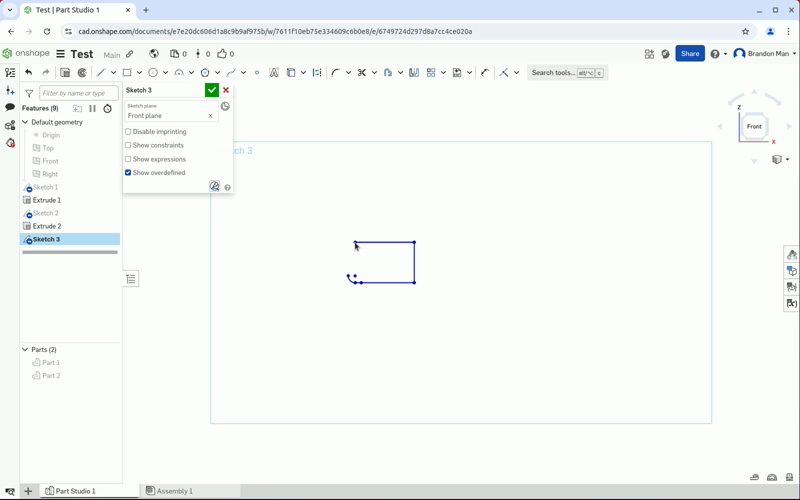
key(a)
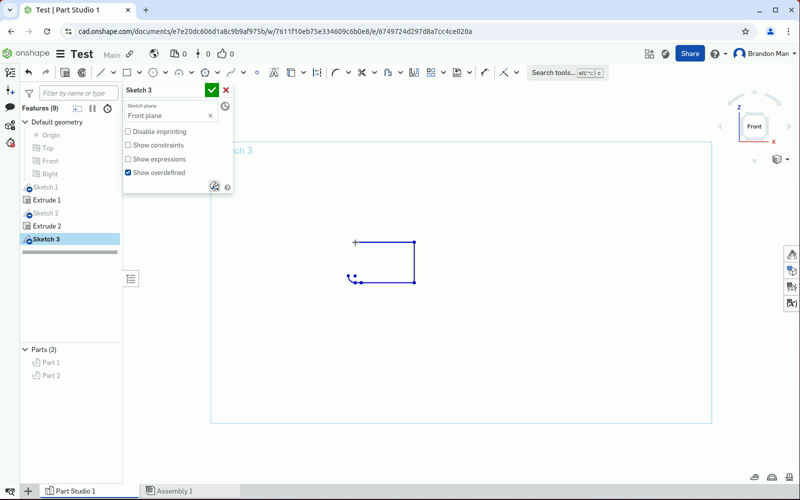
mouse_move(355, 242)
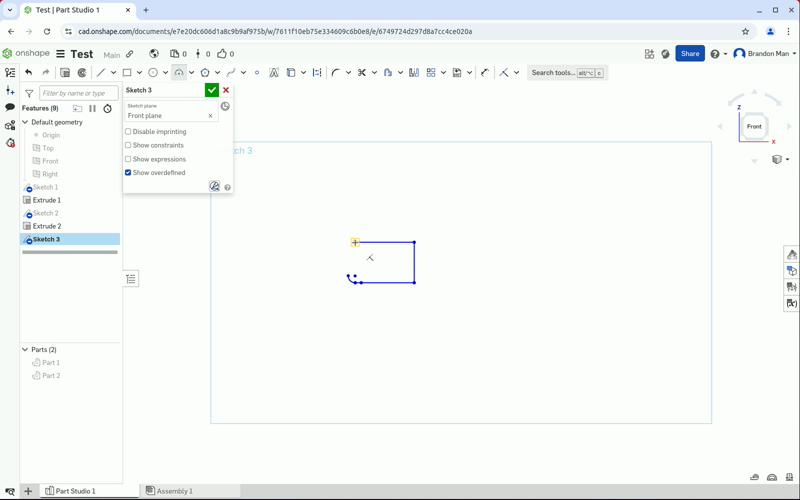
click(355, 242)
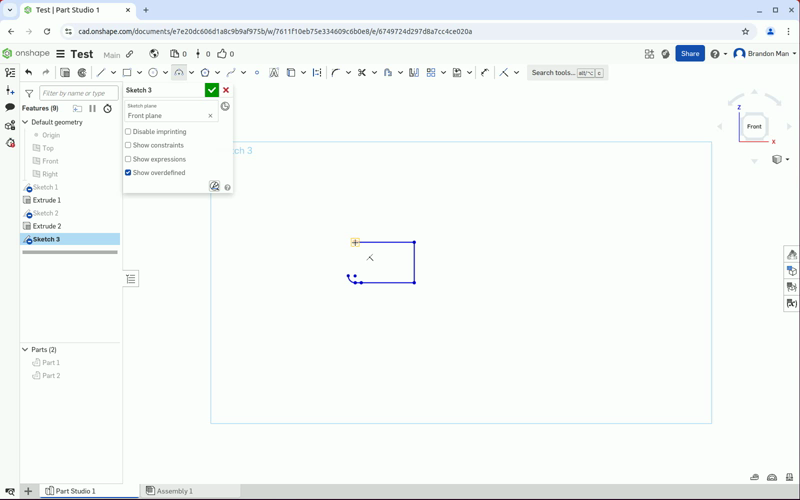
key_down(shift)
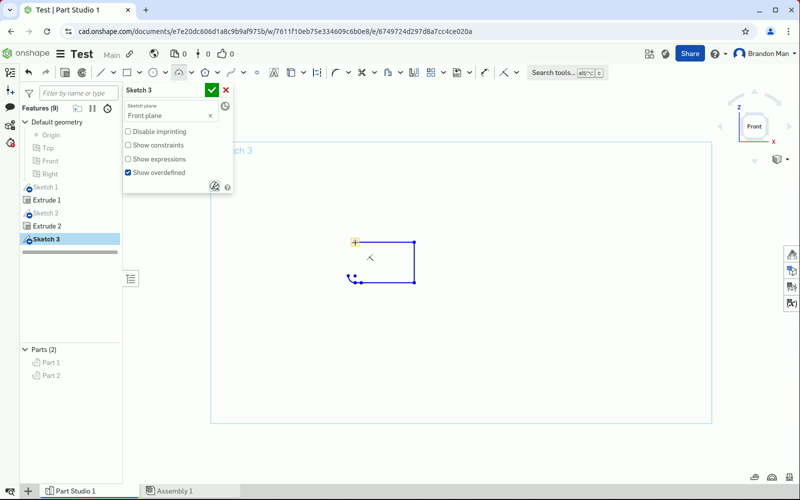
mouse_move(348, 249)
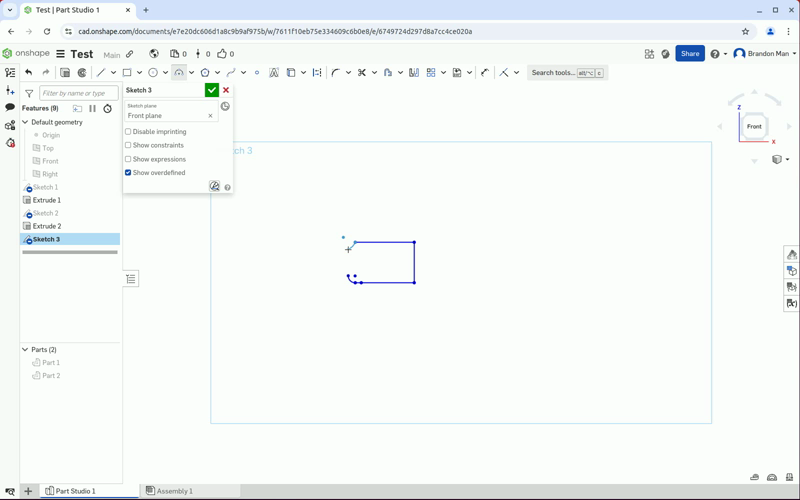
click(348, 249)
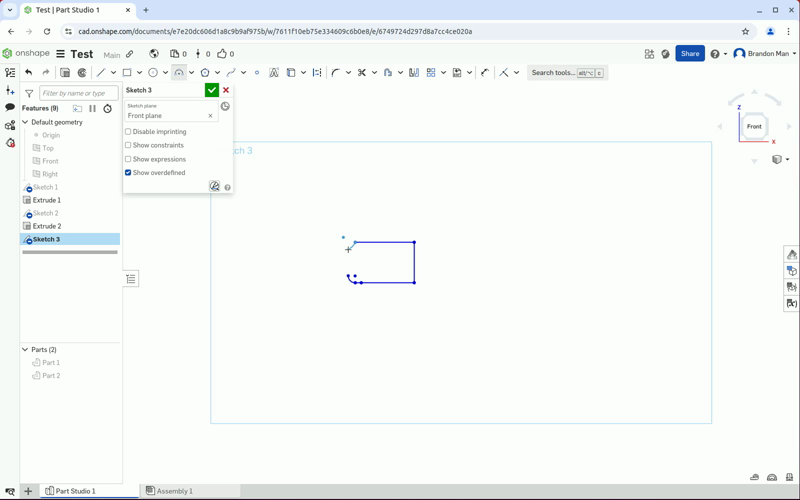
mouse_move(350, 244)
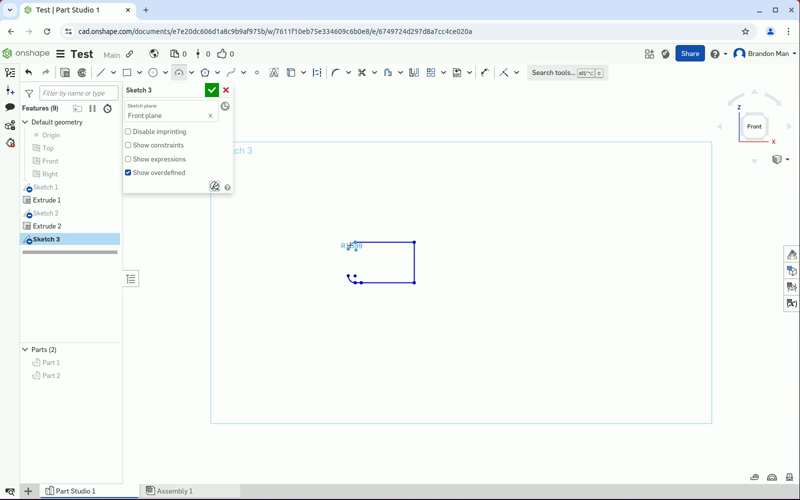
click(350, 244)
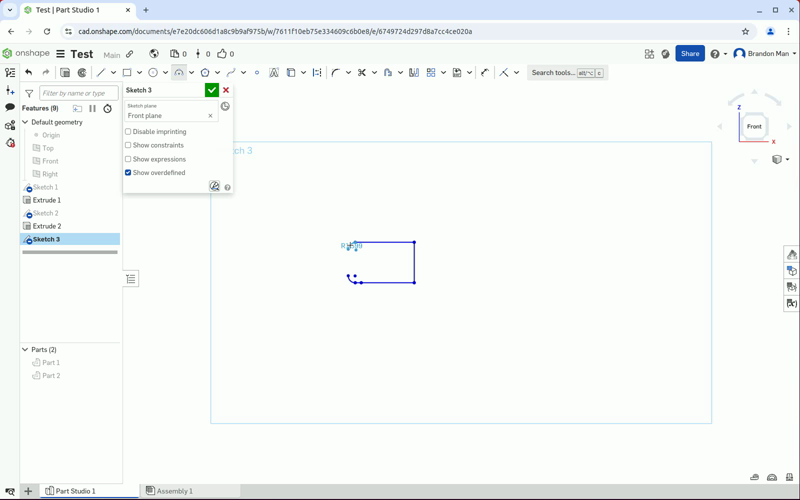
key_up(shift)
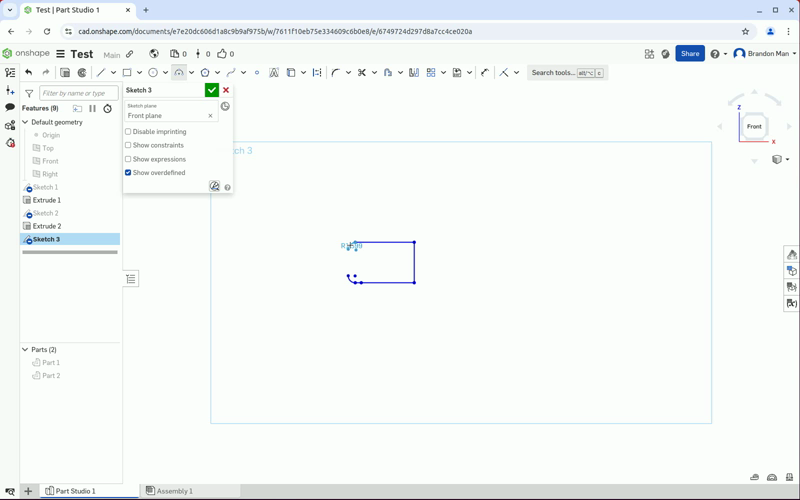
key(esc)
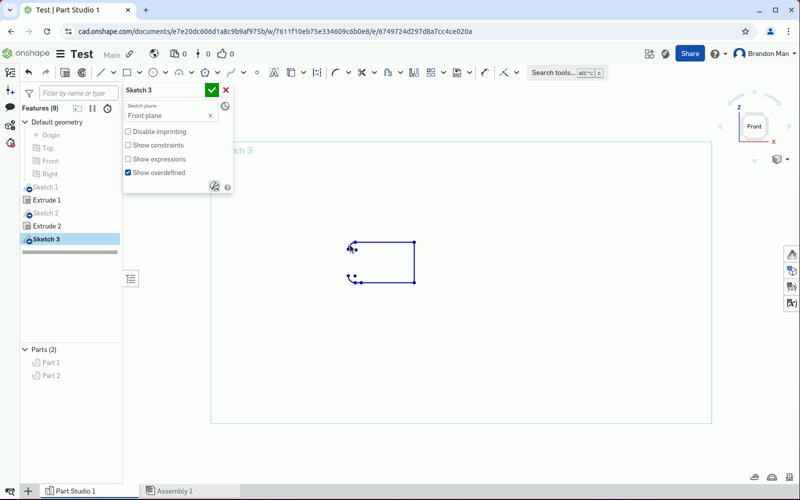
key(l)
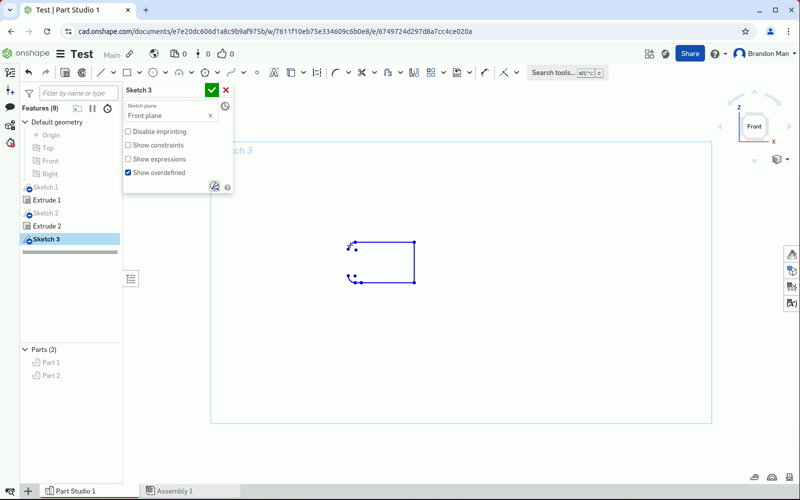
mouse_move(348, 249)
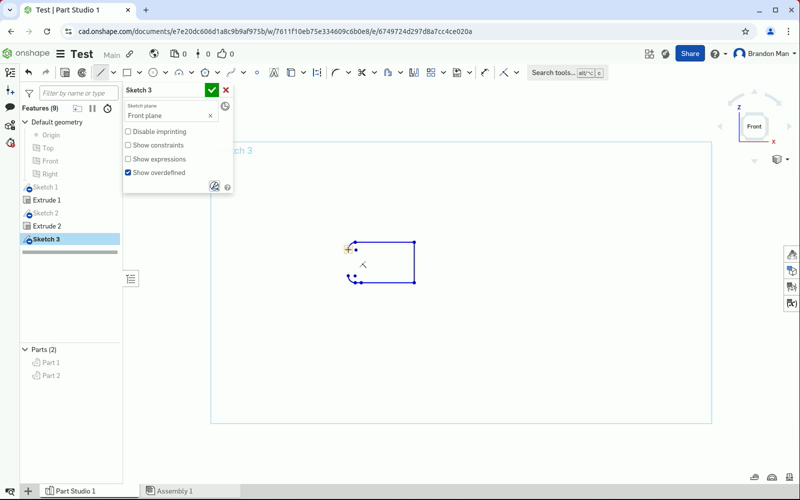
click(348, 249)
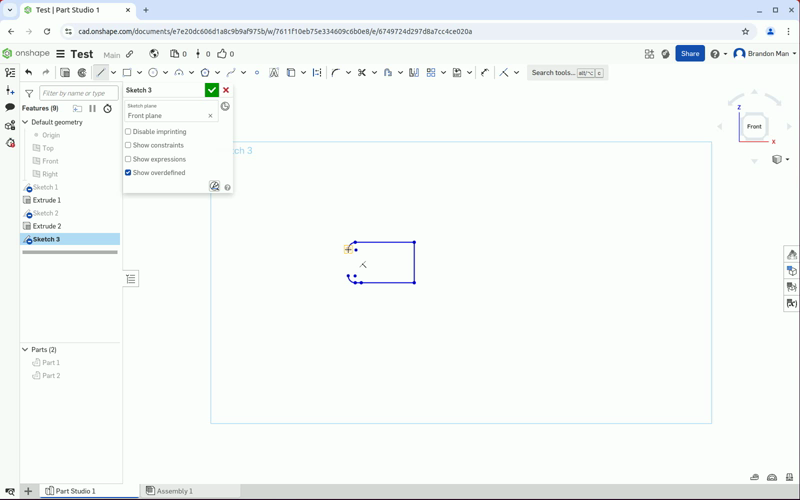
mouse_move(378, 249)
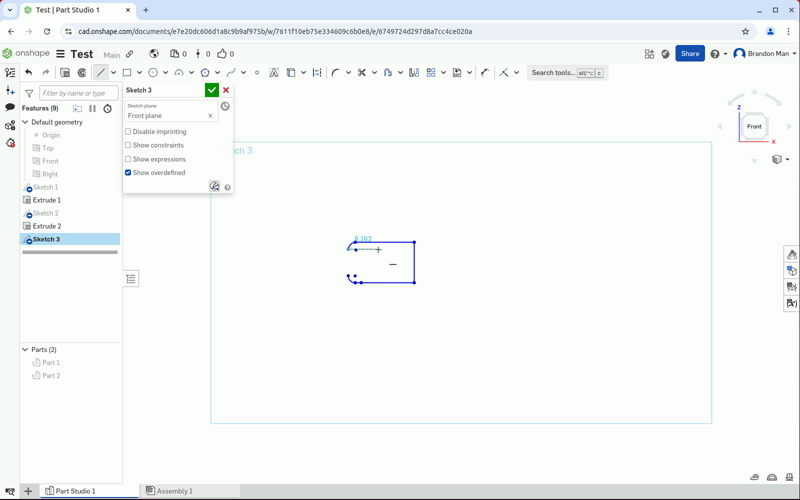
key_down(shift)
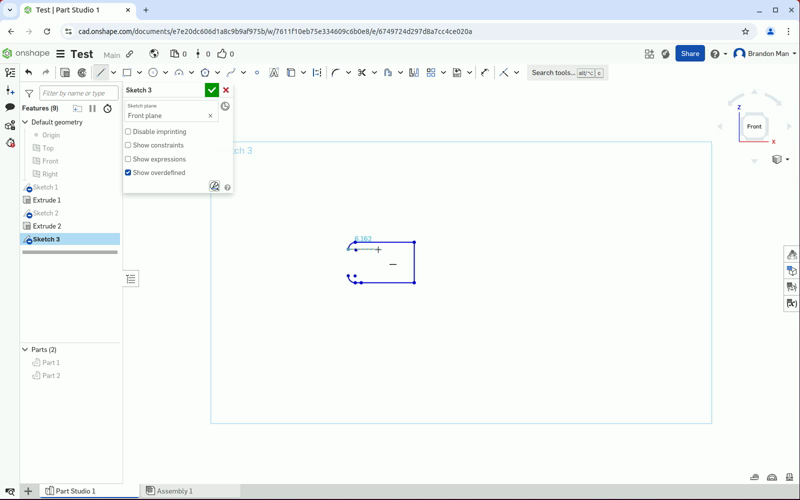
mouse_move(348, 275)
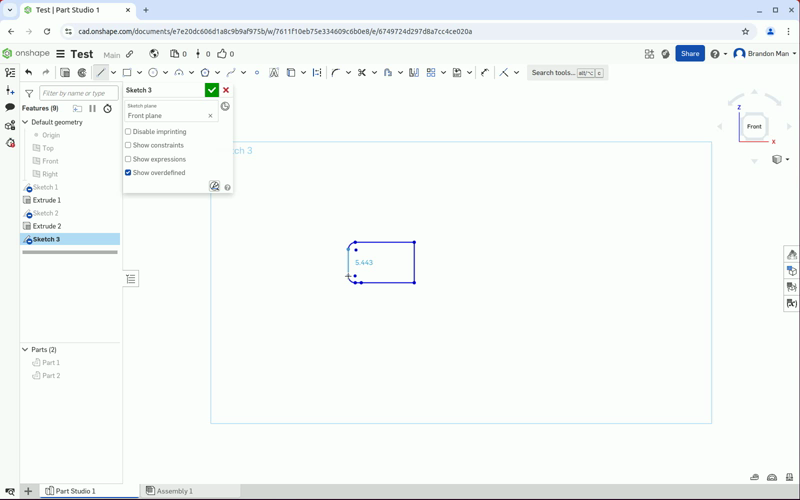
key_up(shift)
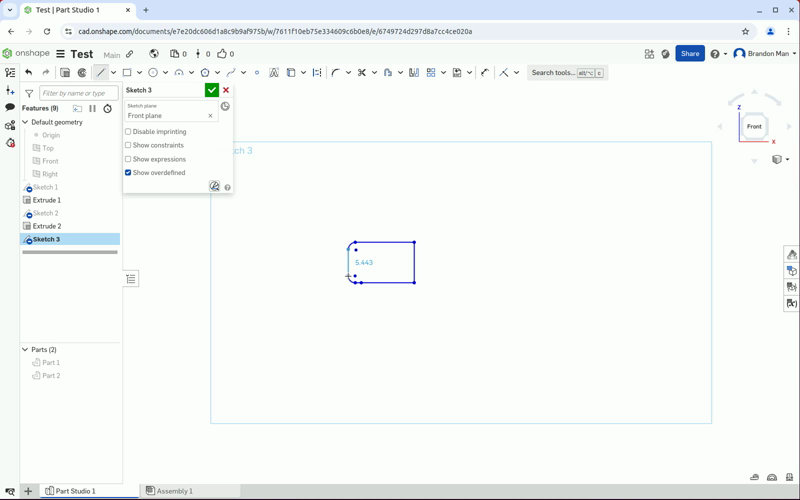
click(348, 275)
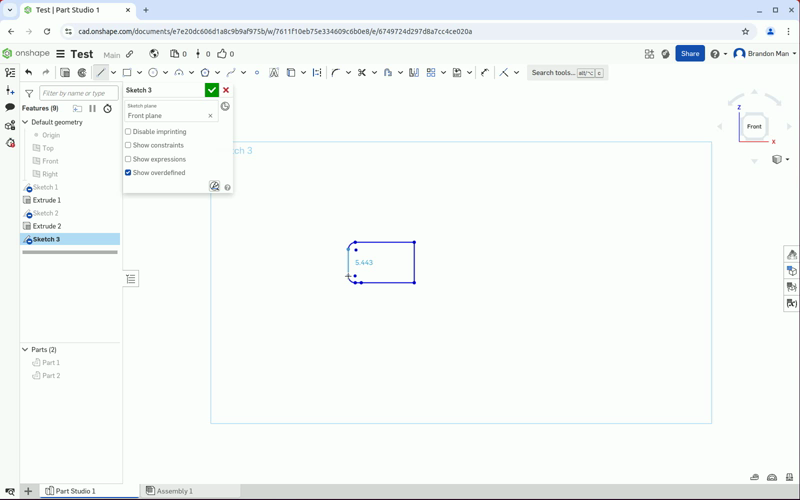
key(esc)
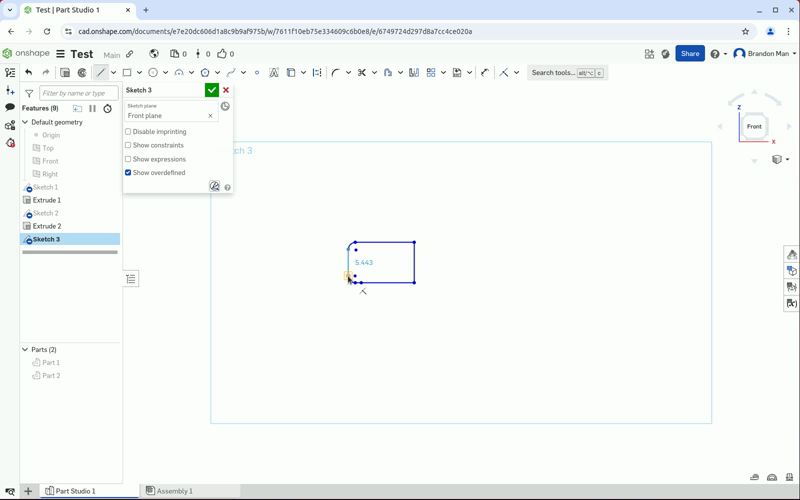
key(c)
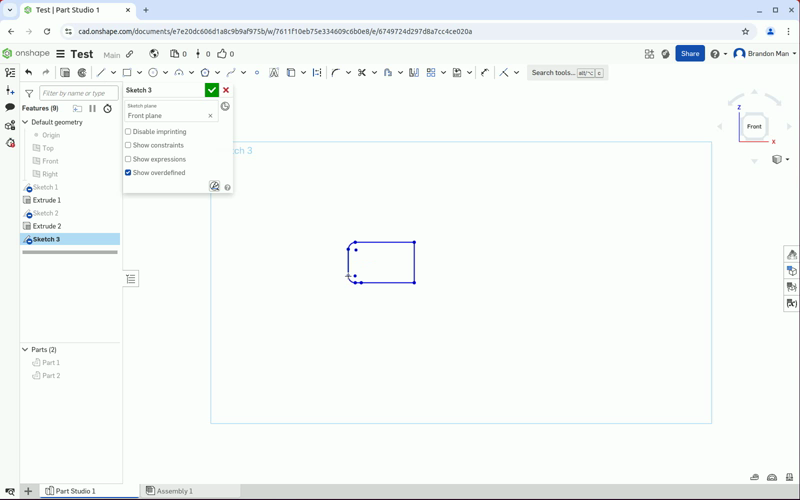
key_down(shift)
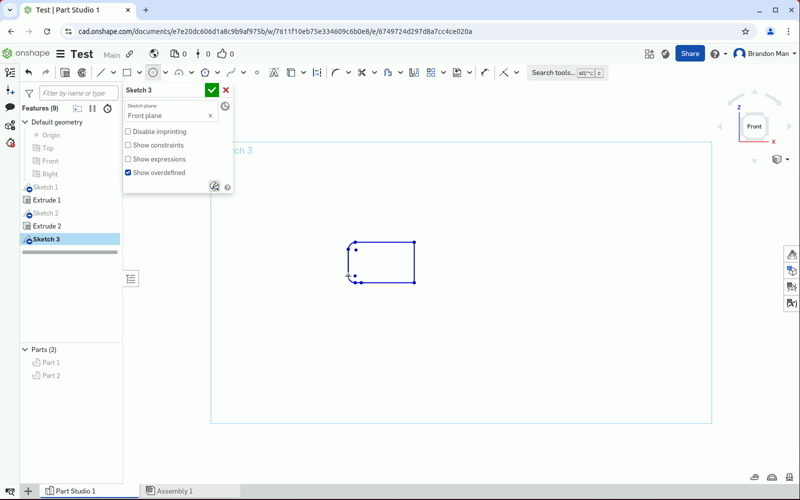
mouse_move(381, 262)
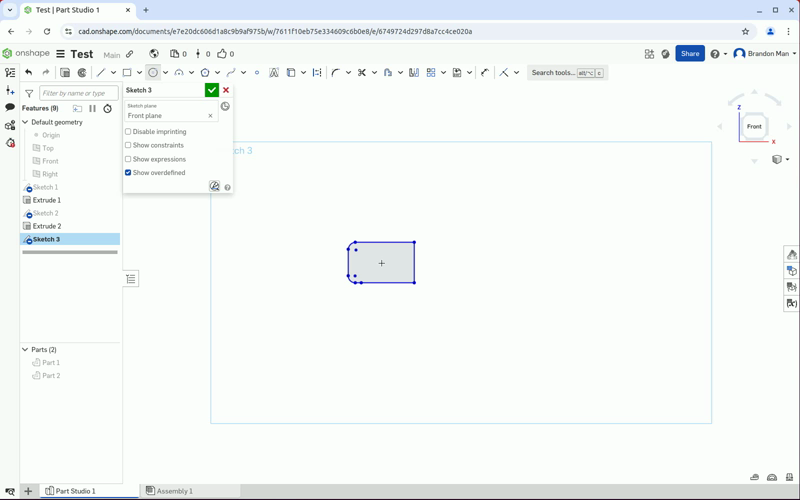
click(381, 262)
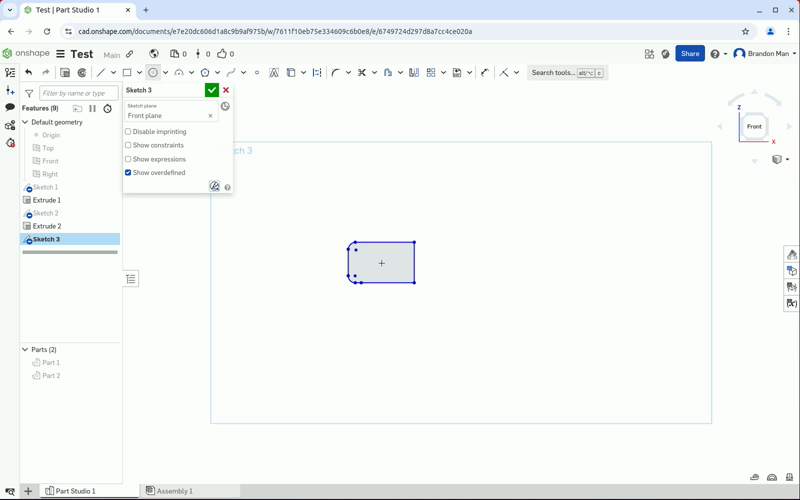
key_up(shift)
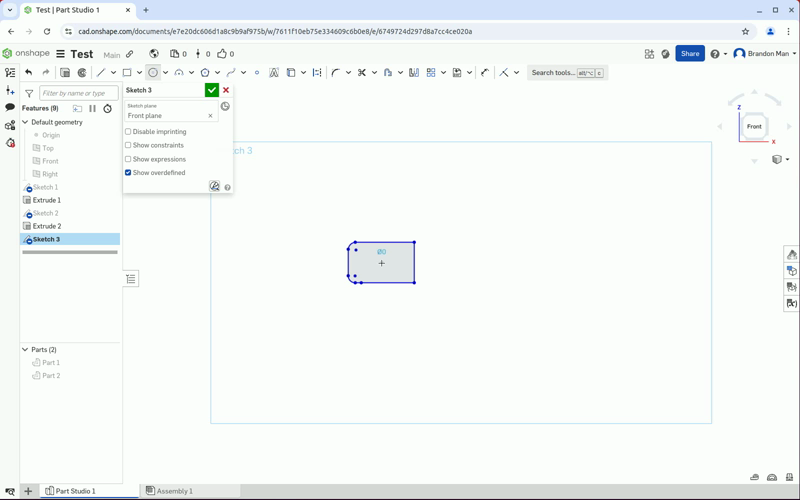
mouse_move(389, 262)
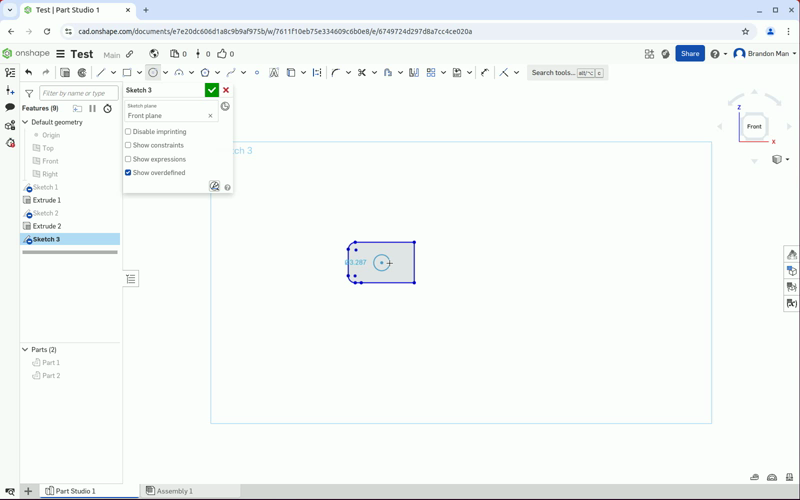
click(389, 262)
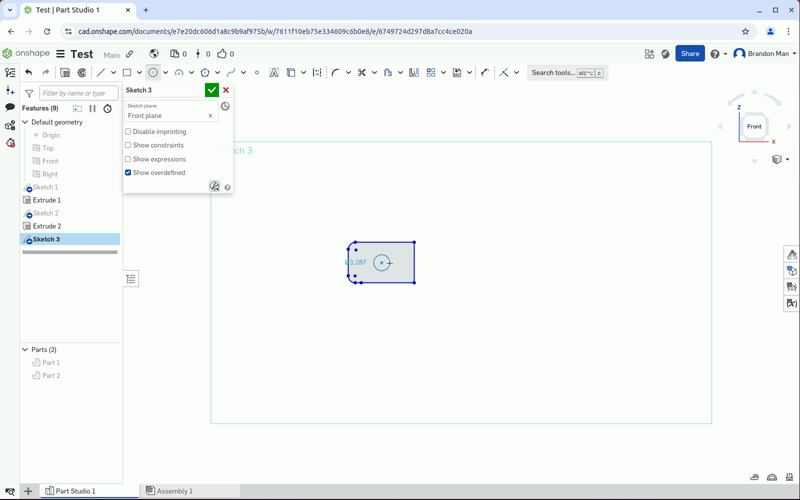
key(esc)
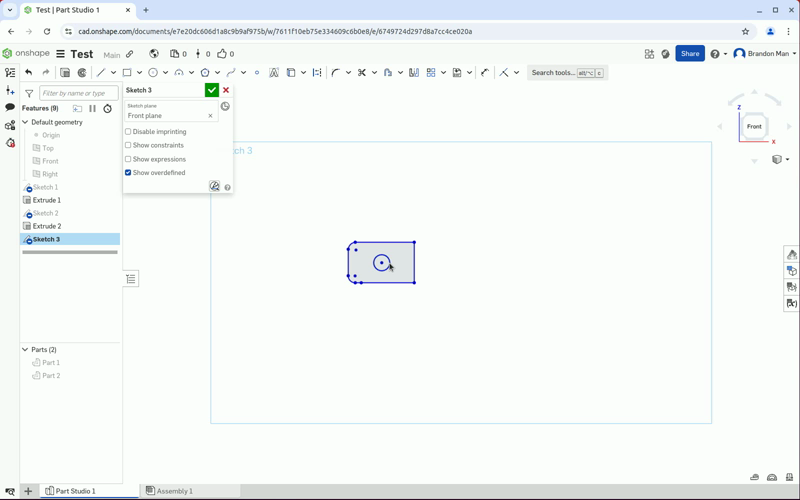
mouse_move(393, 245)
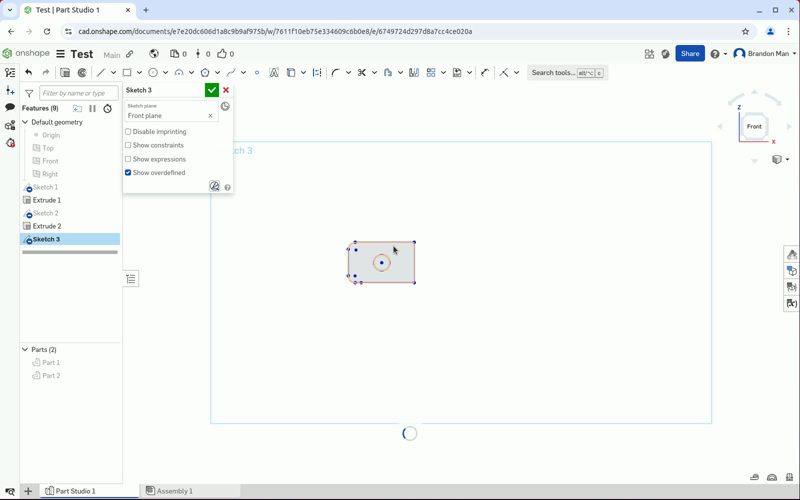
click(393, 245)
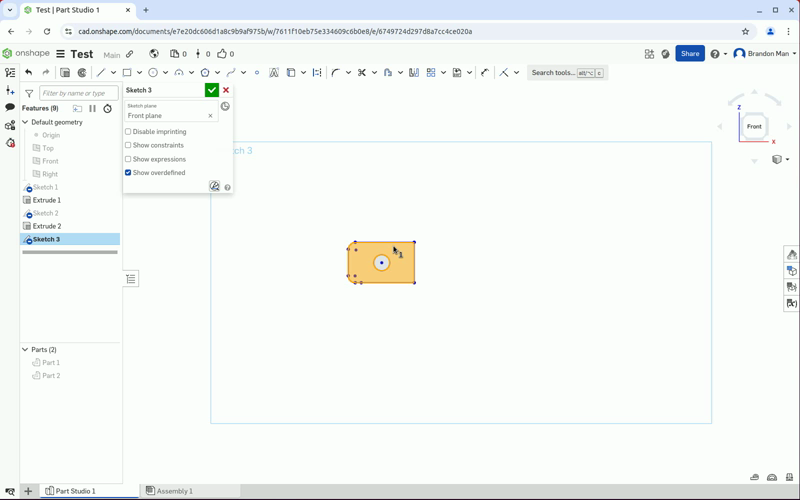
mouse_move(73, 352)
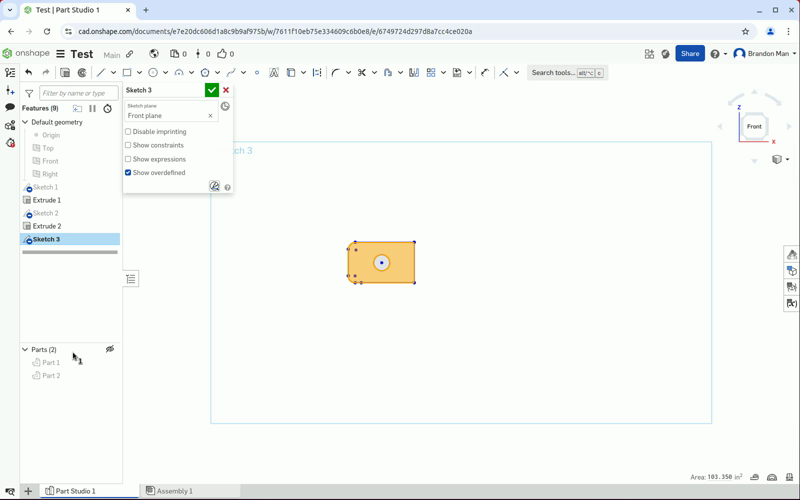
key(shift+y)
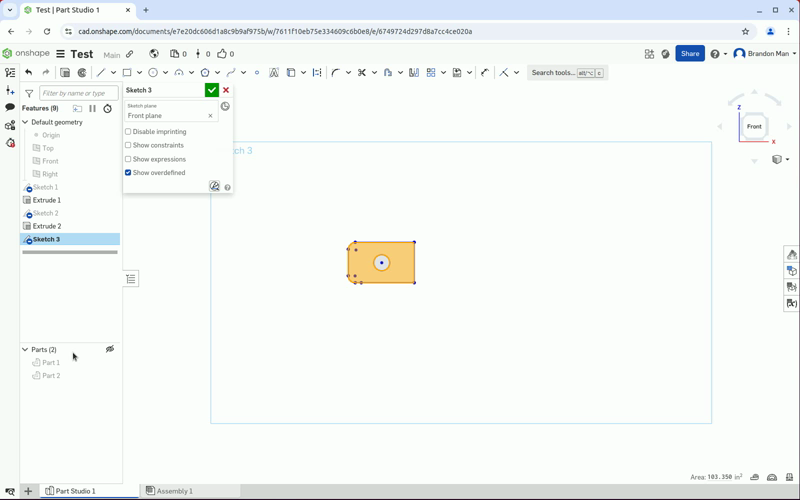
key(shift+e)
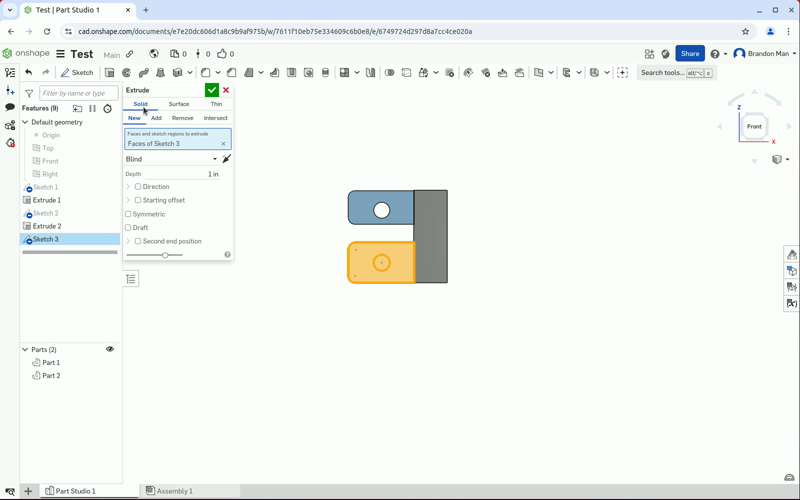
mouse_move(143, 106)
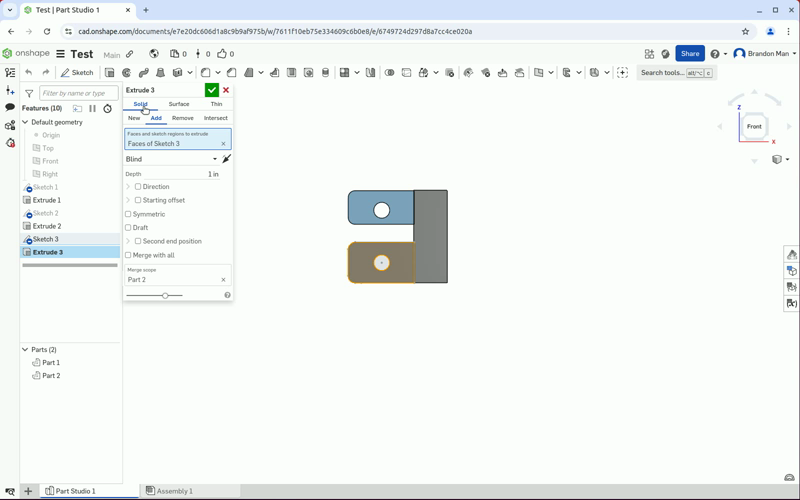
click(143, 106)
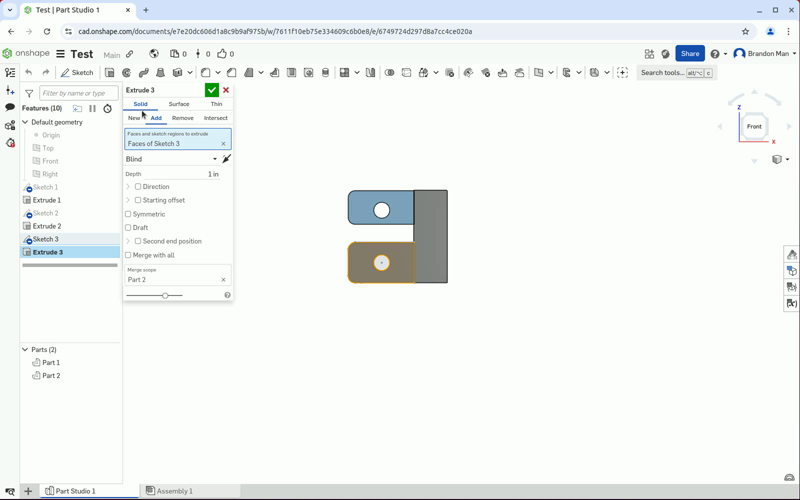
mouse_move(137, 120)
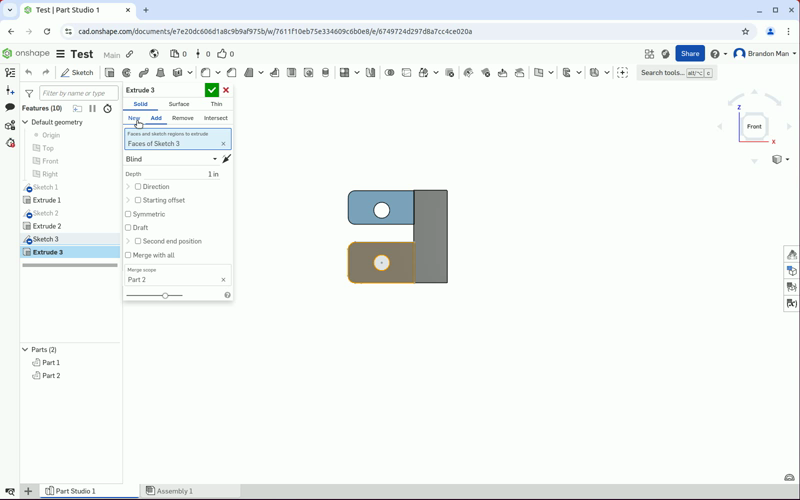
click(137, 120)
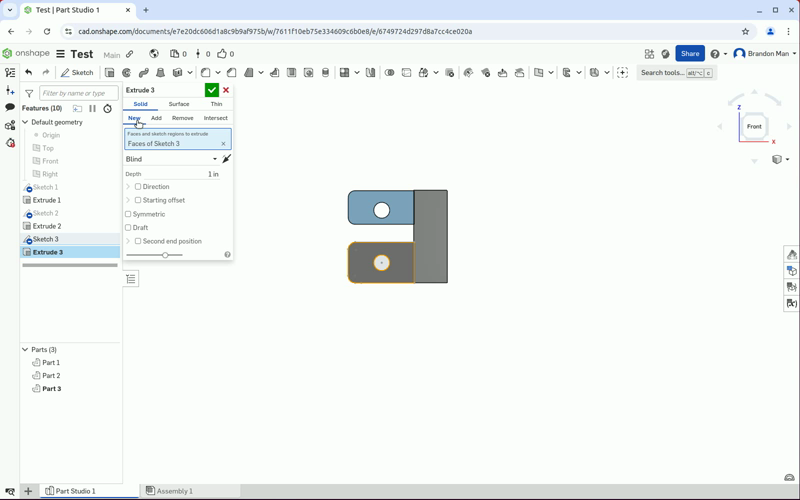
key(tab, 4)
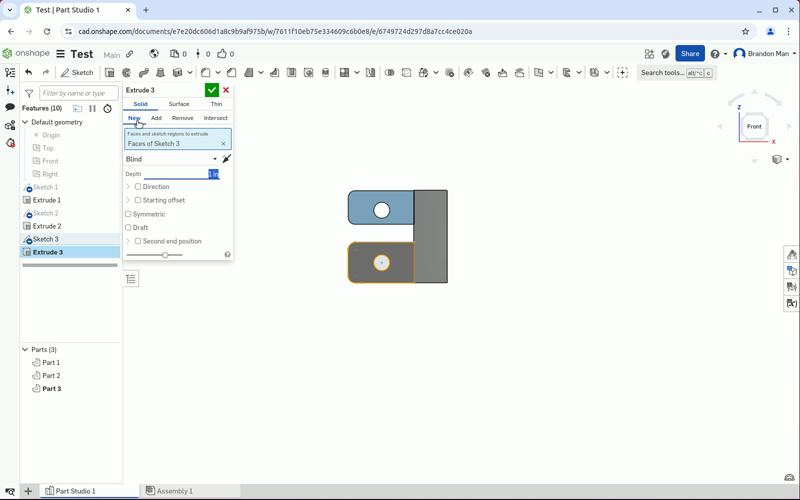
text(0.722)
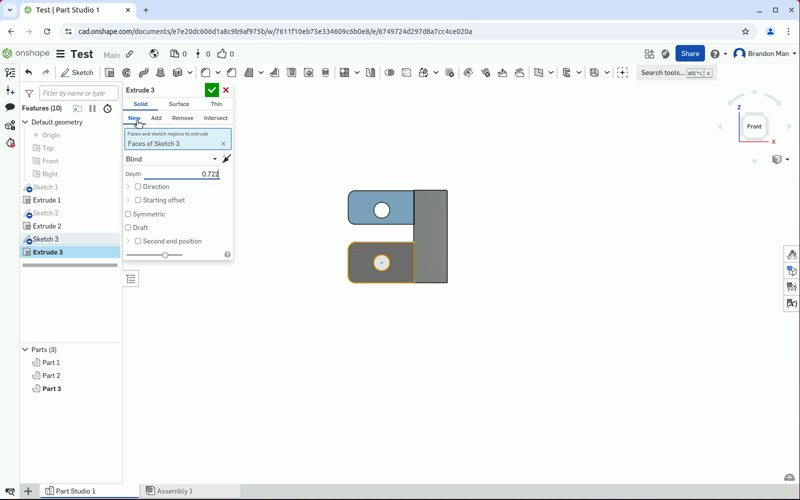
key(enter)
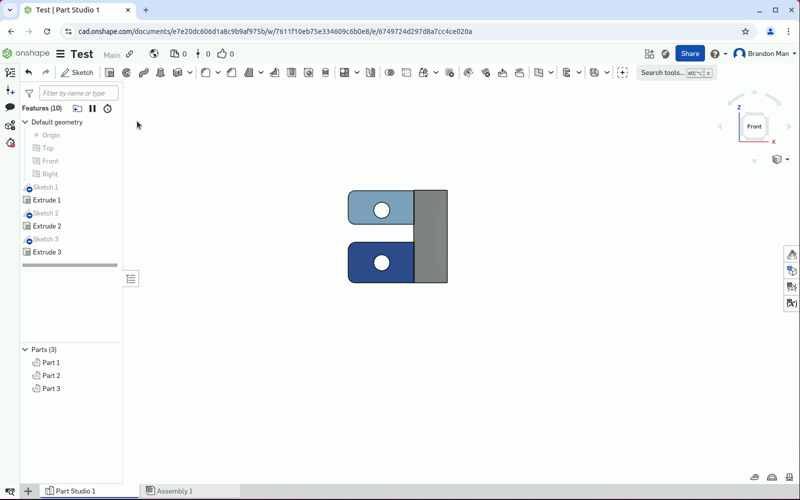
key(shift+h)
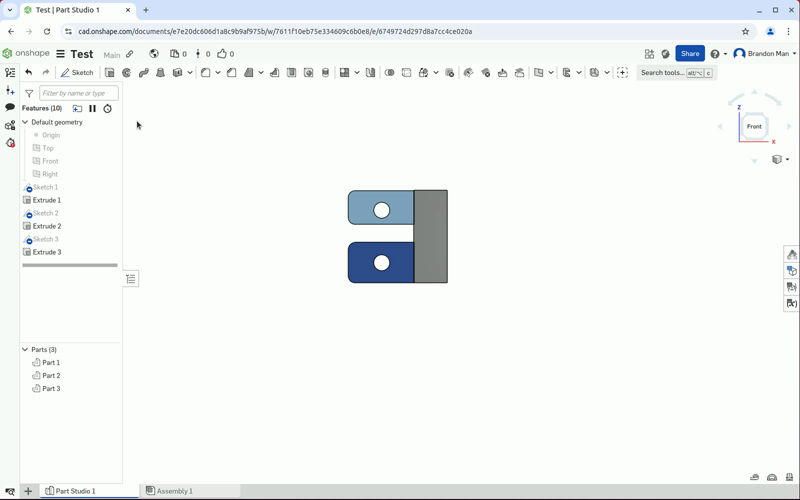
key(shift+h)
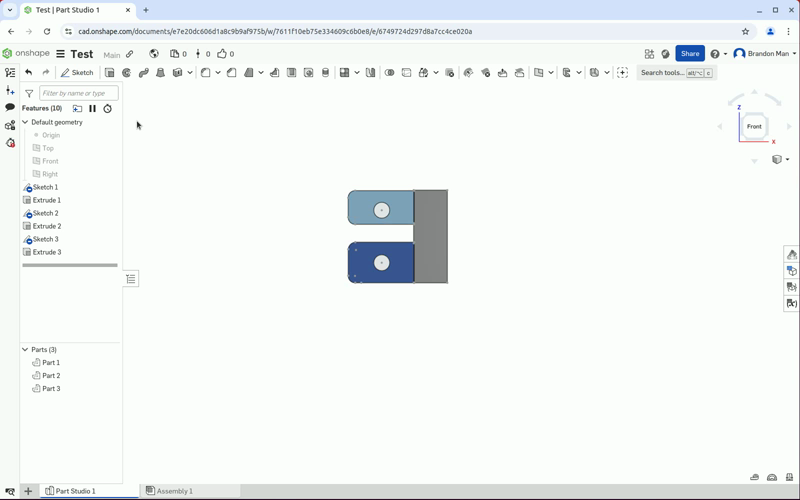
key(shift+7)
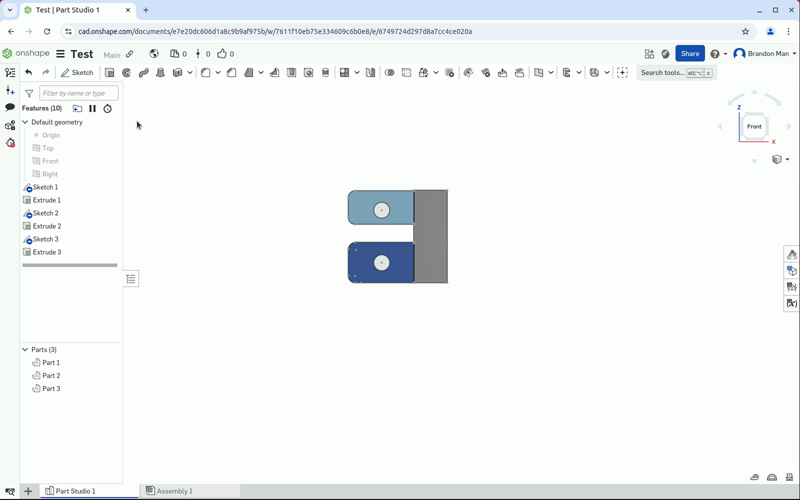
key(left, 2)
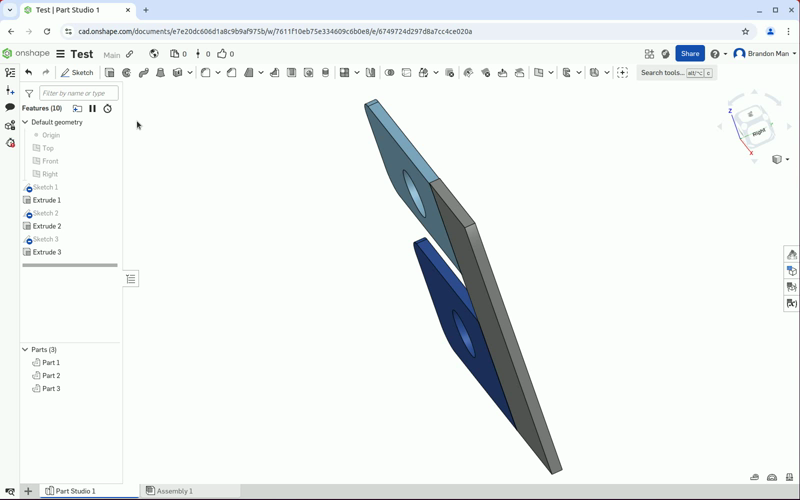
key(down, 2)
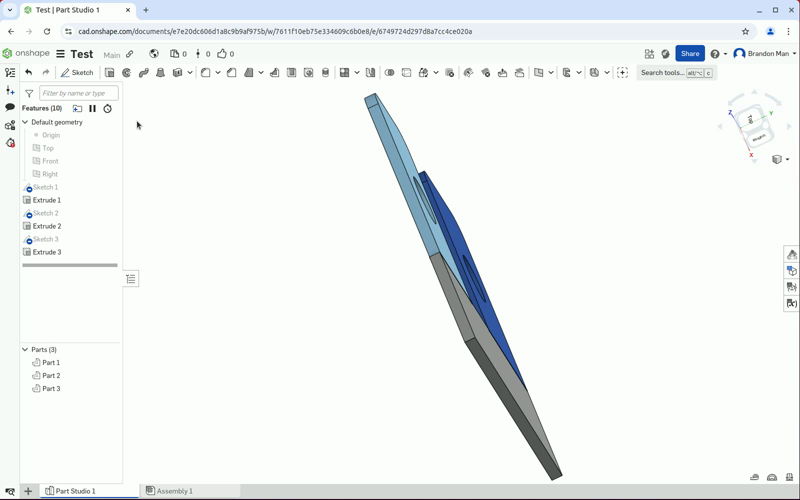
key(up, 2)
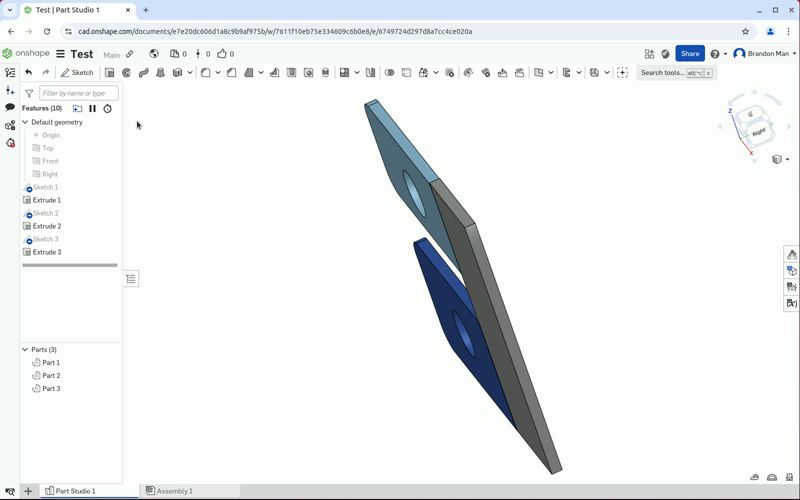
key(right, 2)
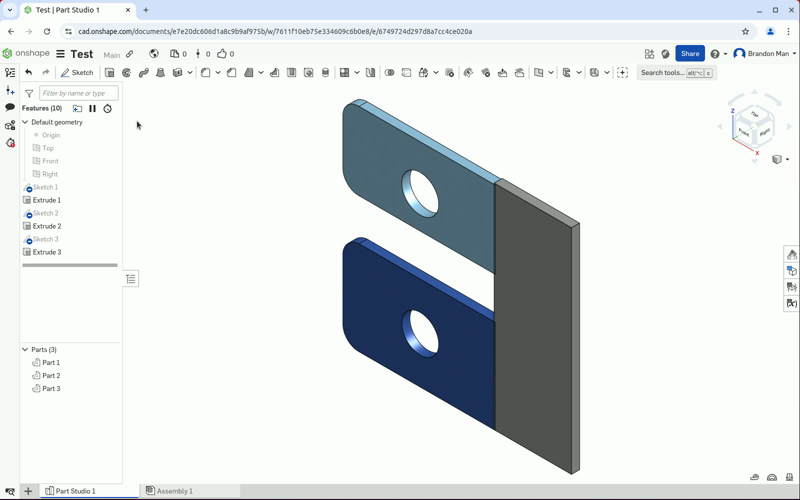
mouse_move(73, 189)
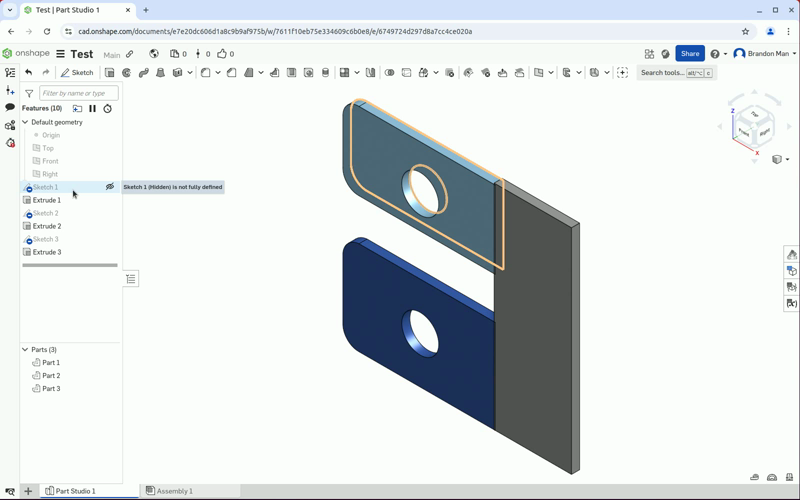
click(73, 189)